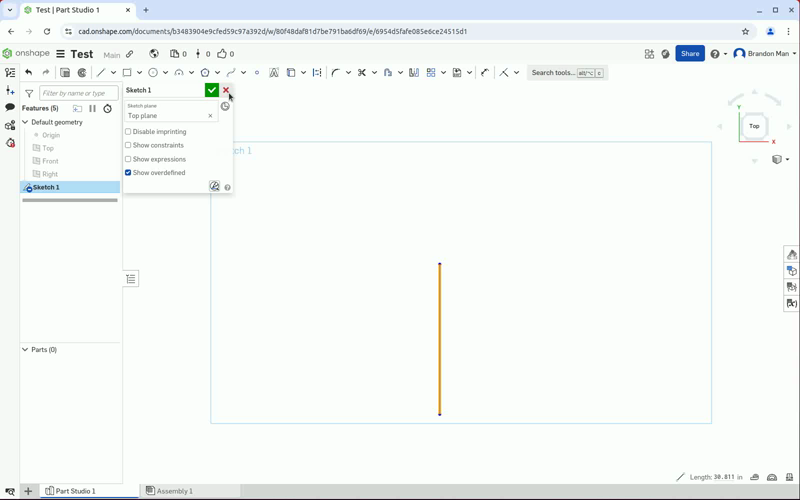
key(shift+h)
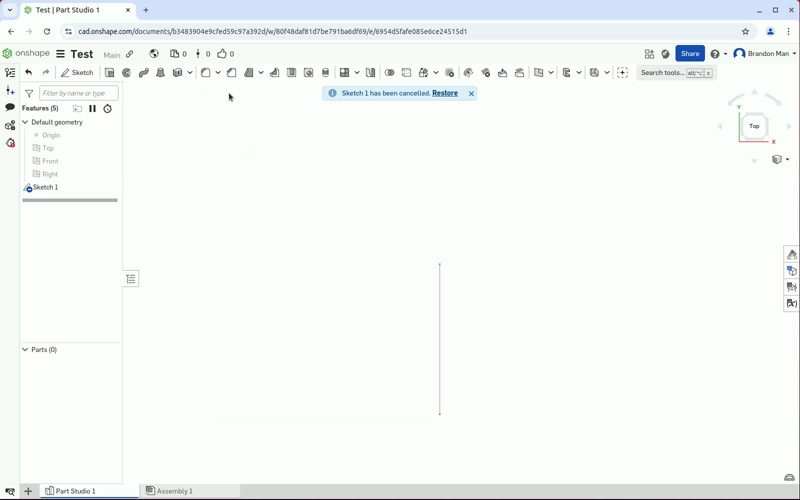
key(shift+s)
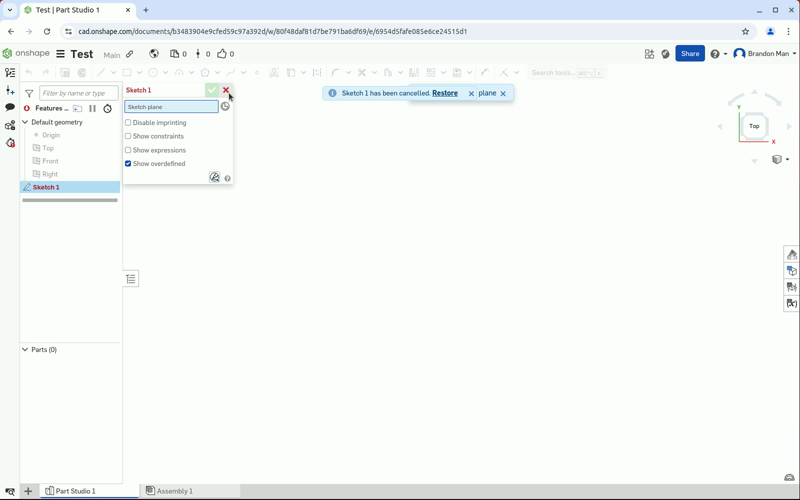
mouse_move(73, 150)
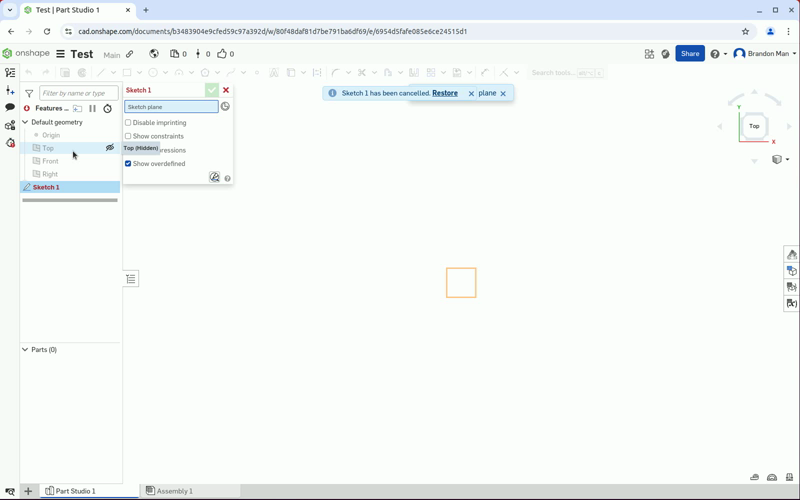
click(73, 150)
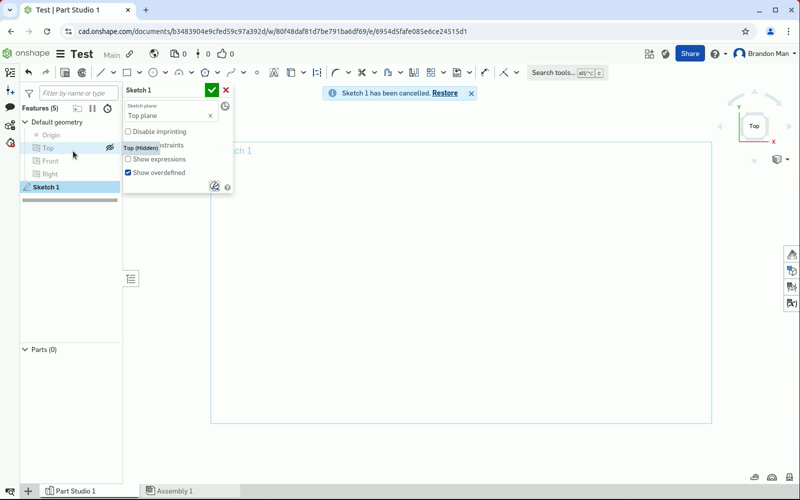
mouse_move(73, 352)
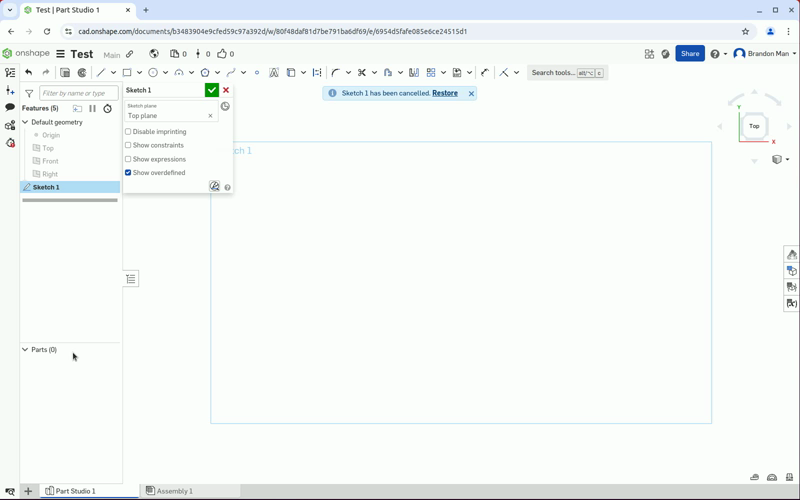
key(y)
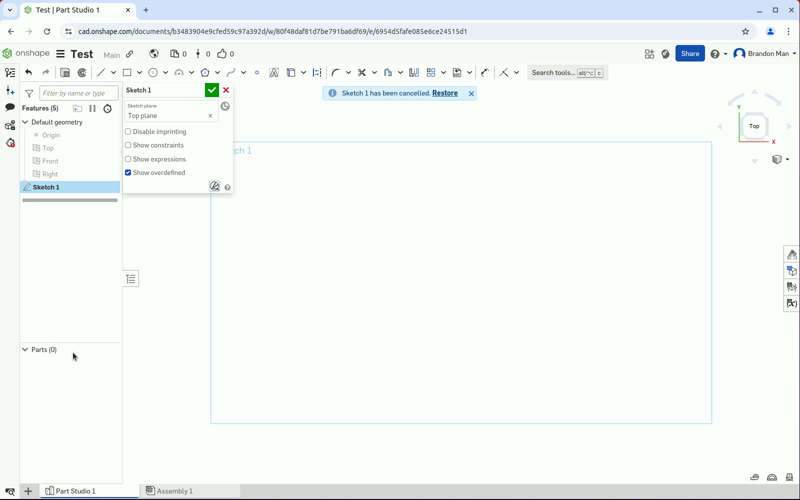
key(l)
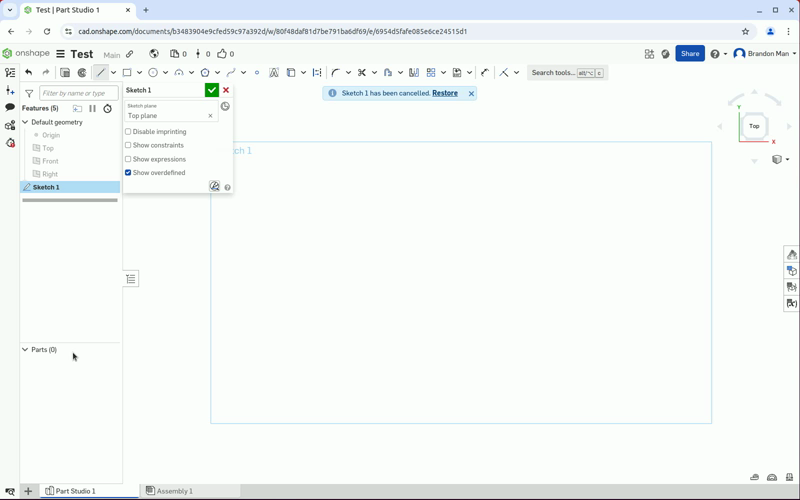
key_down(shift)
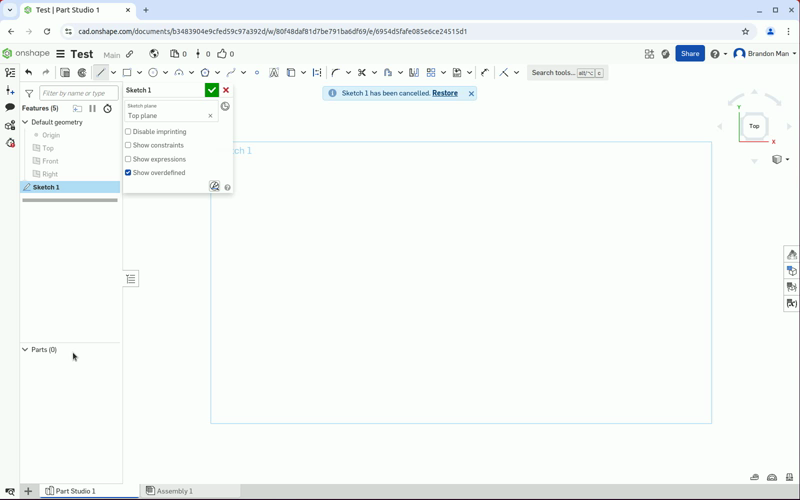
mouse_move(348, 366)
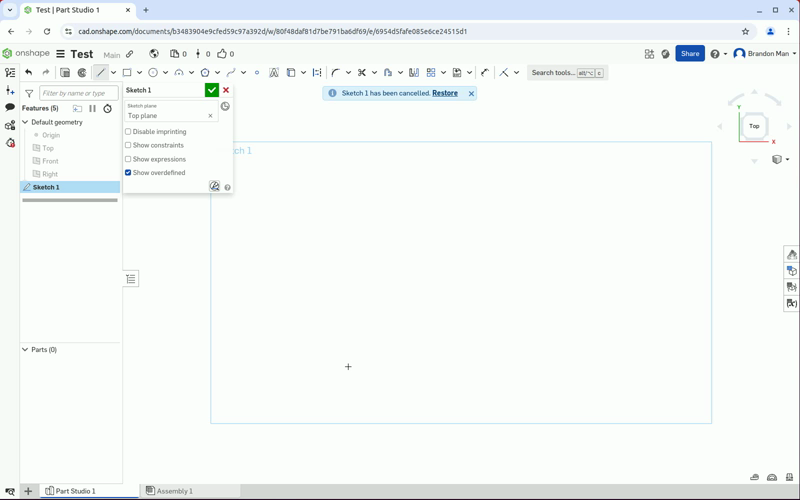
click(348, 366)
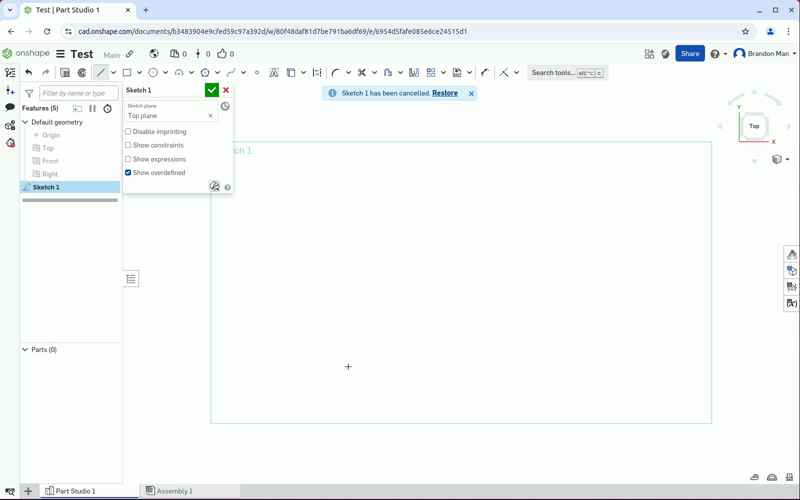
key_up(shift)
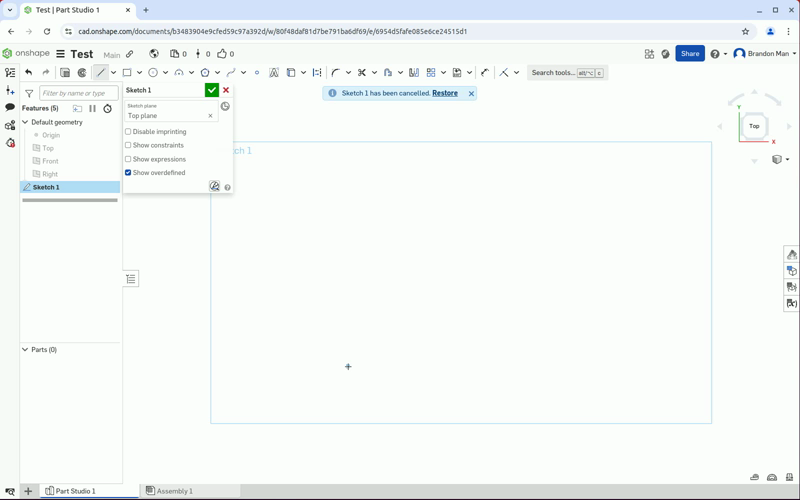
key_down(shift)
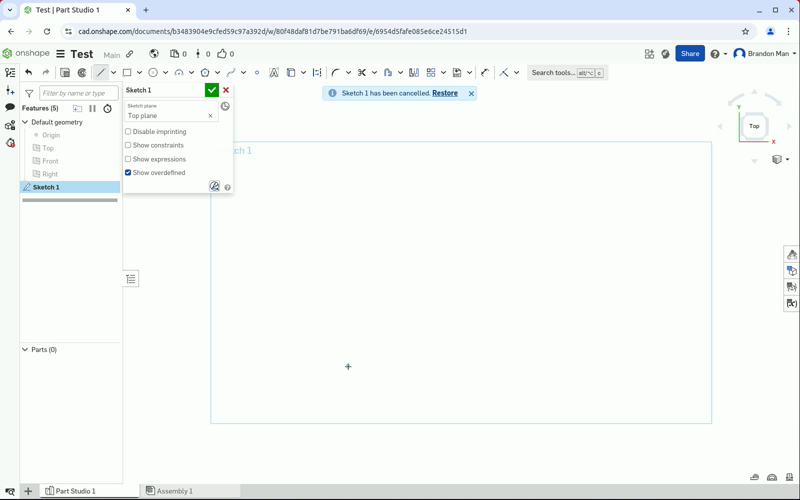
mouse_move(378, 366)
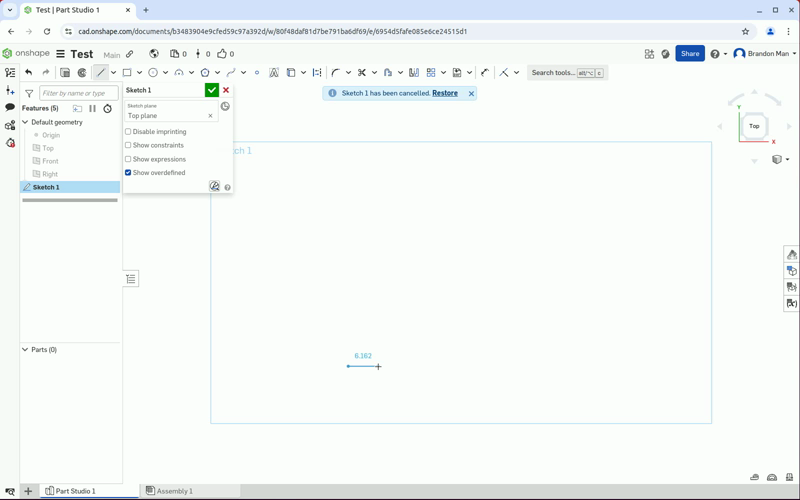
mouse_move(381, 366)
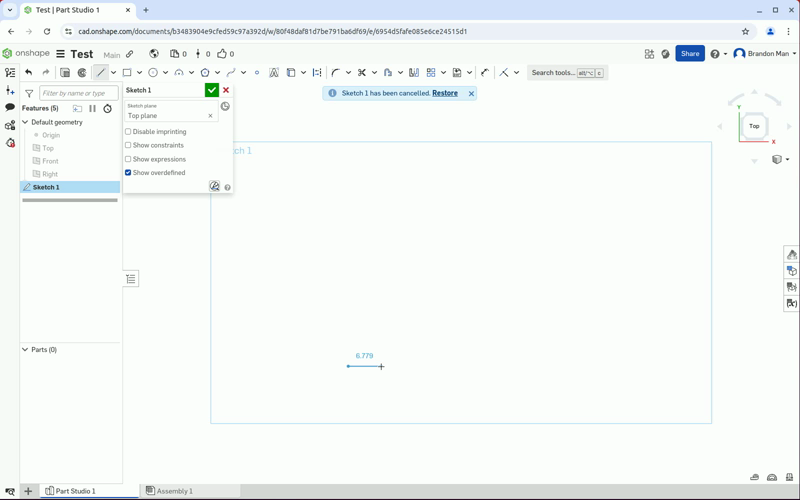
click(381, 366)
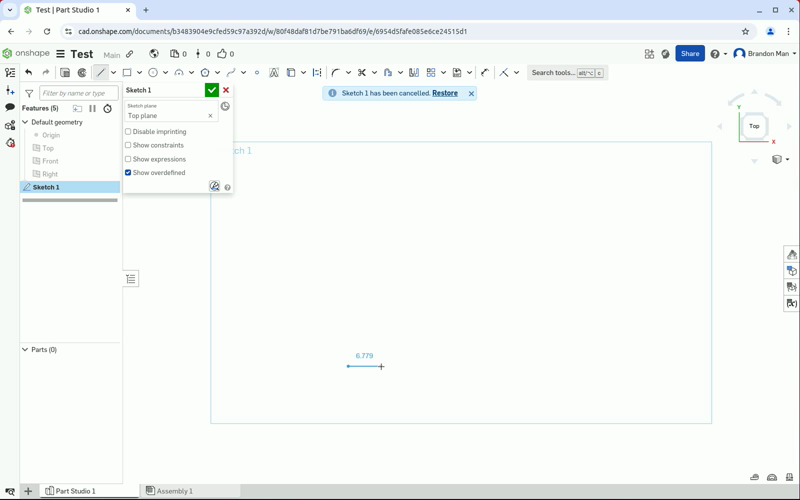
key_up(shift)
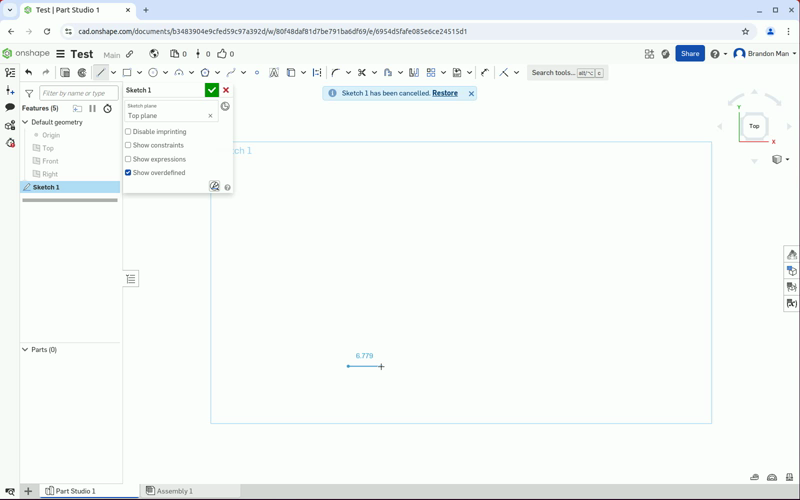
key_down(shift)
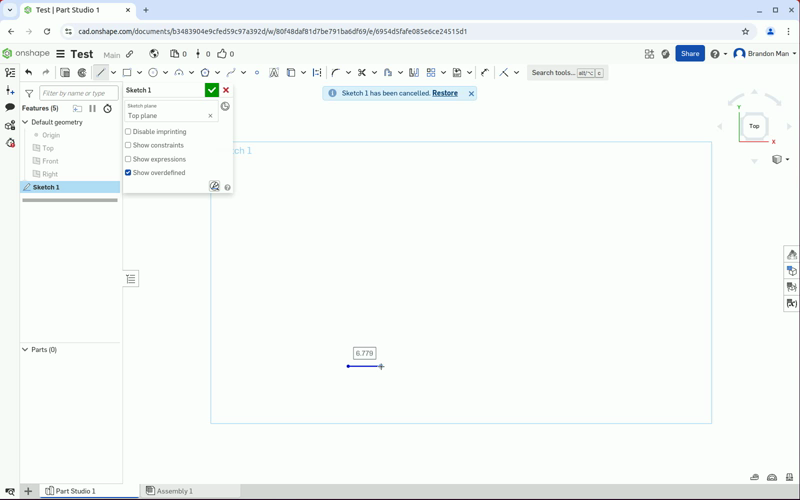
mouse_move(381, 201)
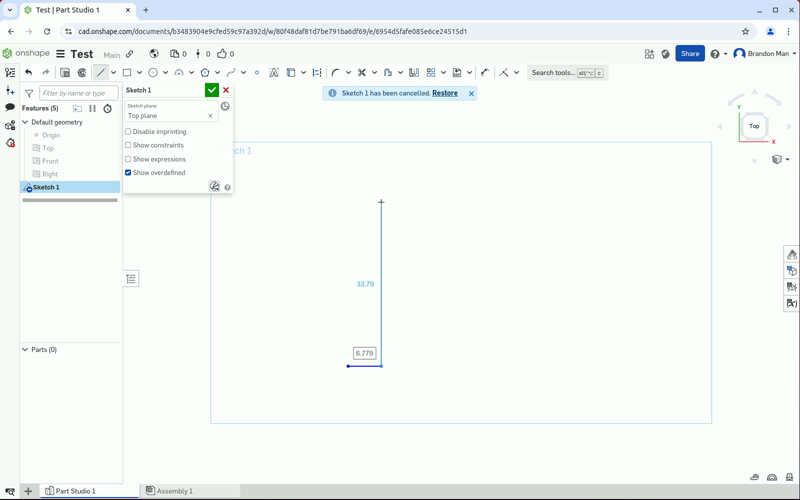
click(381, 201)
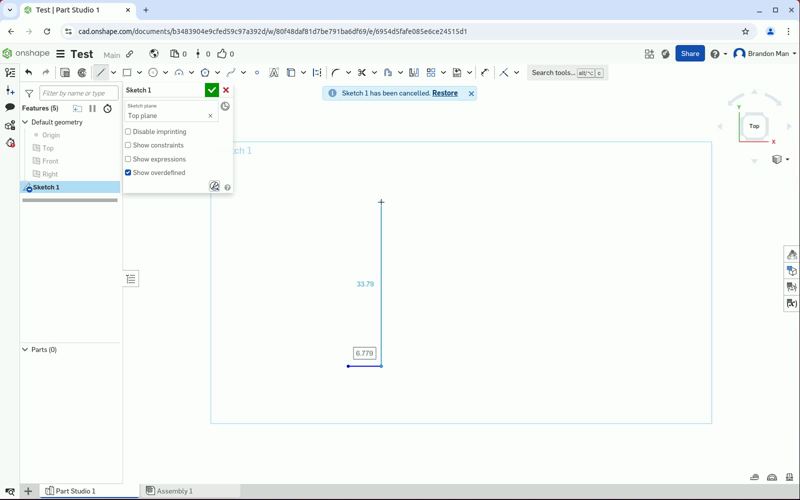
key_up(shift)
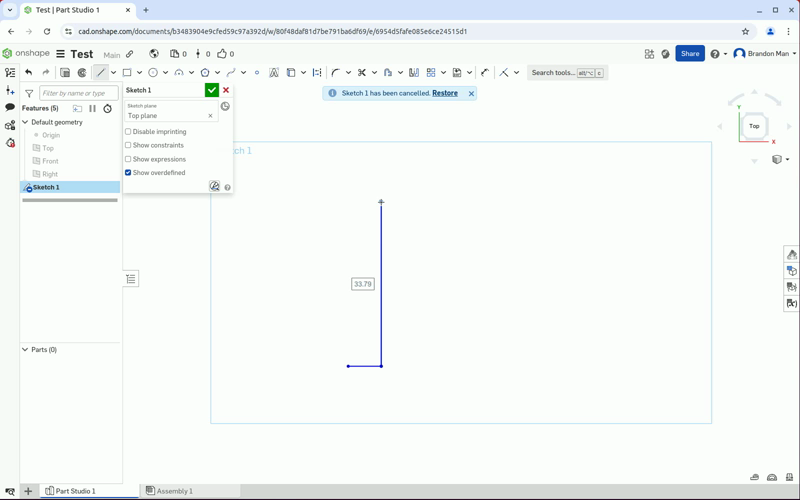
key_down(shift)
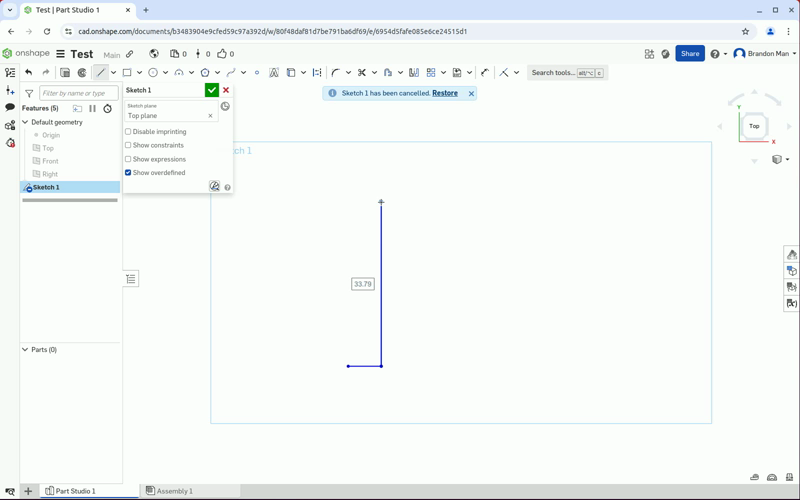
mouse_move(411, 201)
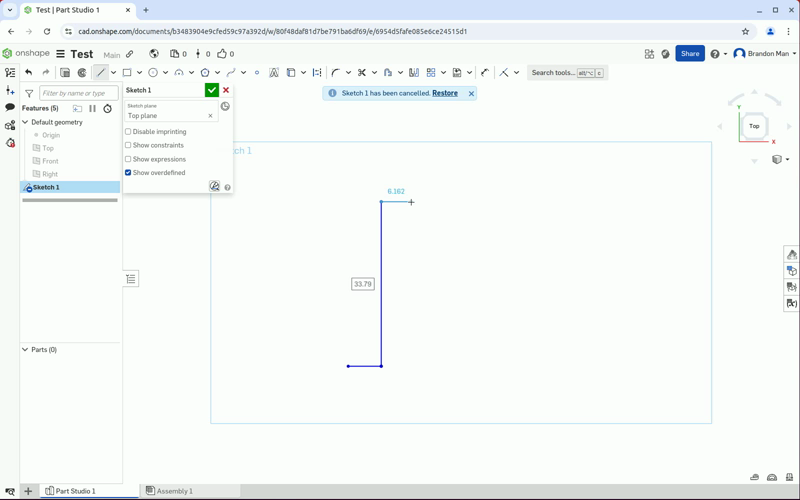
mouse_move(348, 201)
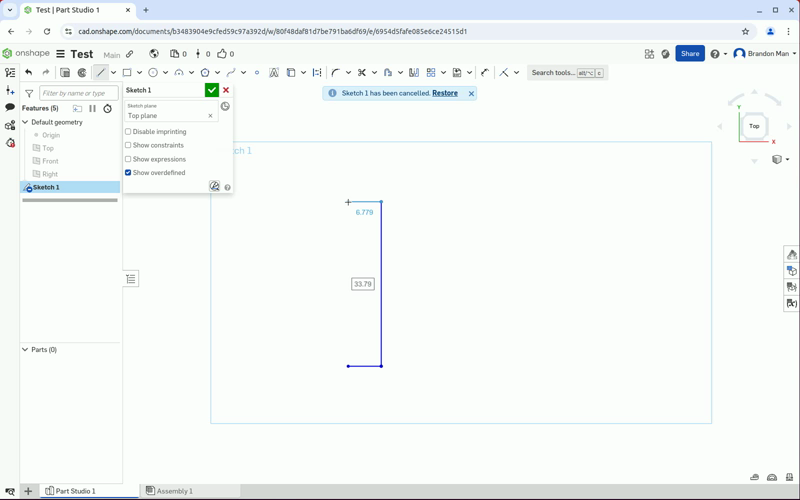
click(348, 201)
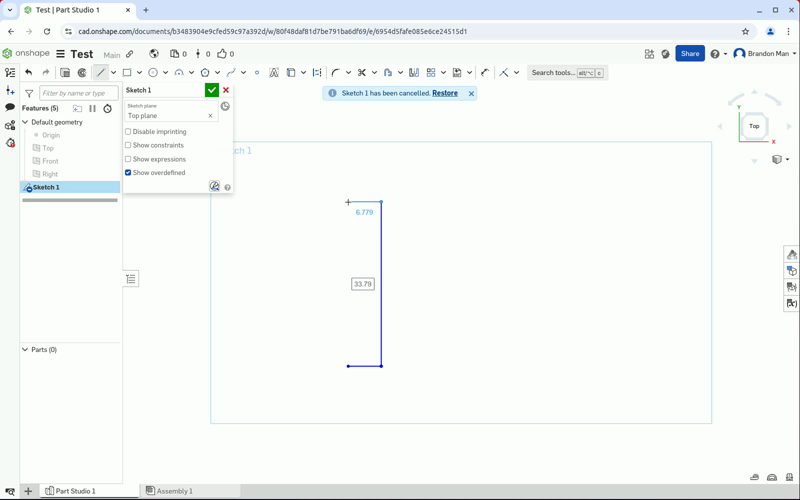
key_up(shift)
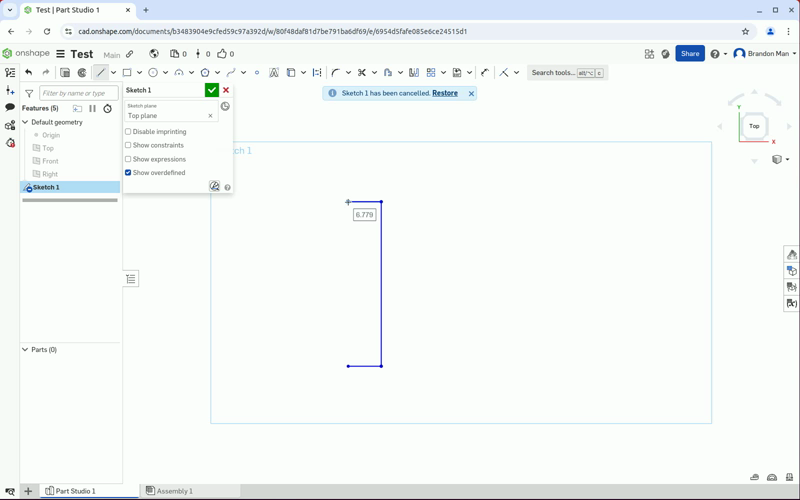
key_down(shift)
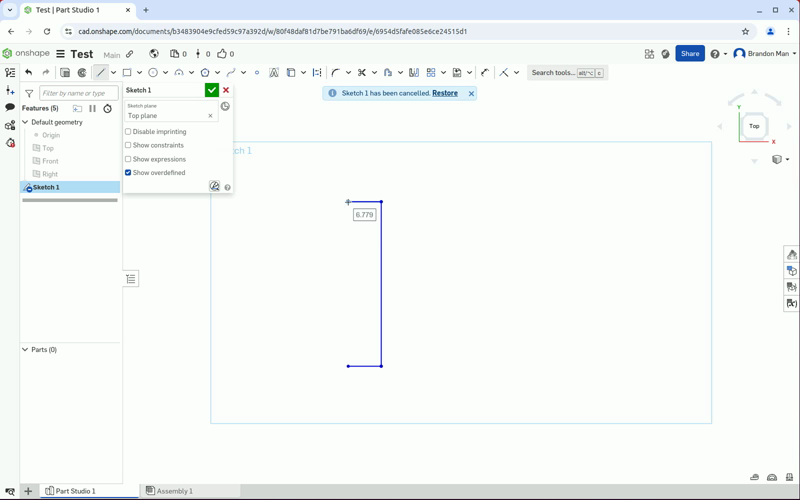
mouse_move(348, 366)
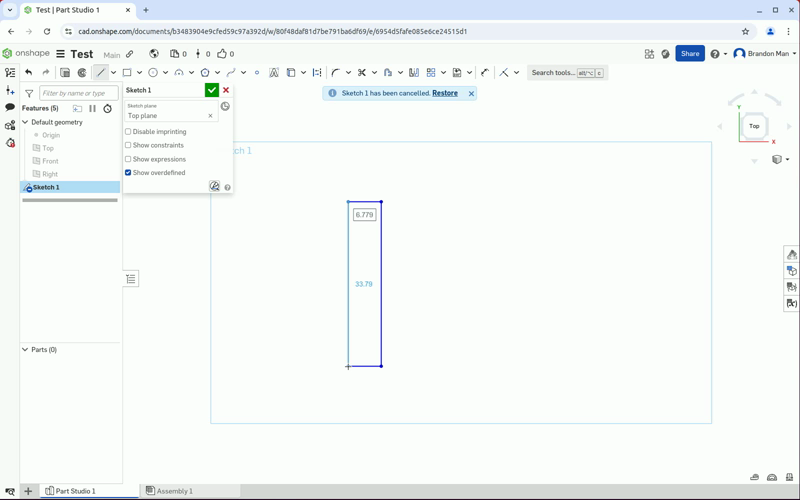
key_up(shift)
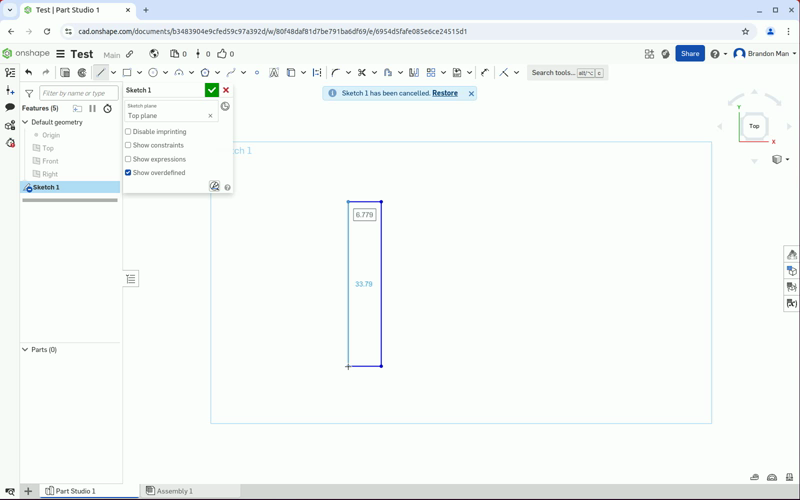
click(348, 366)
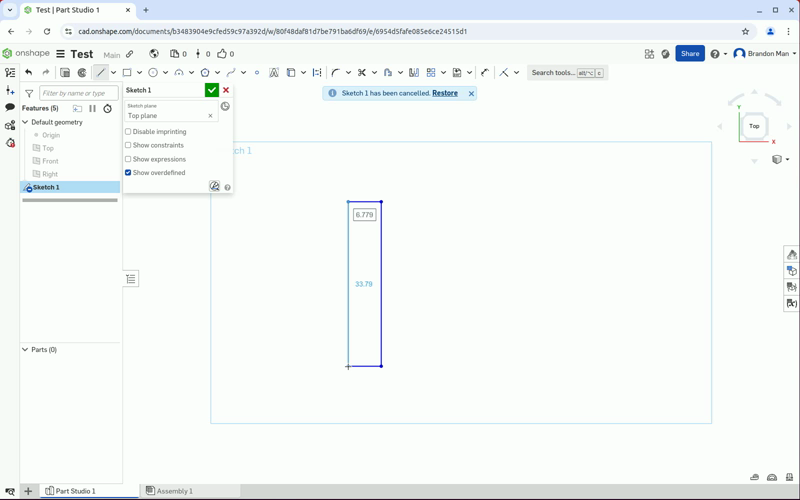
key(esc)
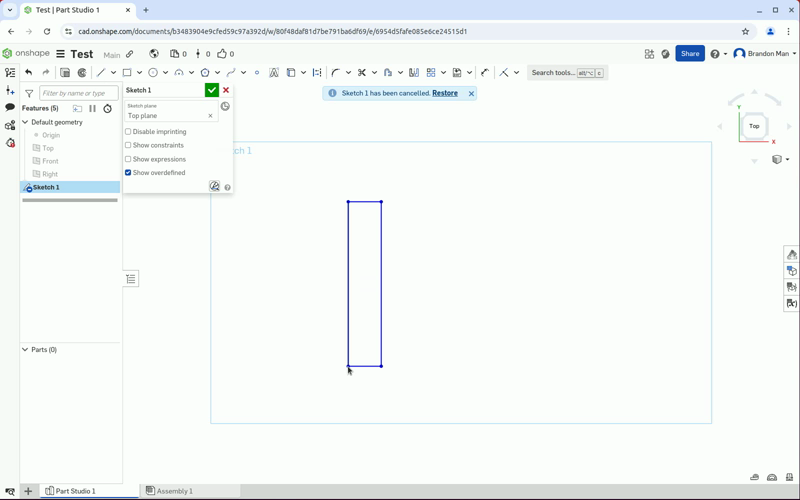
mouse_move(357, 350)
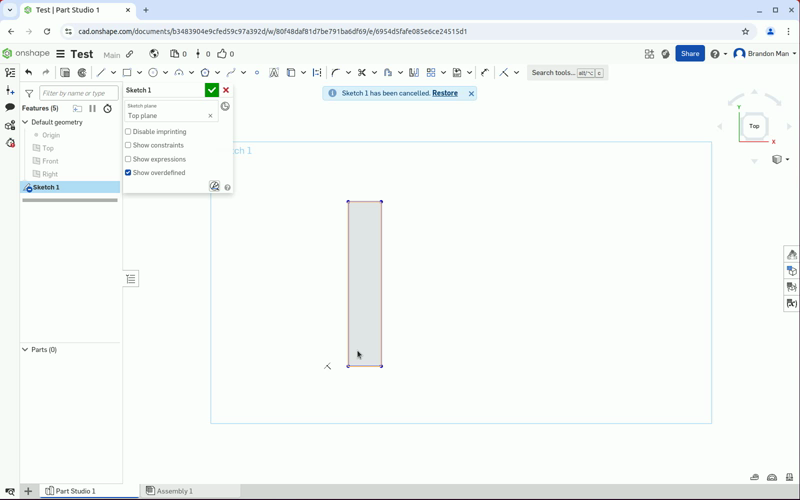
click(357, 350)
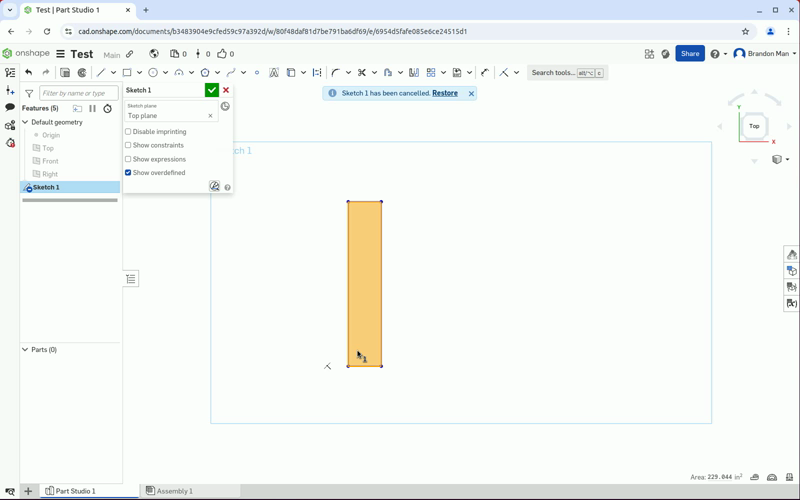
mouse_move(73, 352)
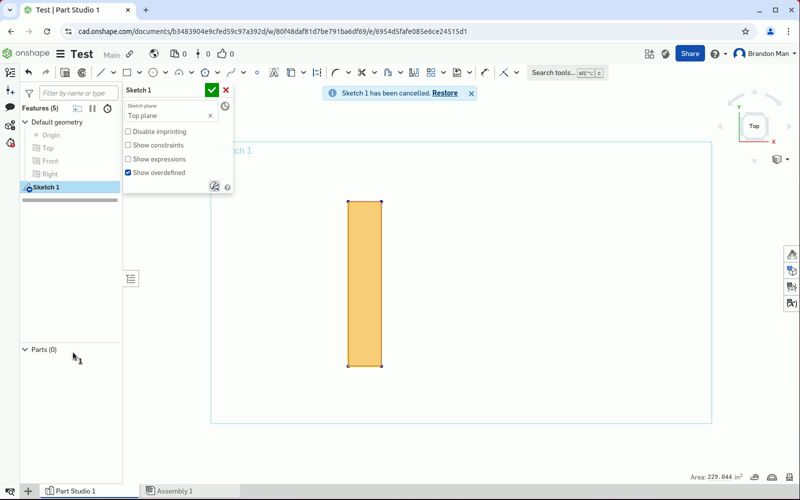
key(shift+y)
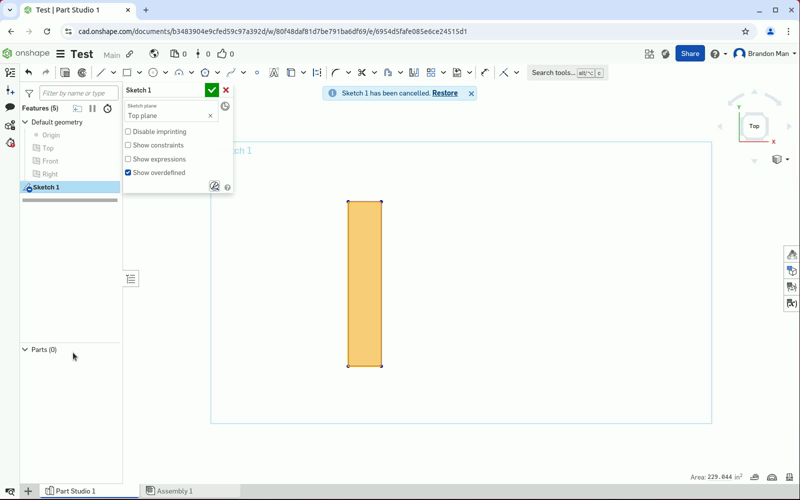
key(shift+e)
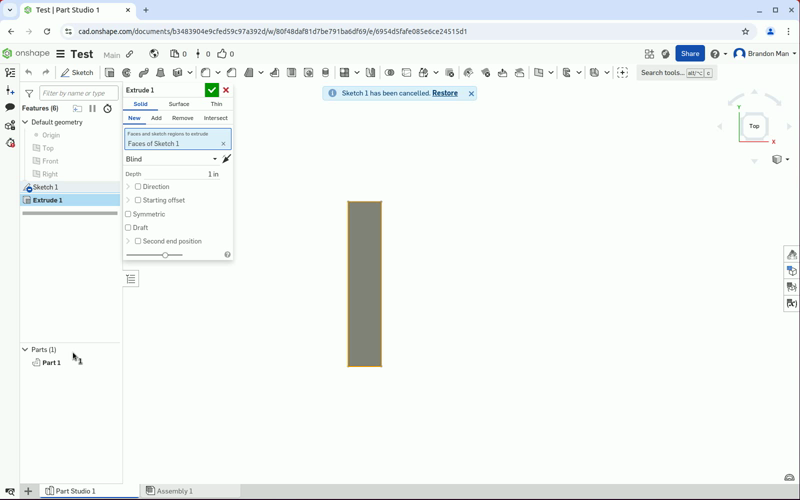
mouse_move(143, 106)
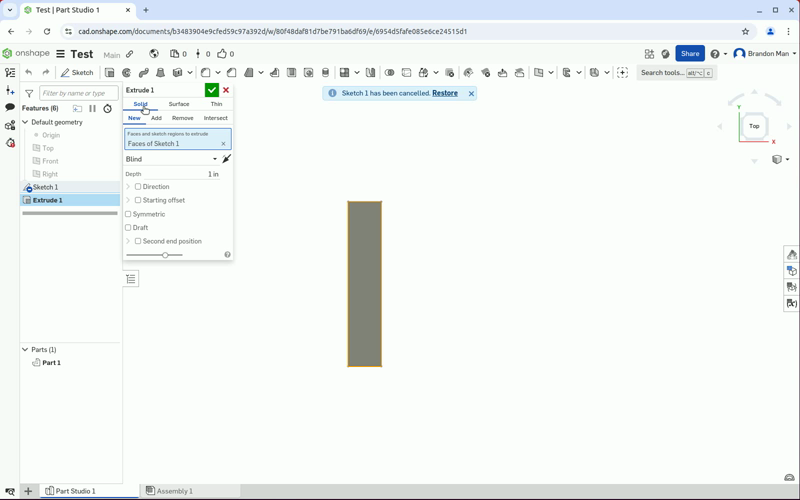
click(143, 106)
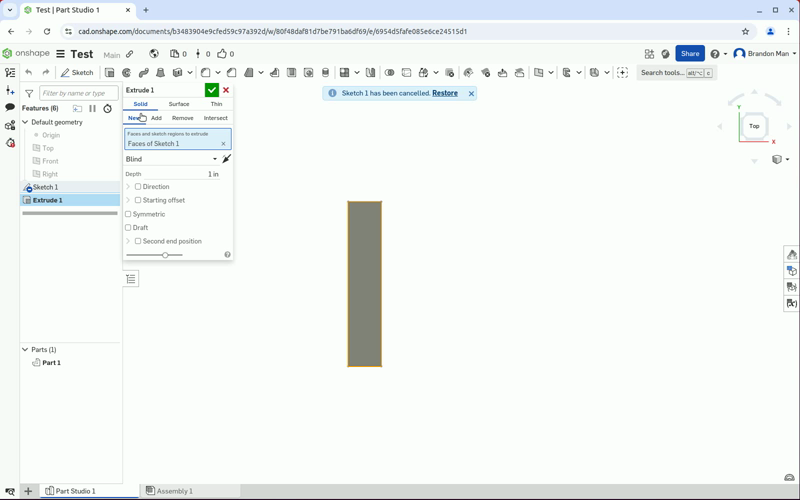
mouse_move(137, 120)
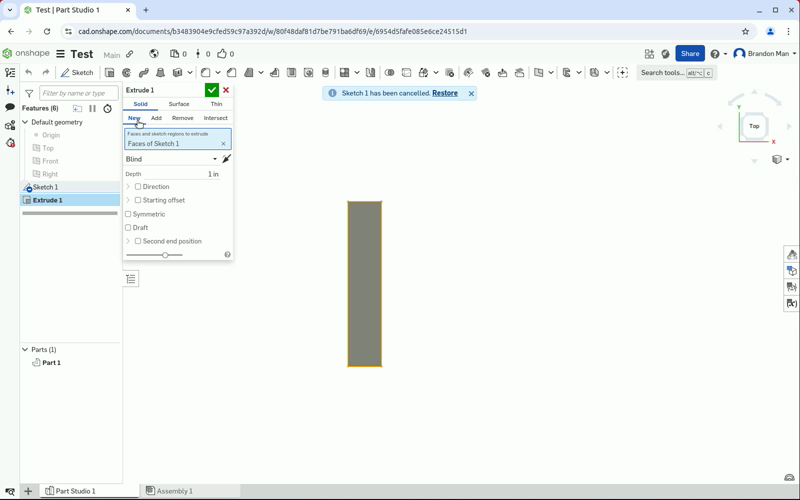
click(137, 120)
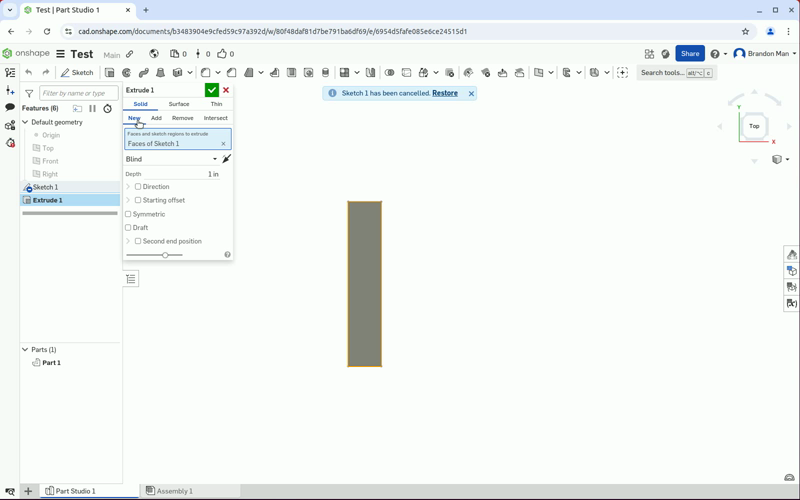
key(tab, 4)
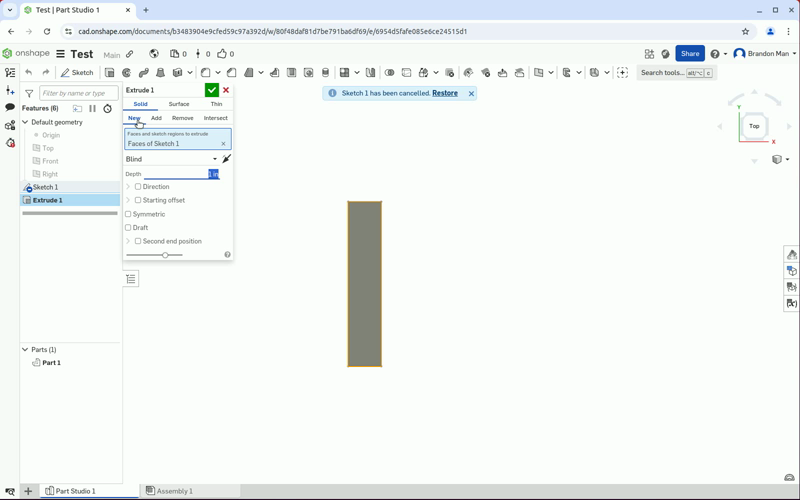
text(3.851)
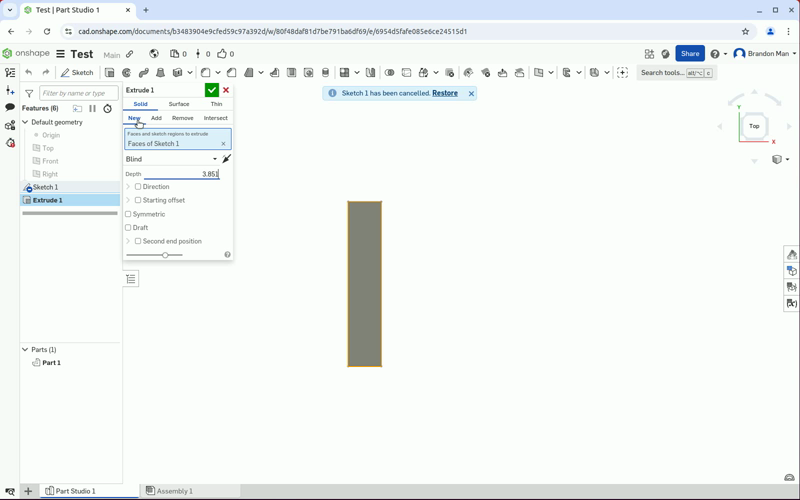
key(enter)
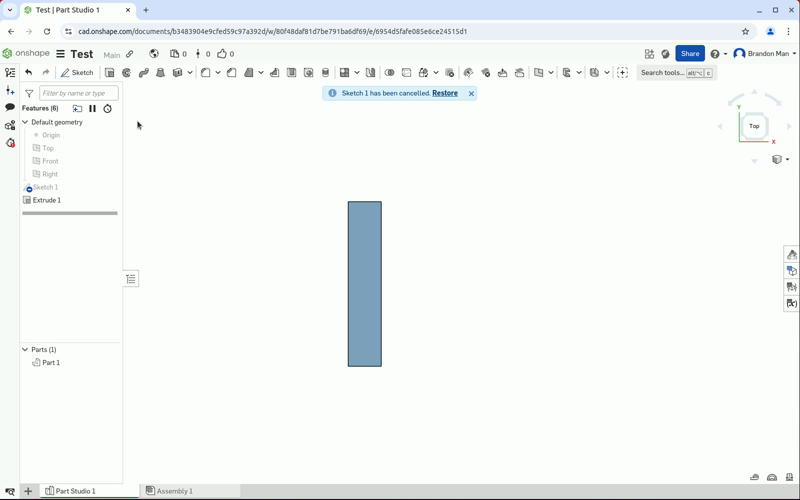
key(shift+h)
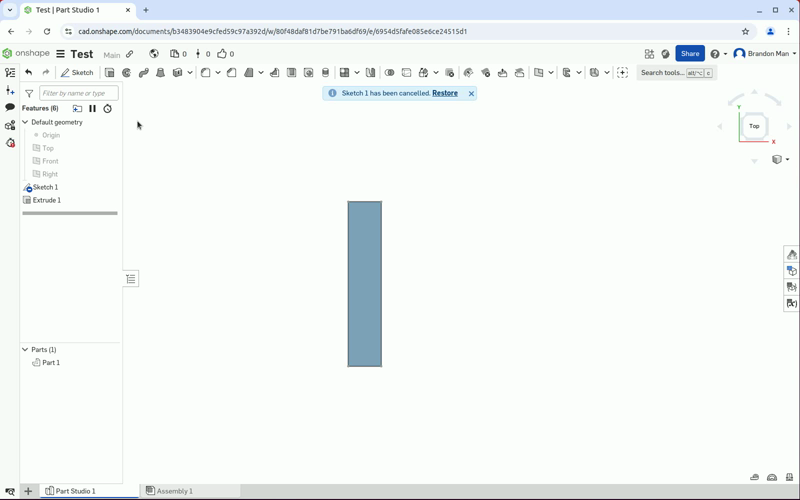
key(shift+h)
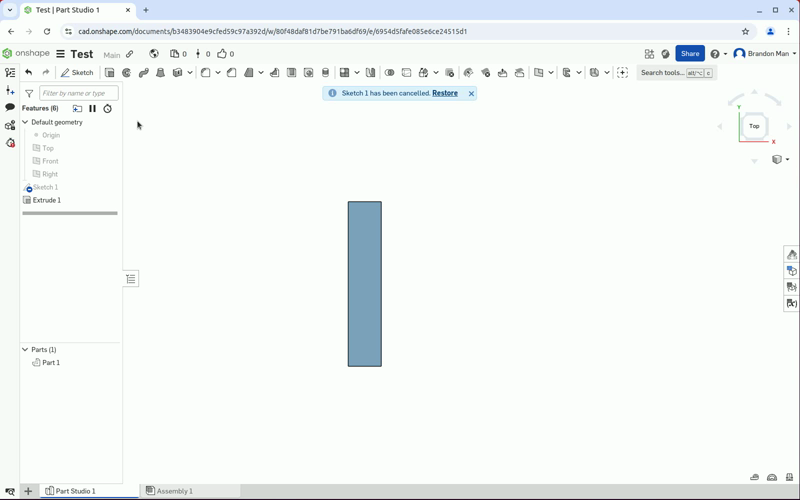
mouse_move(73, 189)
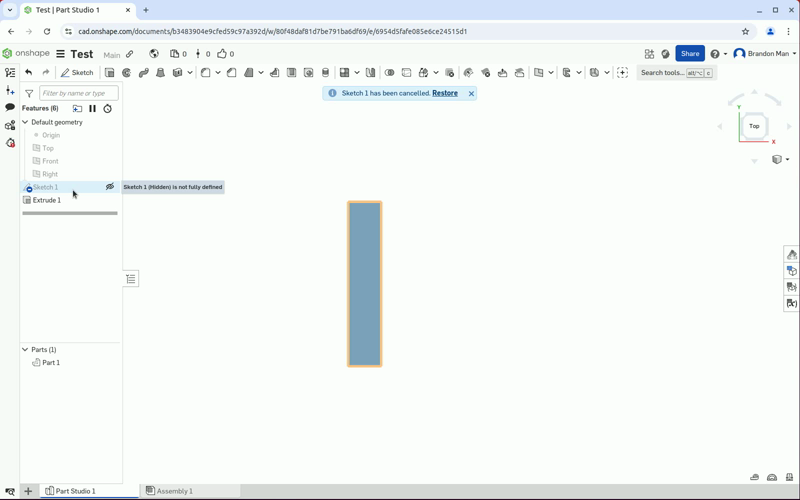
click(73, 189)
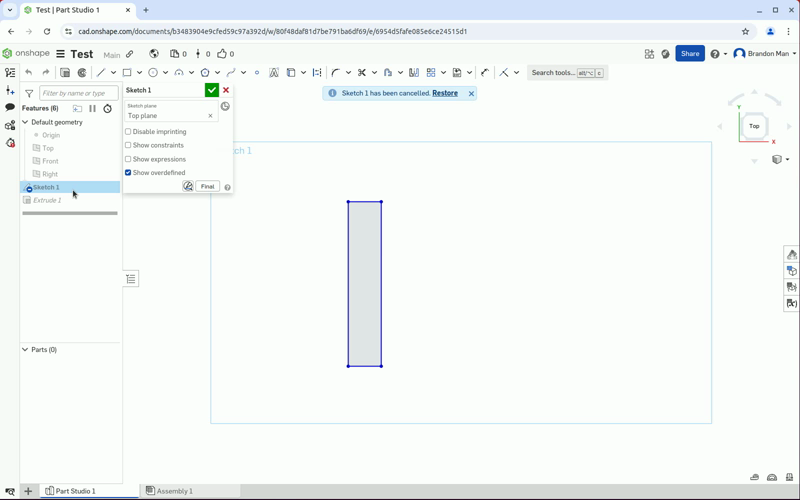
mouse_move(229, 92)
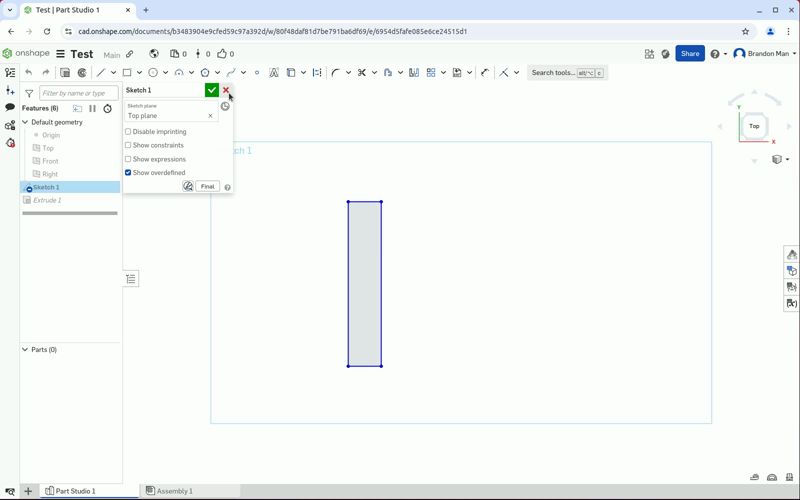
click(229, 92)
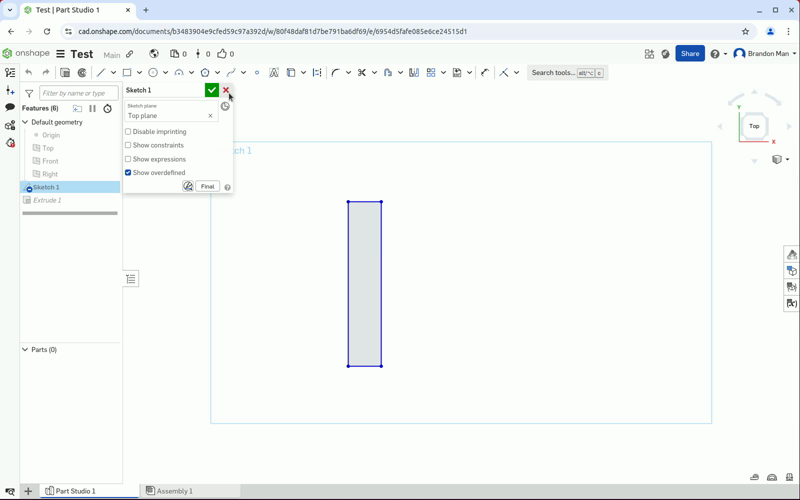
key(shift+s)
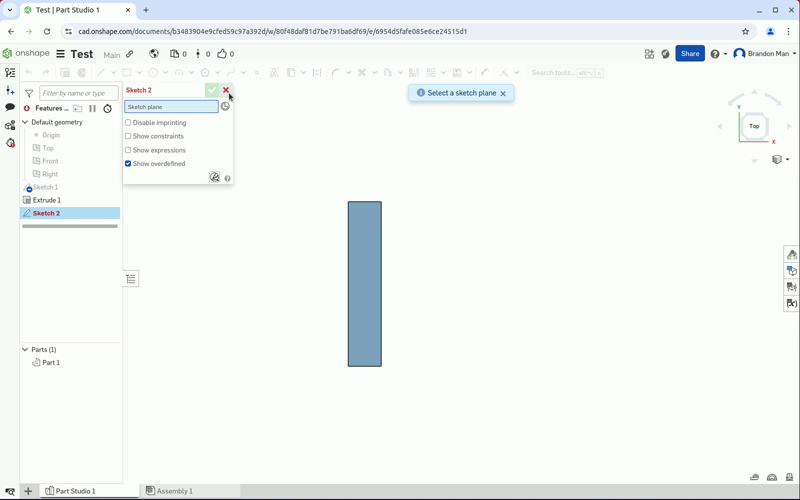
mouse_move(73, 150)
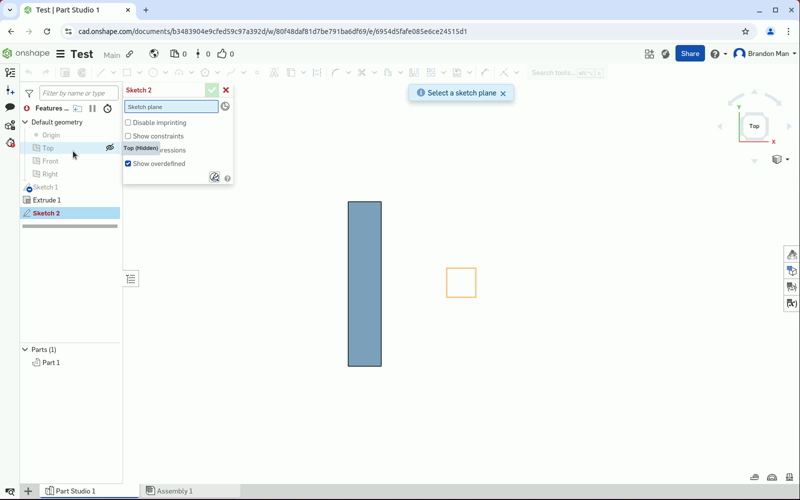
click(73, 150)
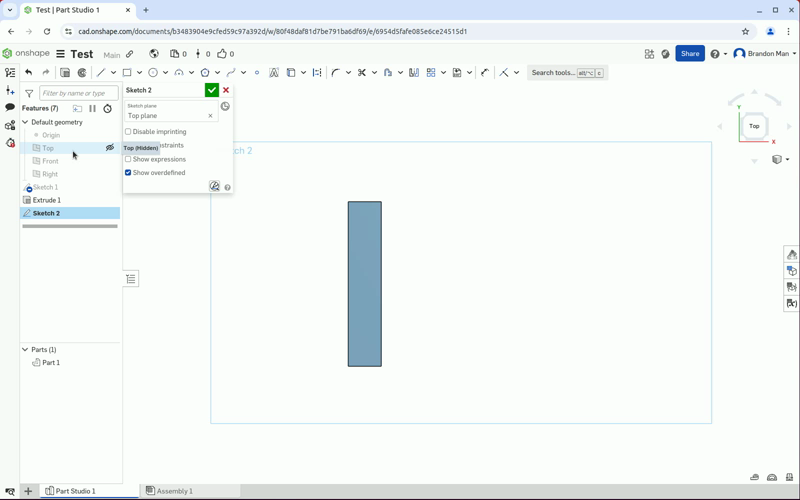
mouse_move(73, 352)
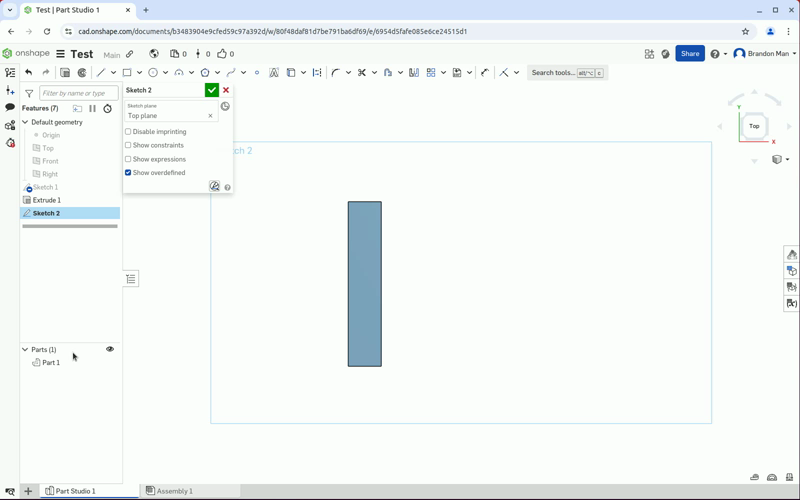
key(y)
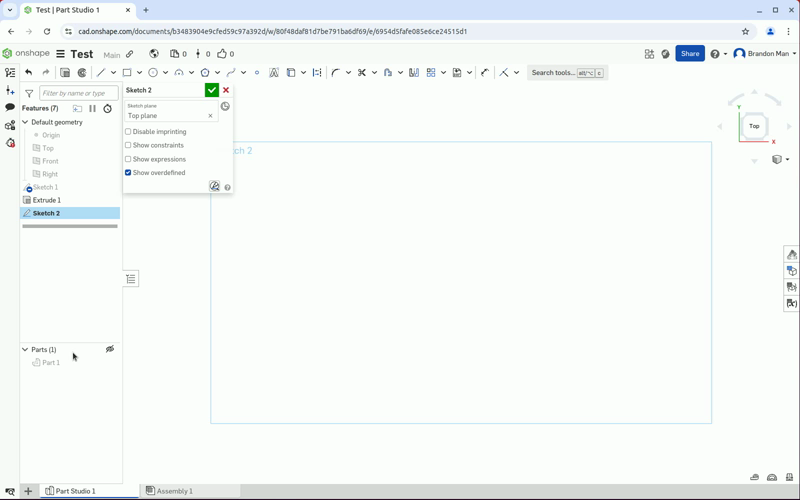
key(l)
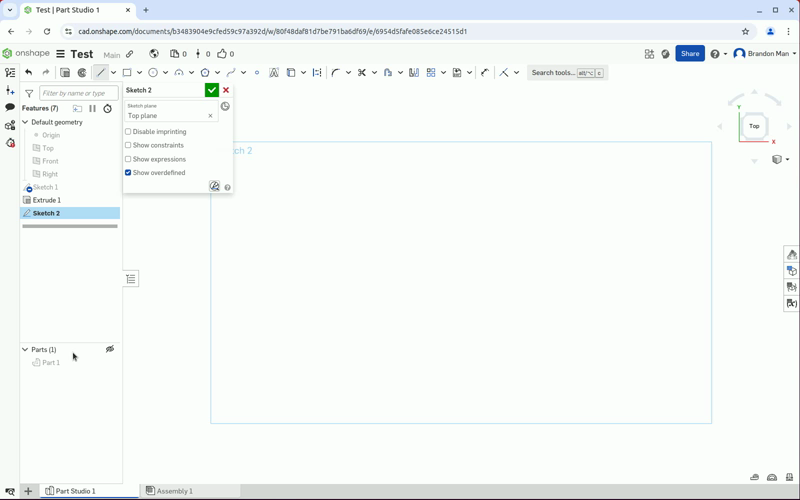
key_down(shift)
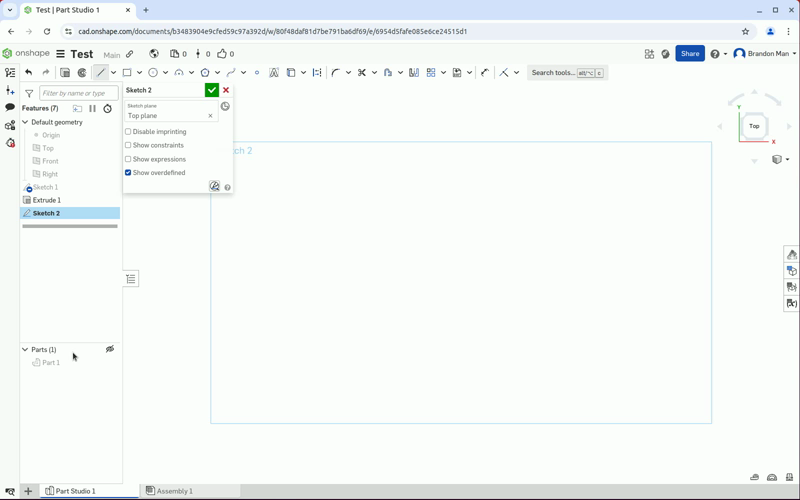
mouse_move(539, 366)
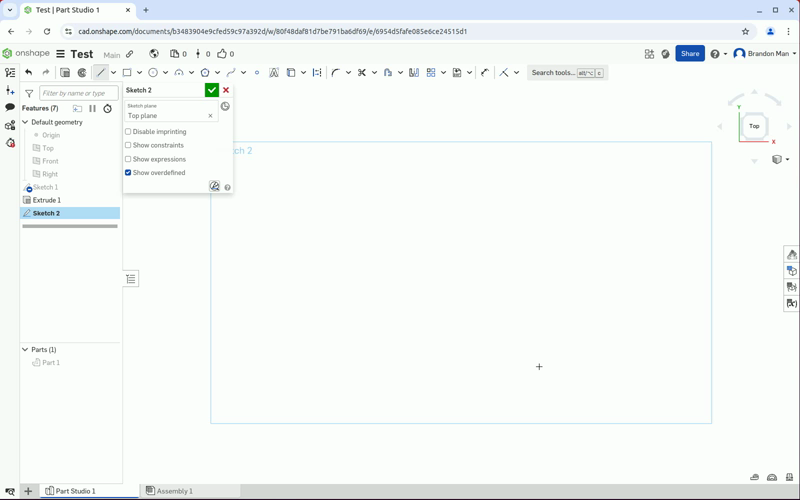
click(539, 366)
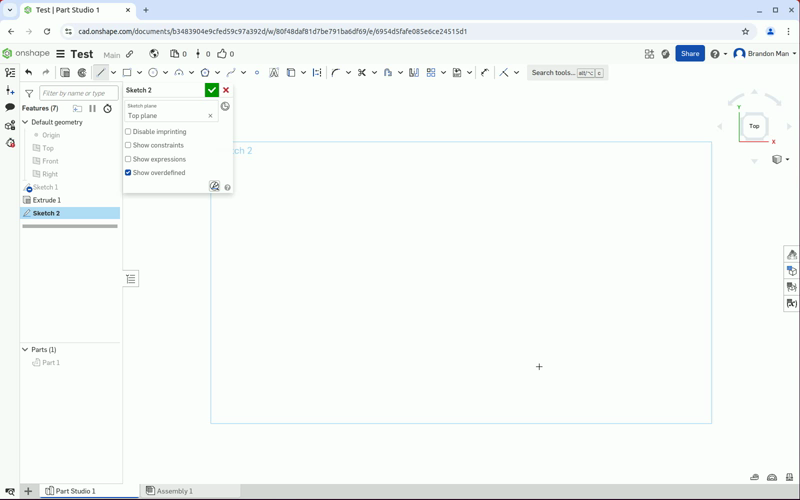
key_up(shift)
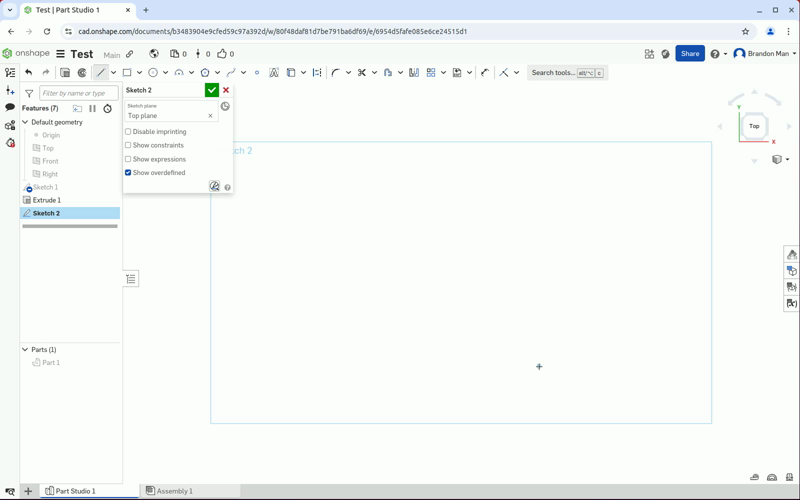
key_down(shift)
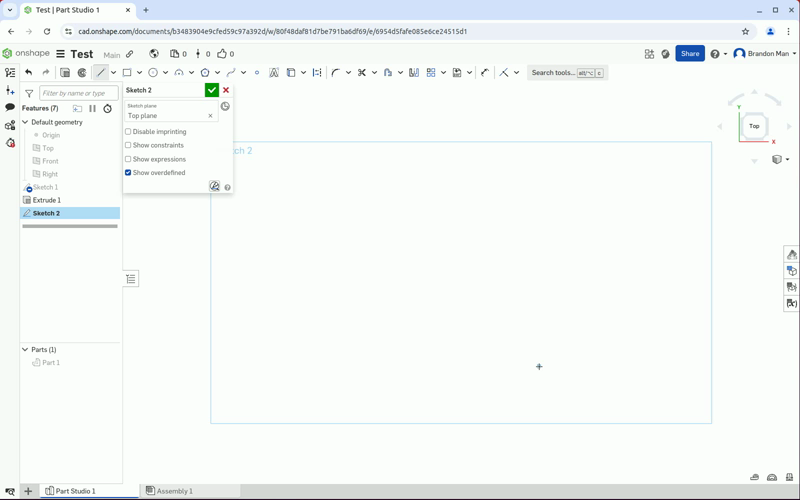
mouse_move(569, 366)
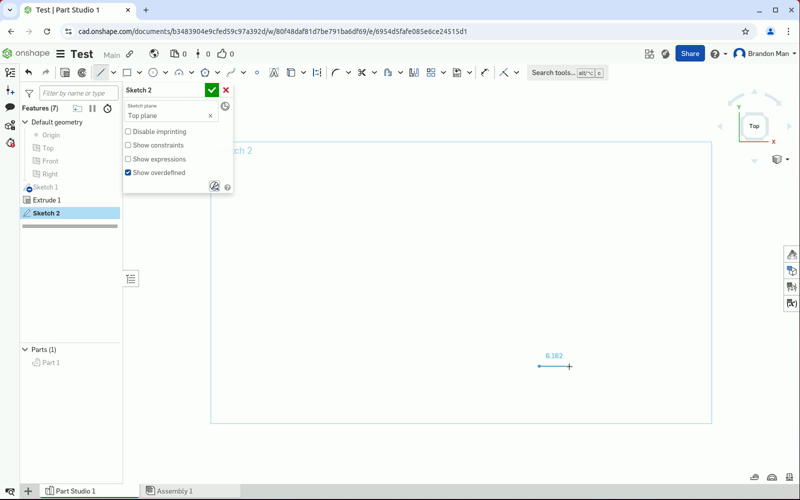
mouse_move(572, 366)
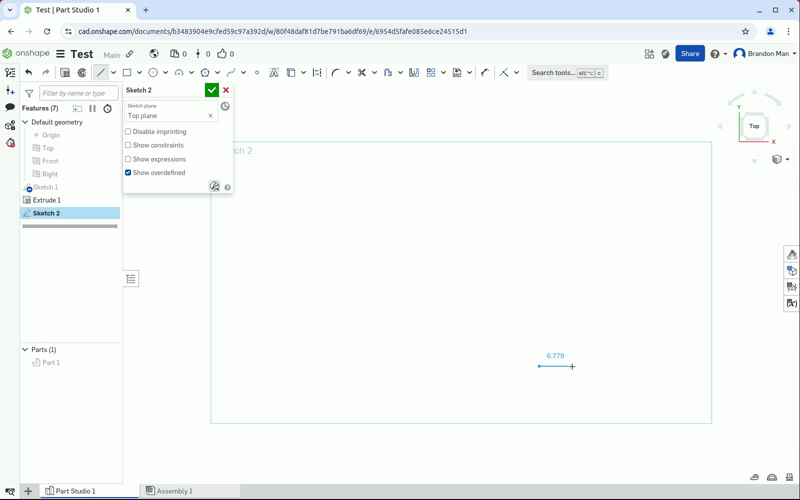
click(572, 366)
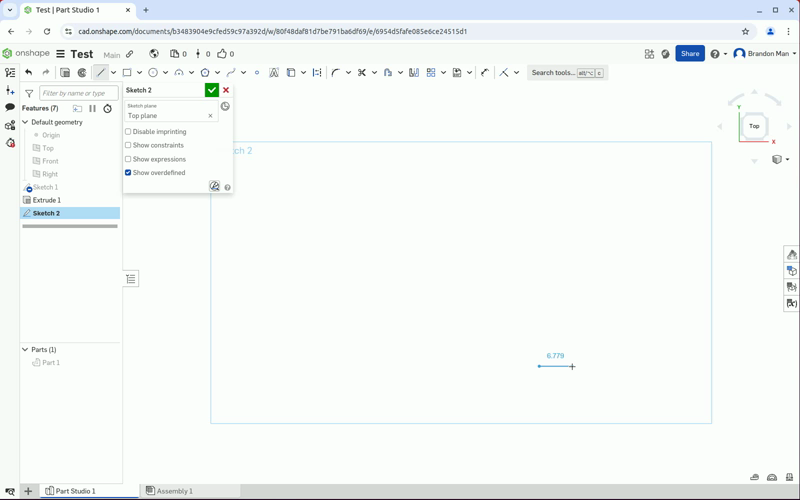
key_up(shift)
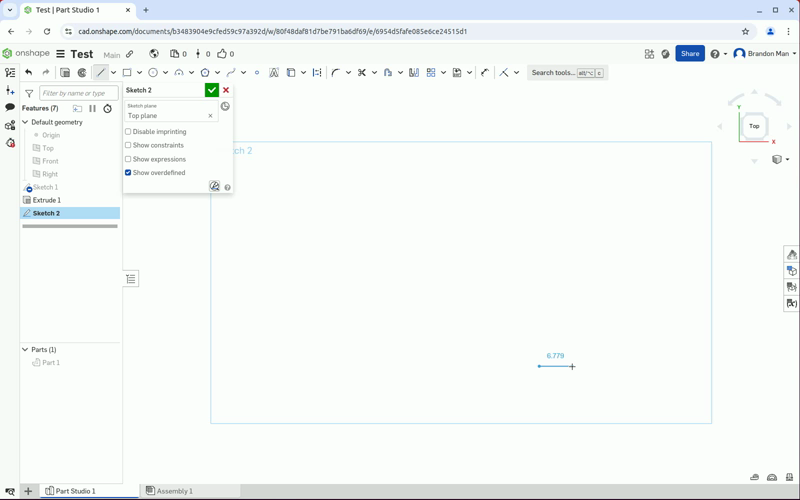
key_down(shift)
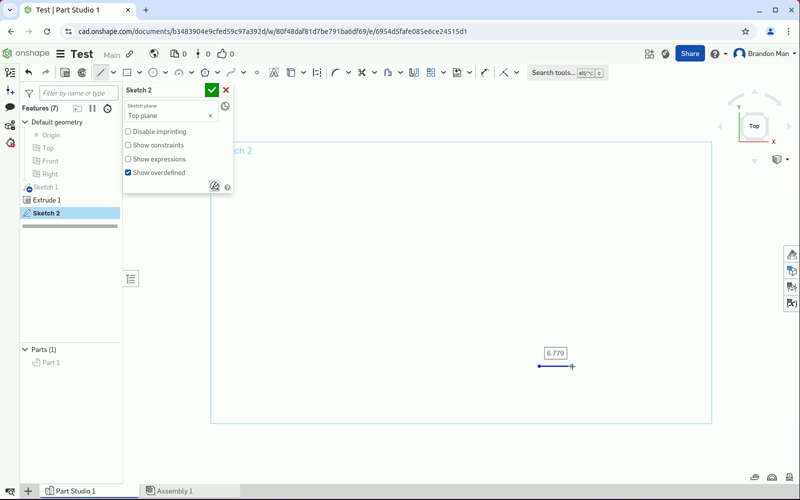
mouse_move(572, 201)
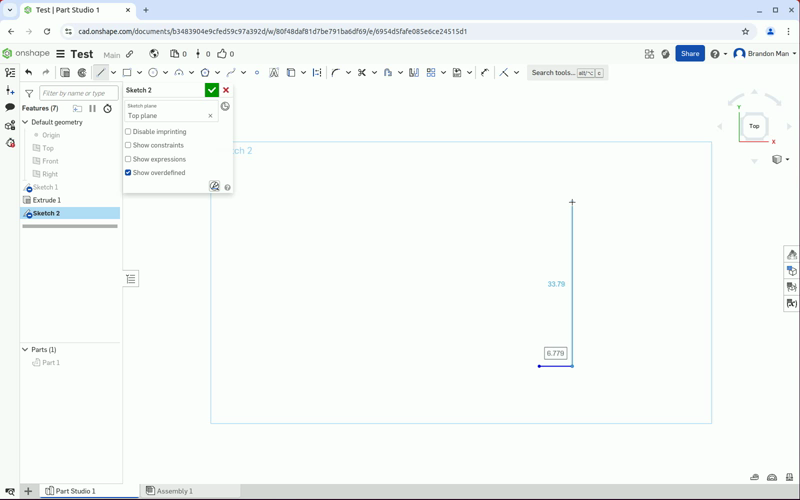
click(572, 201)
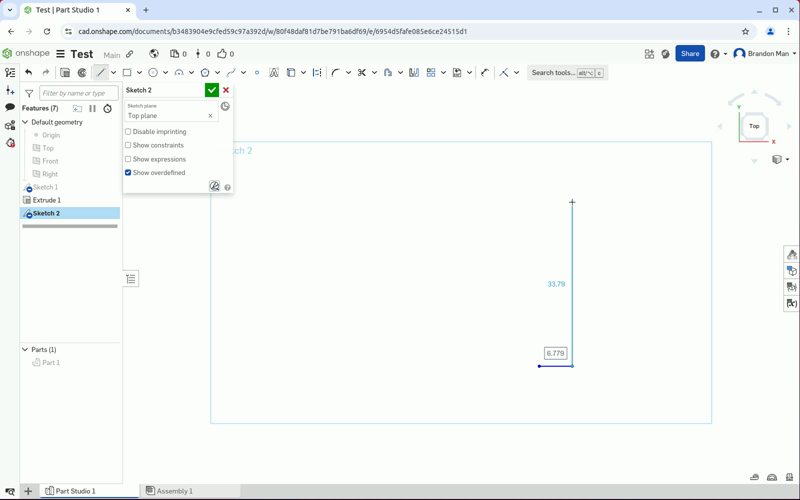
key_up(shift)
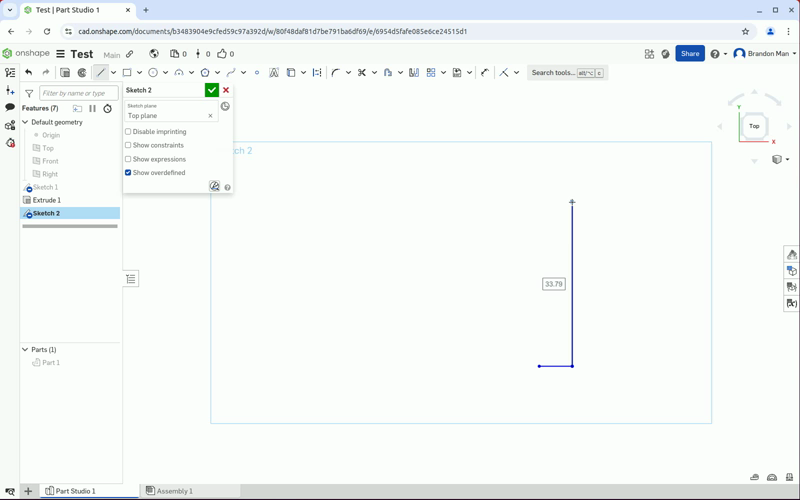
key_down(shift)
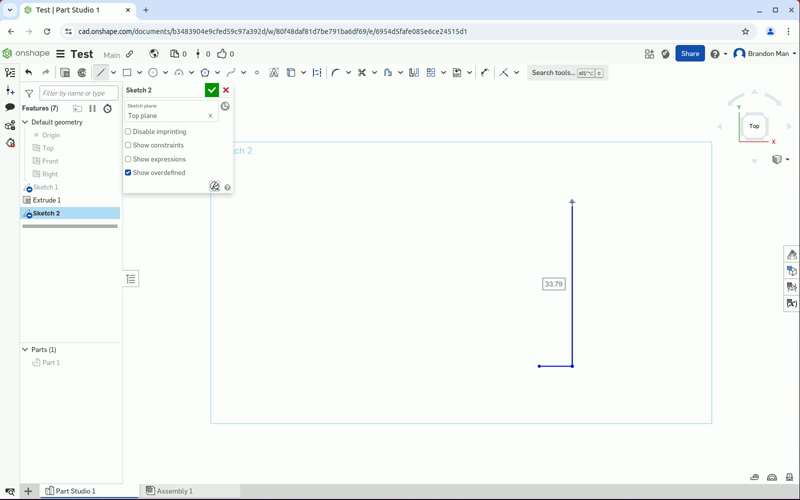
mouse_move(589, 201)
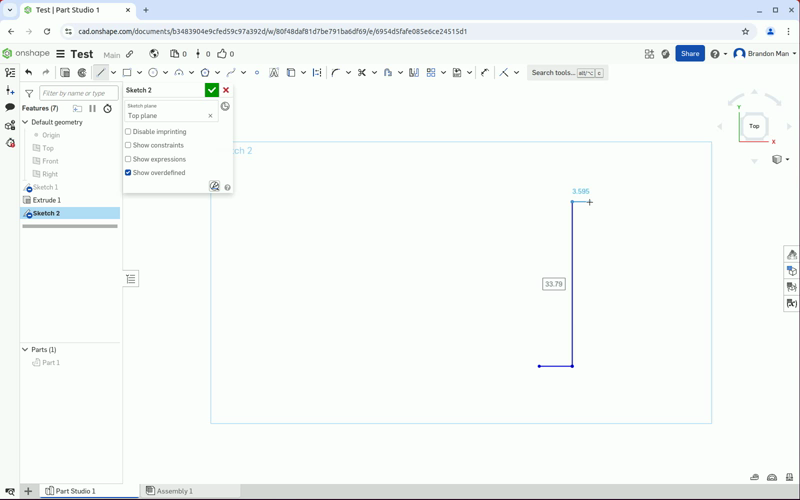
mouse_move(539, 201)
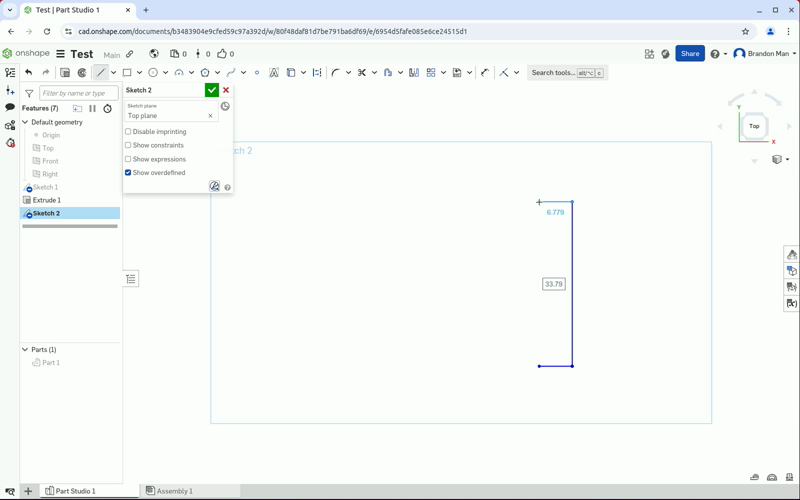
click(539, 201)
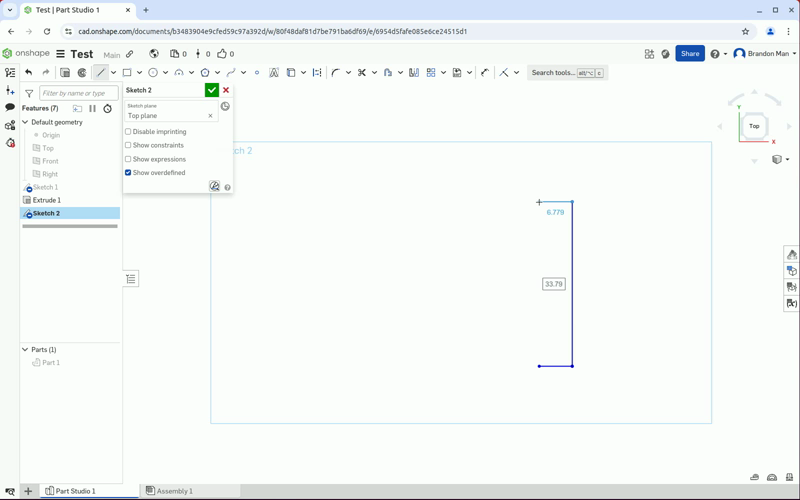
key_up(shift)
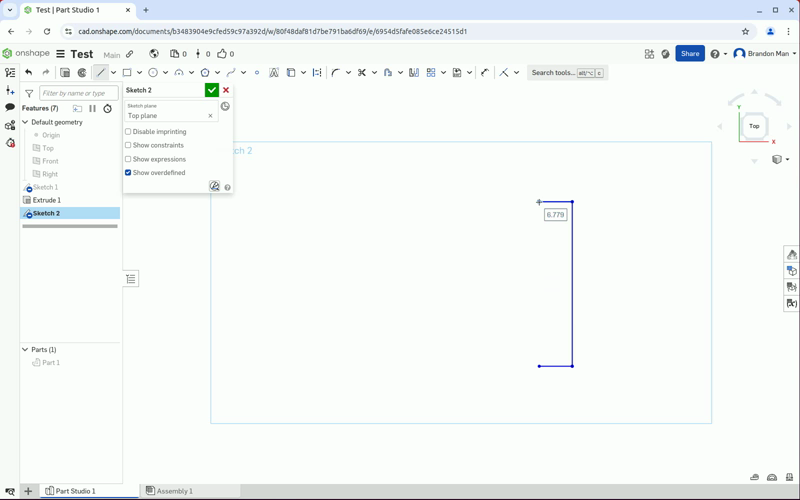
key_down(shift)
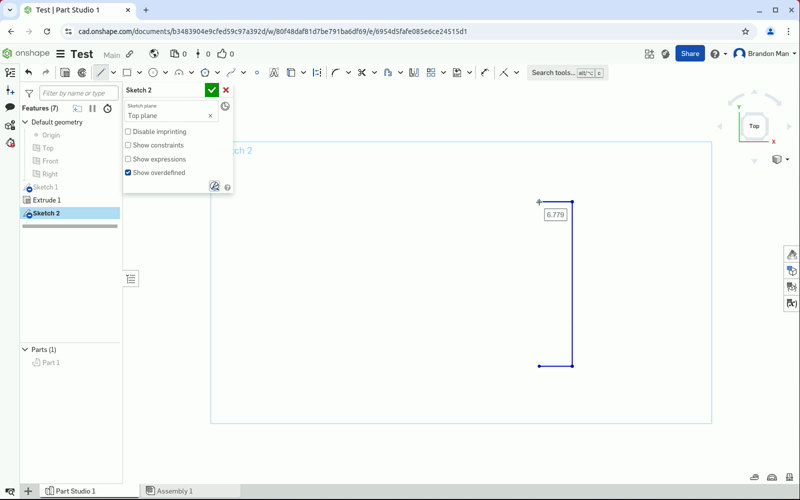
mouse_move(539, 366)
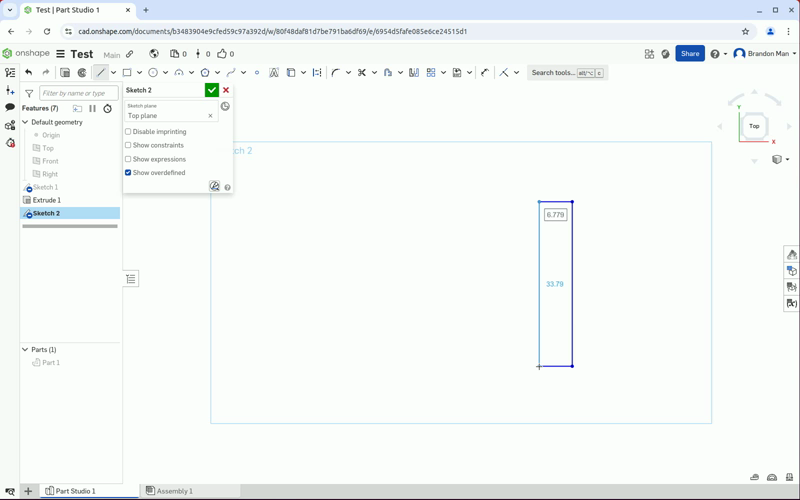
key_up(shift)
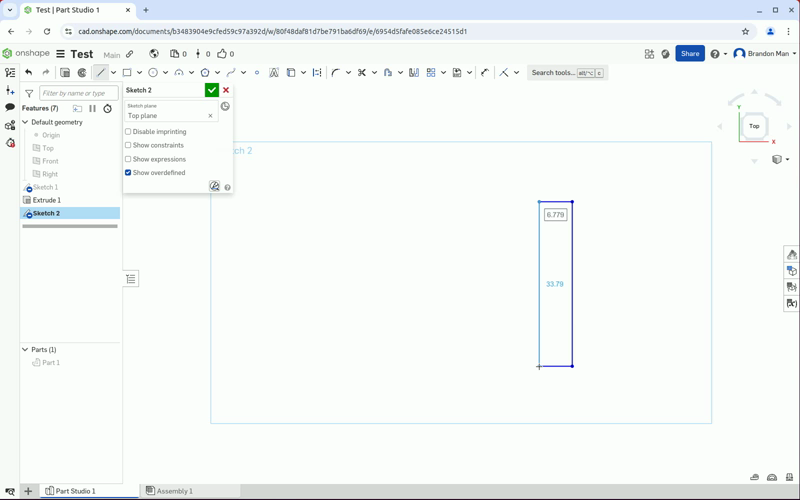
click(539, 366)
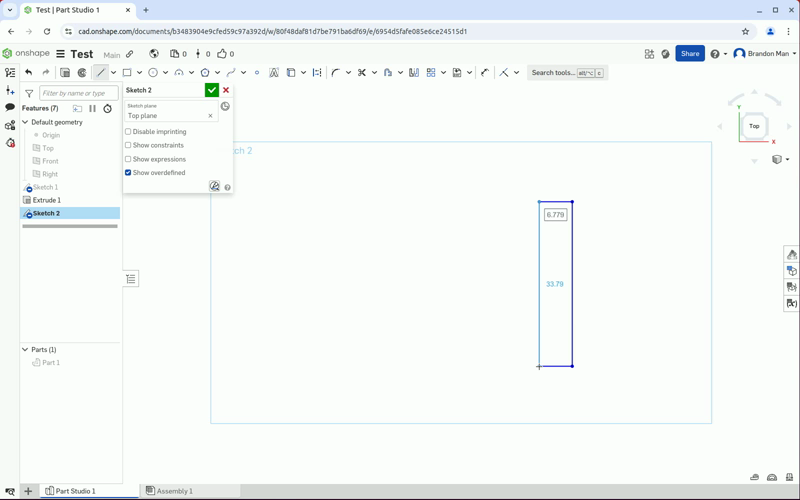
key(esc)
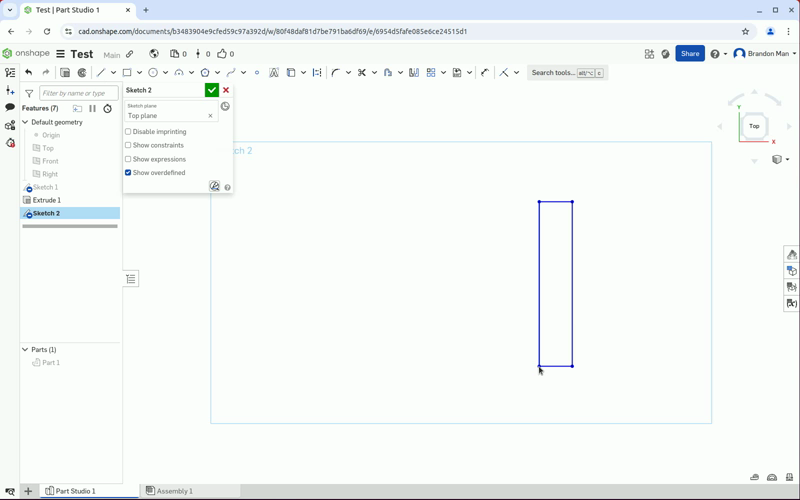
mouse_move(559, 290)
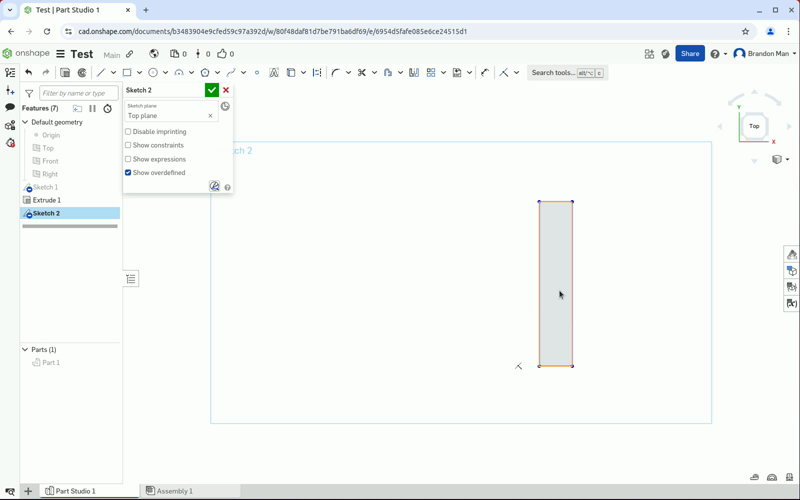
click(559, 290)
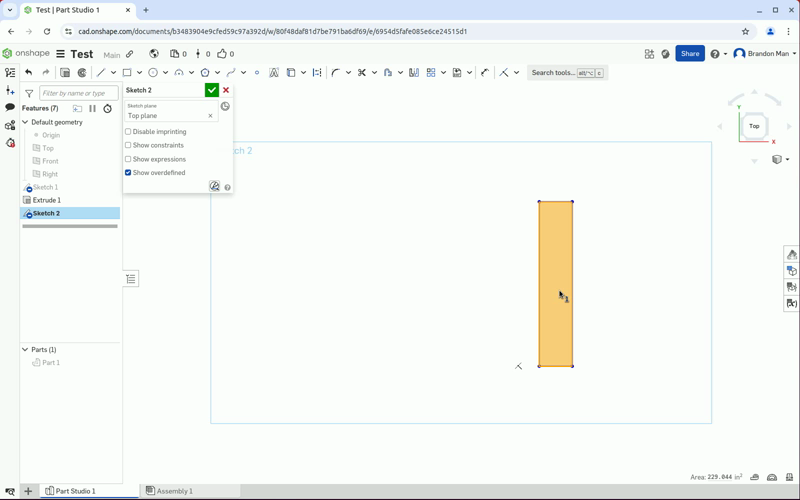
mouse_move(73, 352)
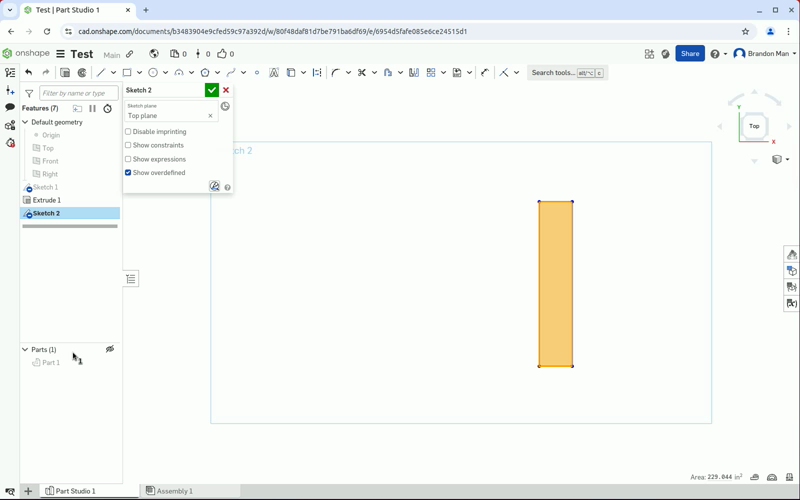
key(shift+y)
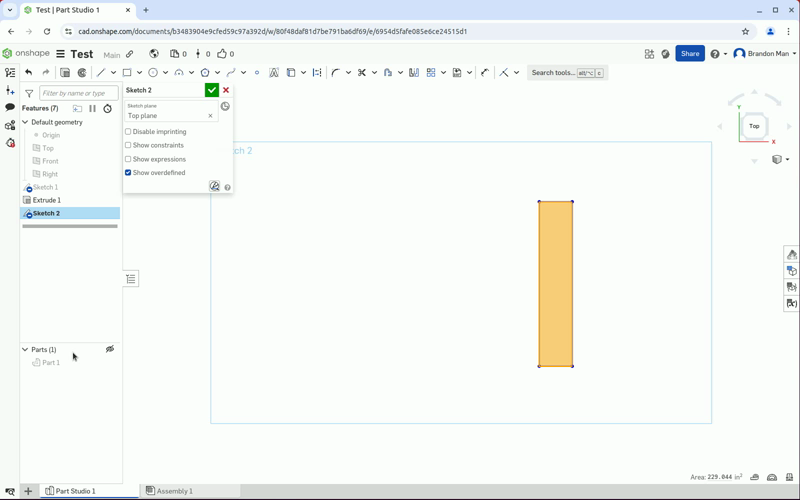
key(shift+e)
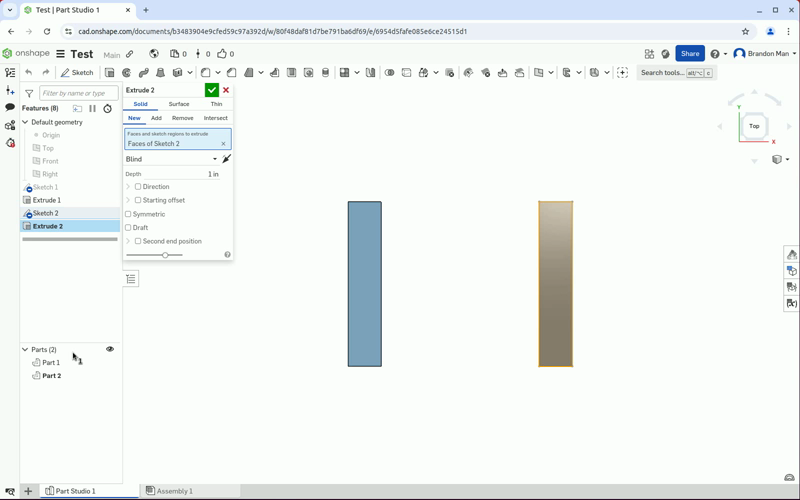
mouse_move(143, 106)
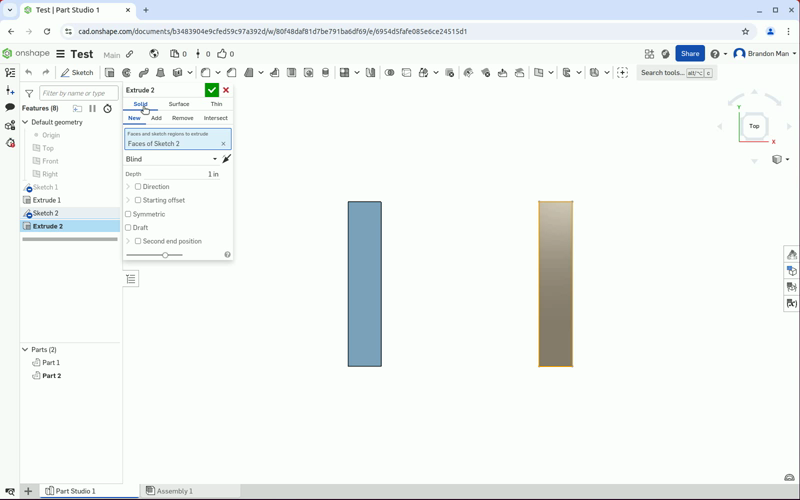
click(143, 106)
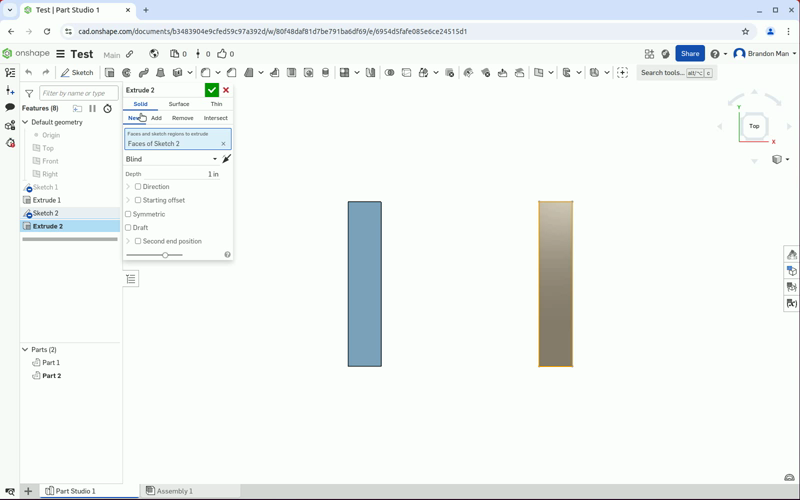
mouse_move(137, 120)
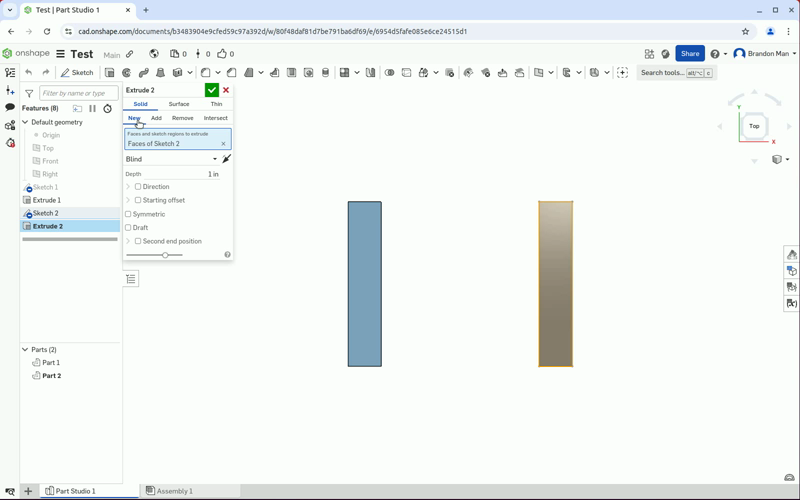
click(137, 120)
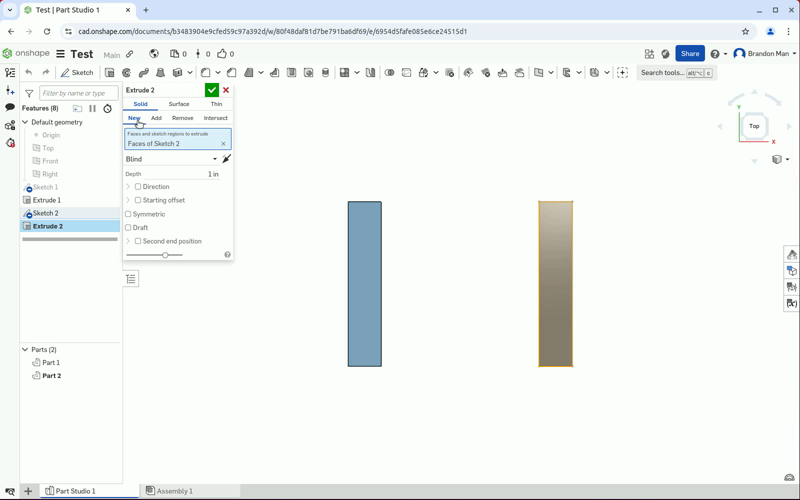
key(tab, 4)
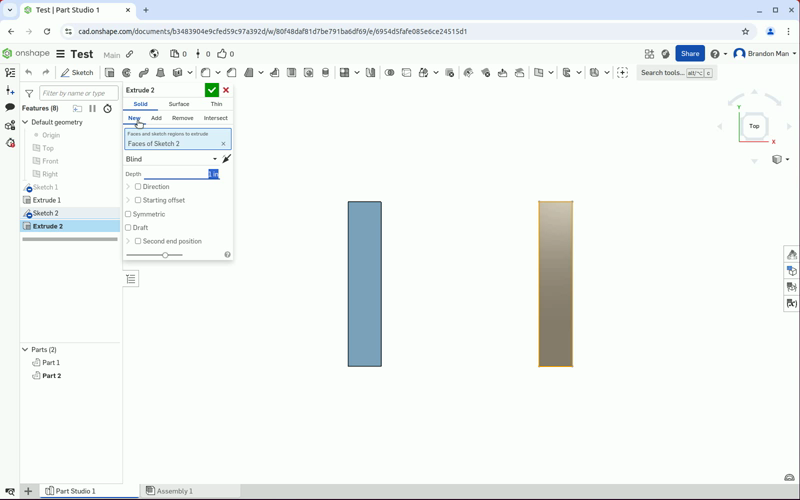
text(3.851)
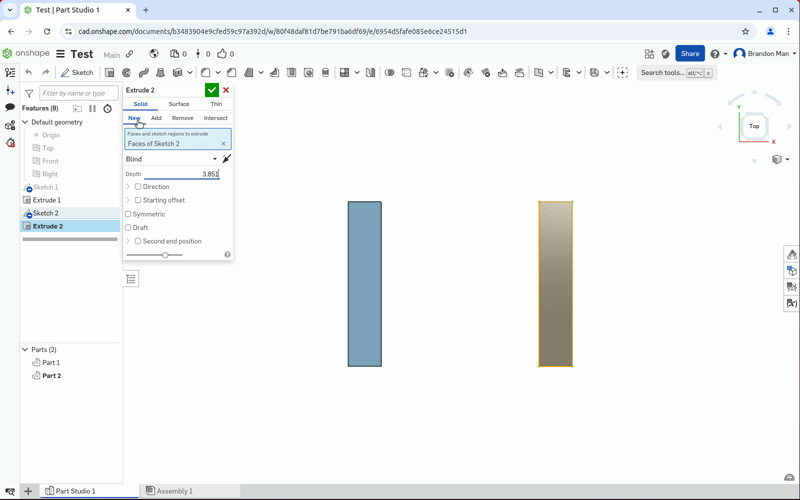
key(enter)
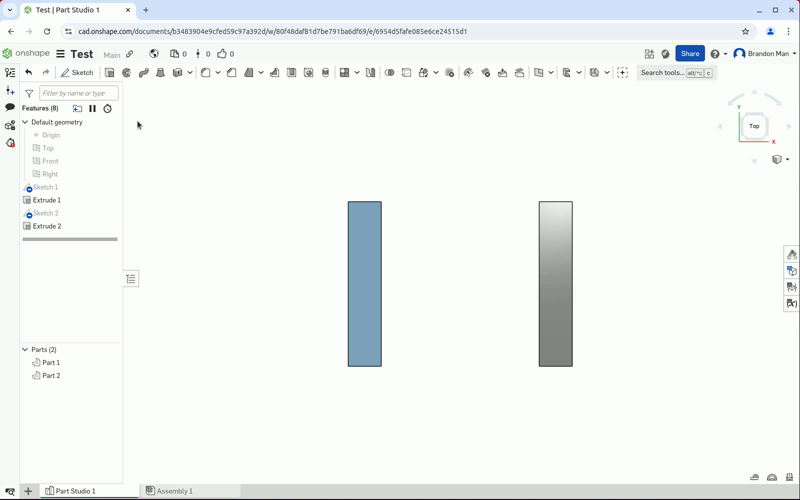
key(shift+h)
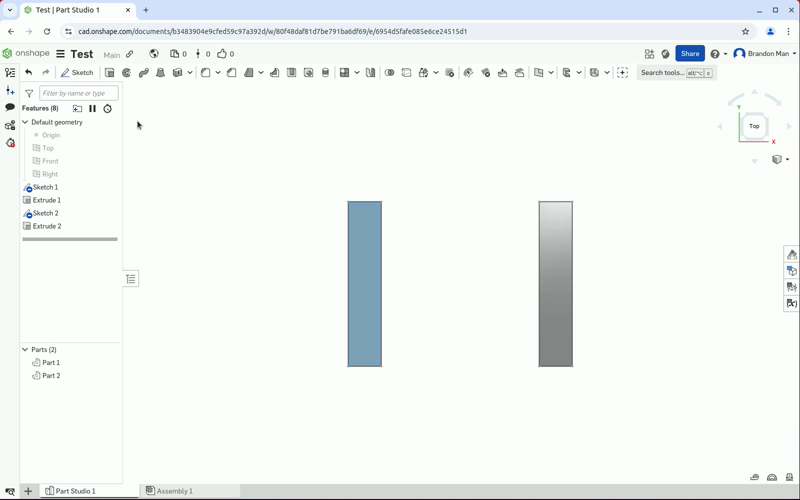
key(shift+h)
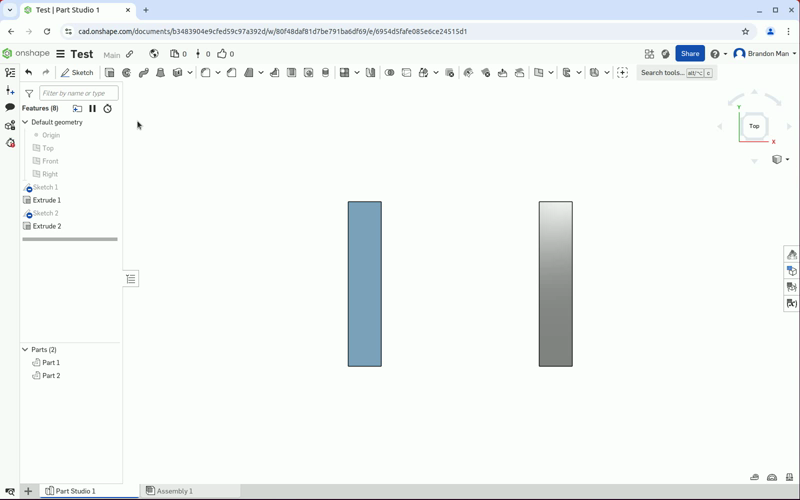
mouse_move(73, 189)
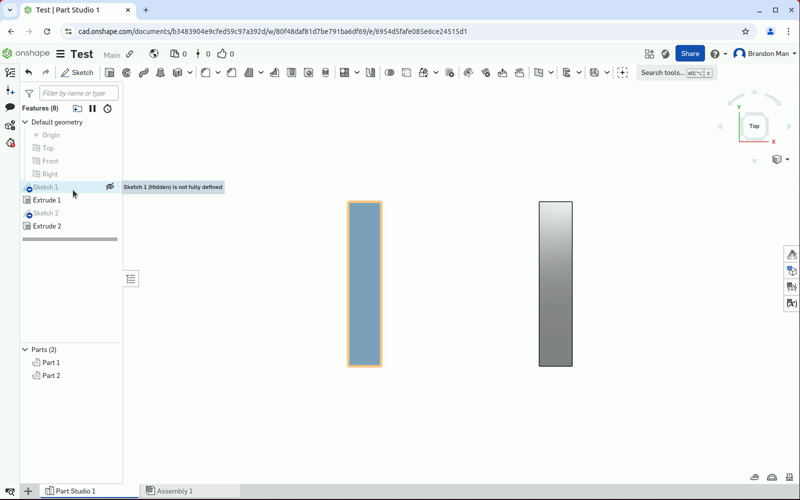
click(73, 189)
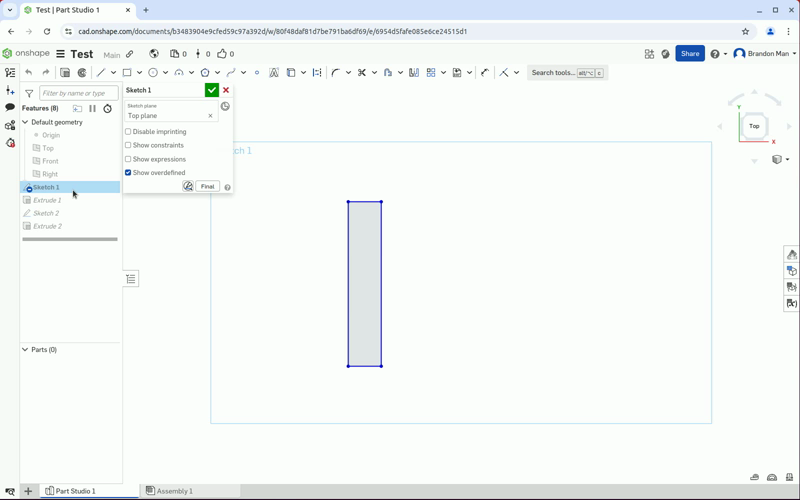
mouse_move(229, 92)
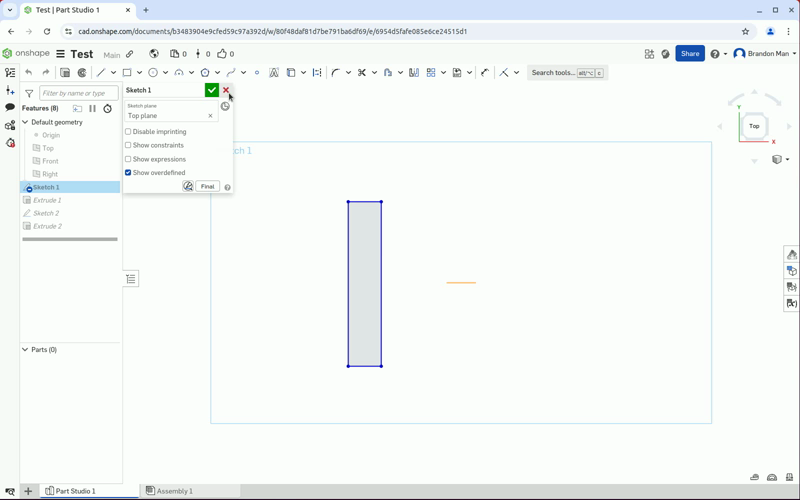
click(229, 92)
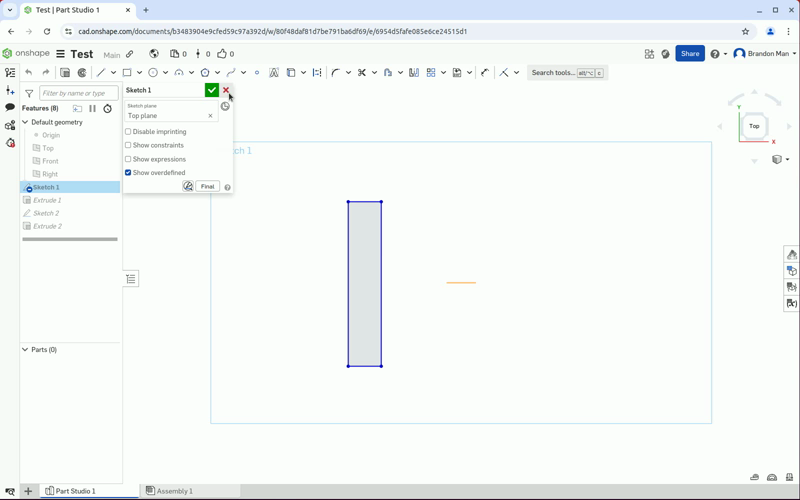
key(shift+s)
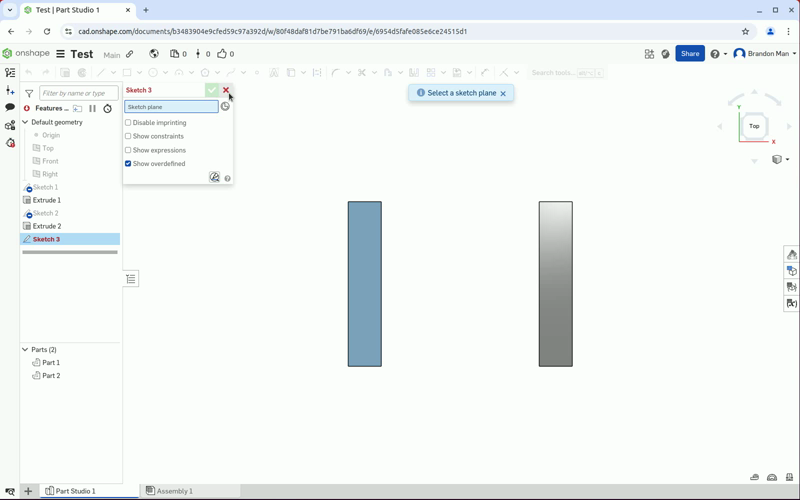
mouse_move(73, 150)
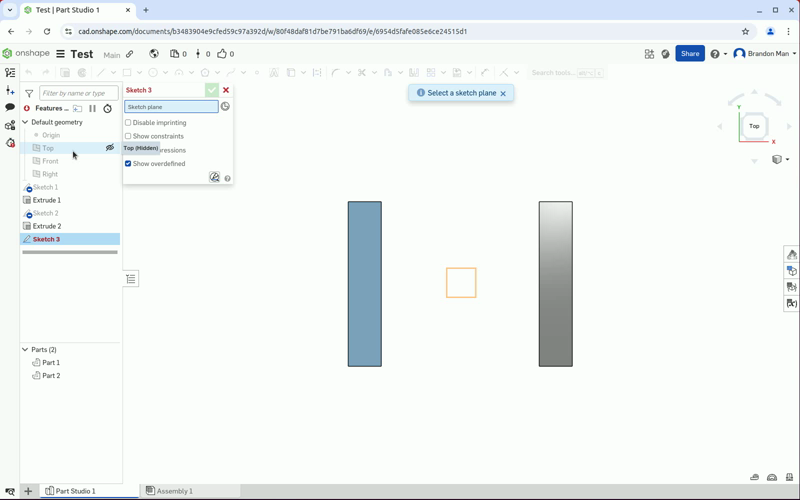
click(73, 150)
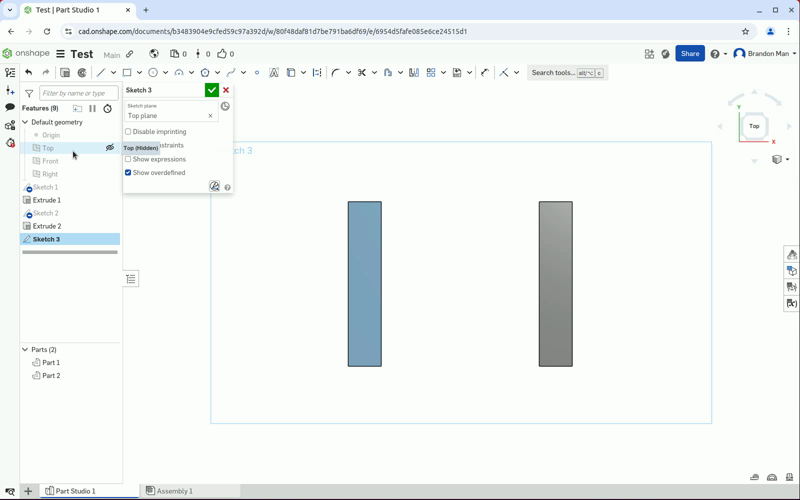
mouse_move(73, 352)
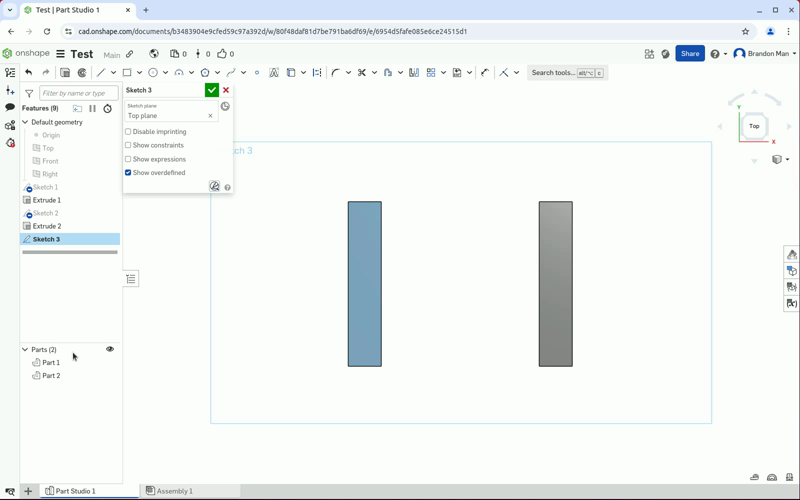
key(y)
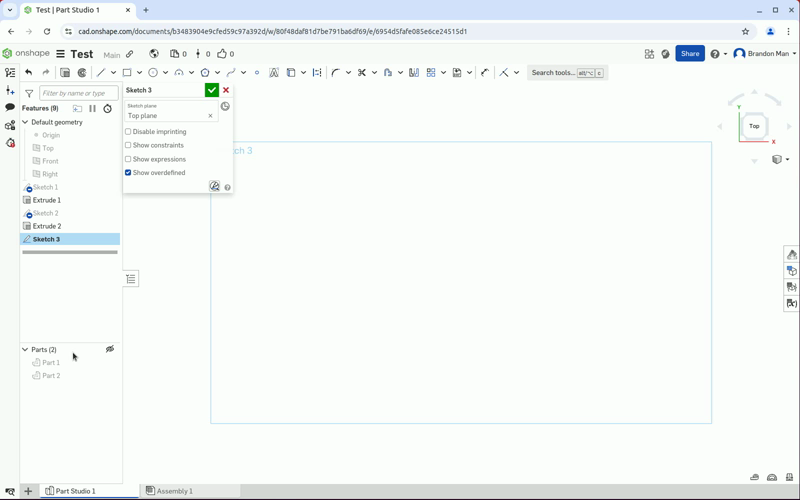
key(l)
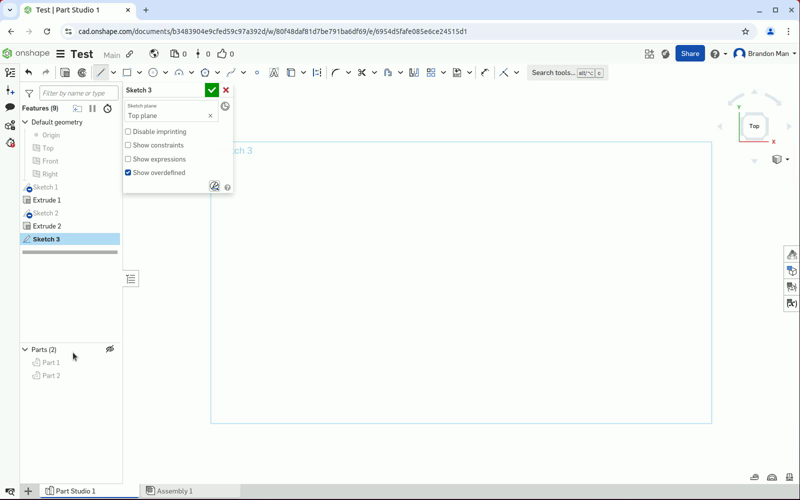
key_down(shift)
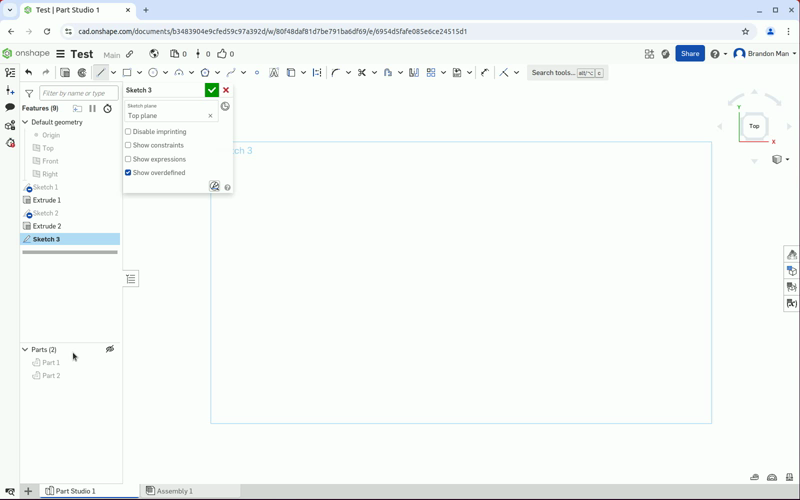
mouse_move(379, 294)
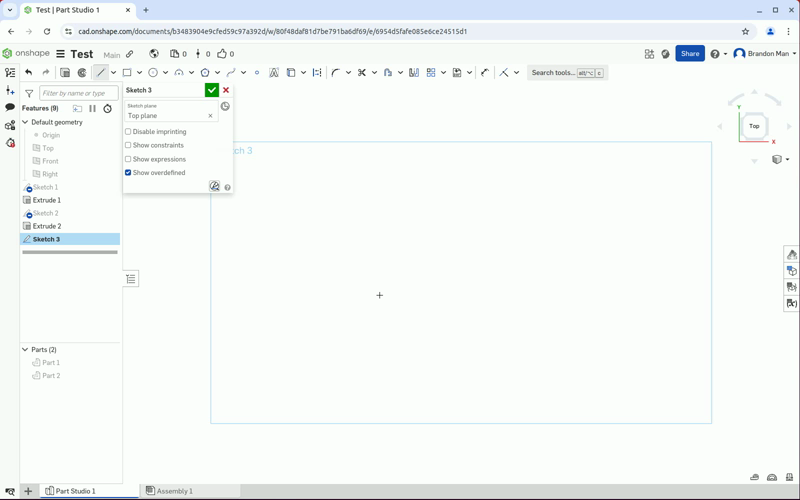
click(379, 294)
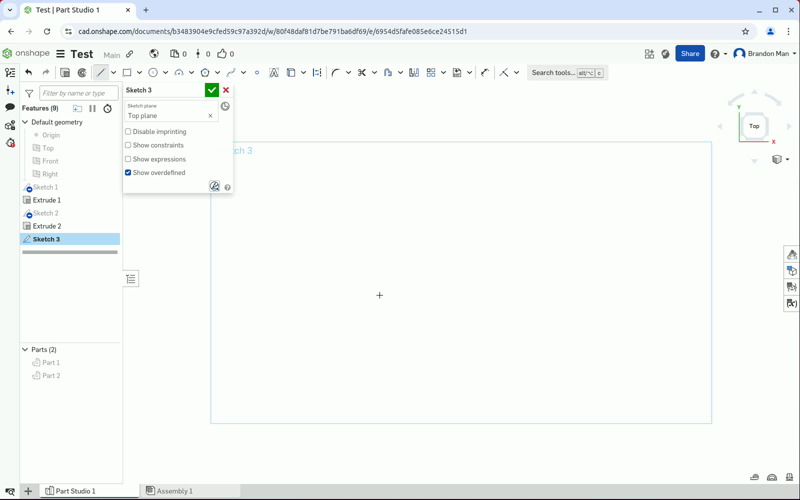
key_up(shift)
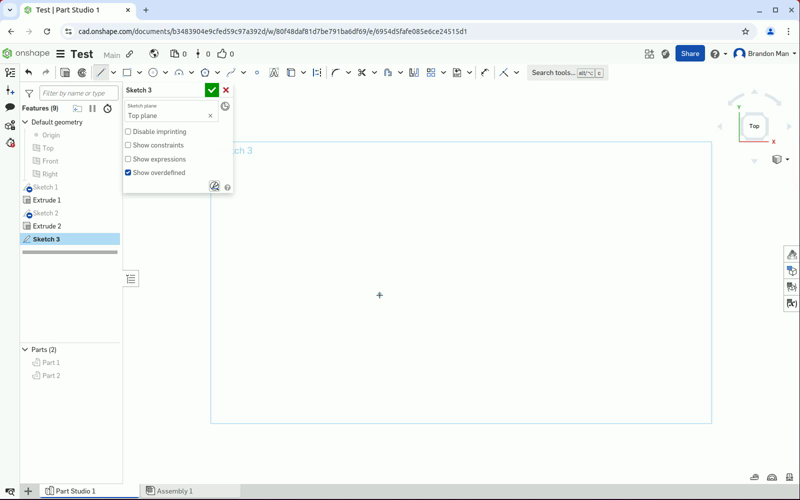
key_down(shift)
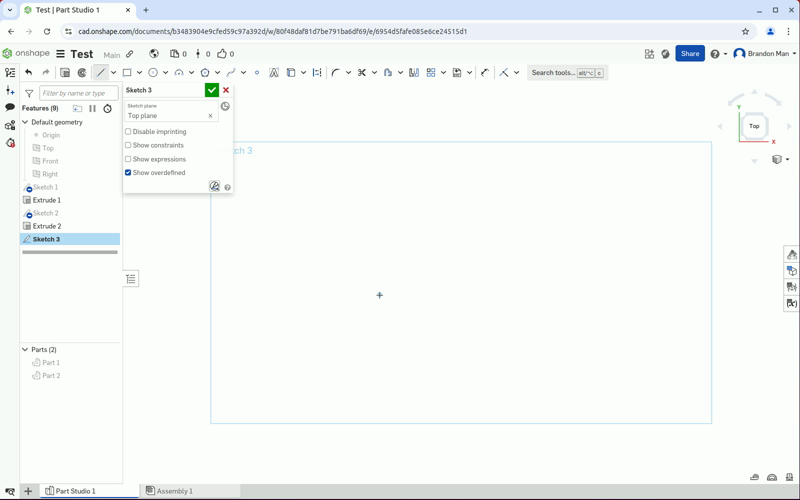
mouse_move(540, 294)
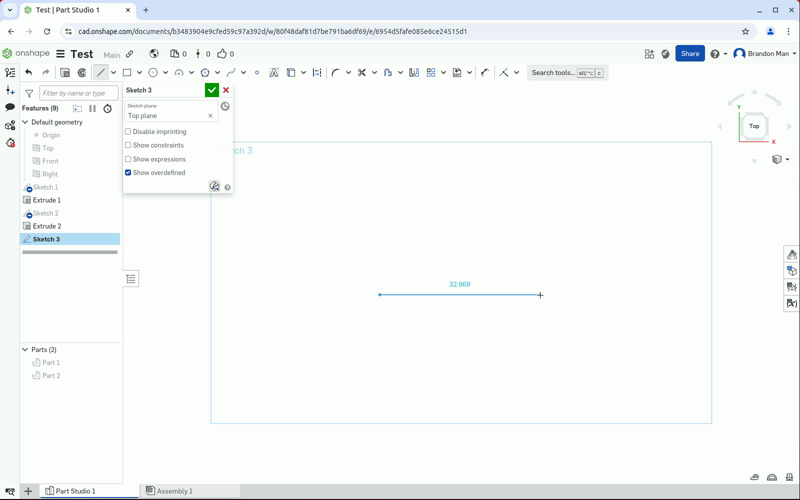
click(540, 294)
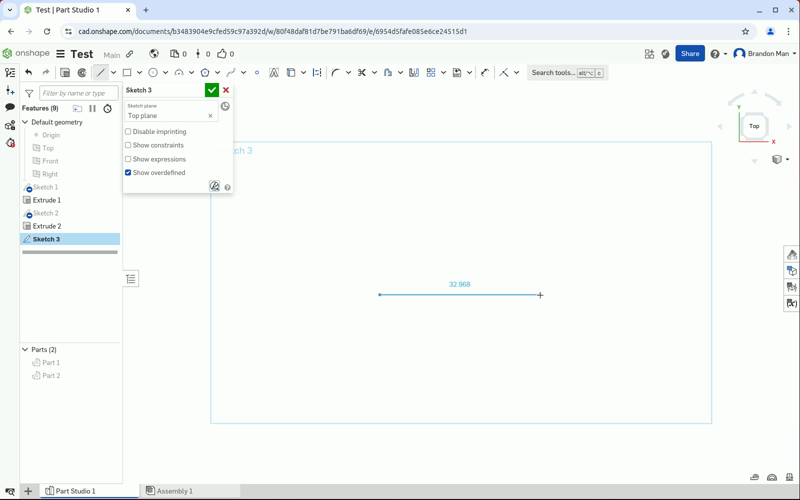
key_up(shift)
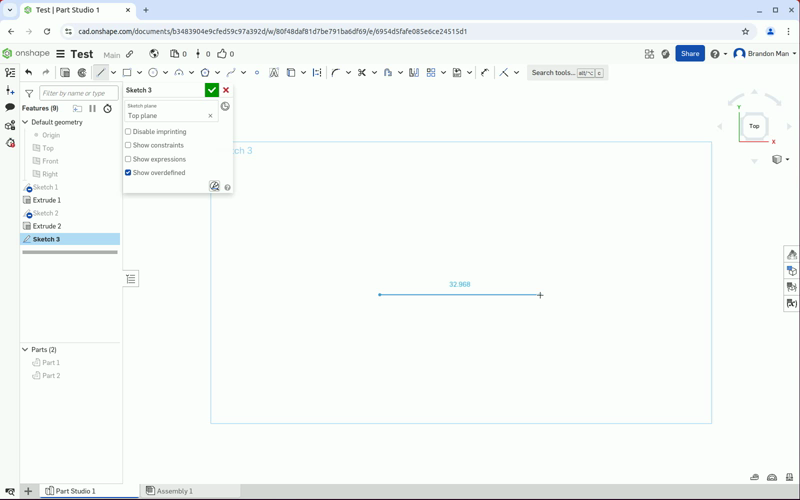
key_down(shift)
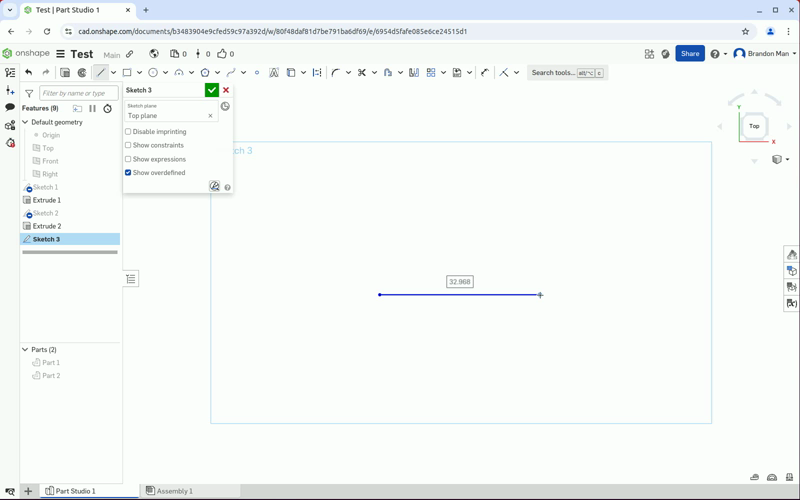
mouse_move(570, 294)
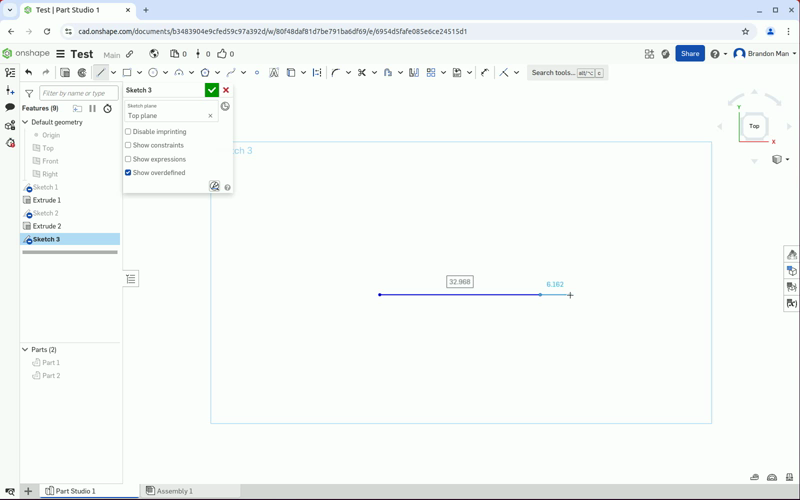
mouse_move(540, 269)
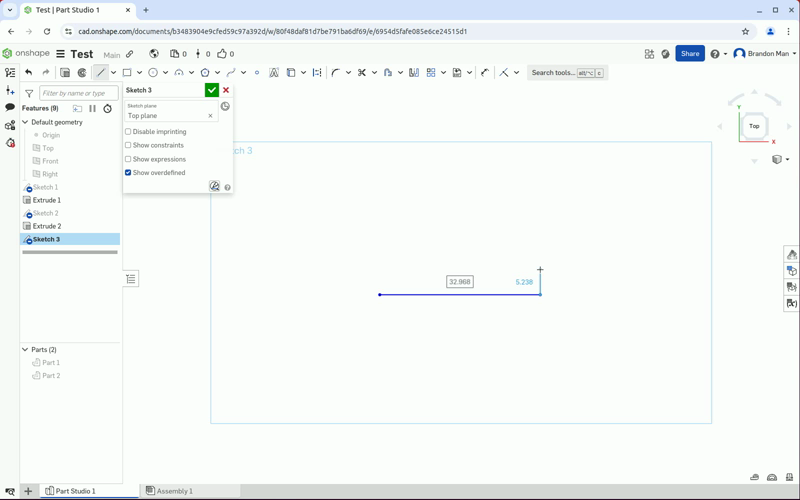
click(540, 269)
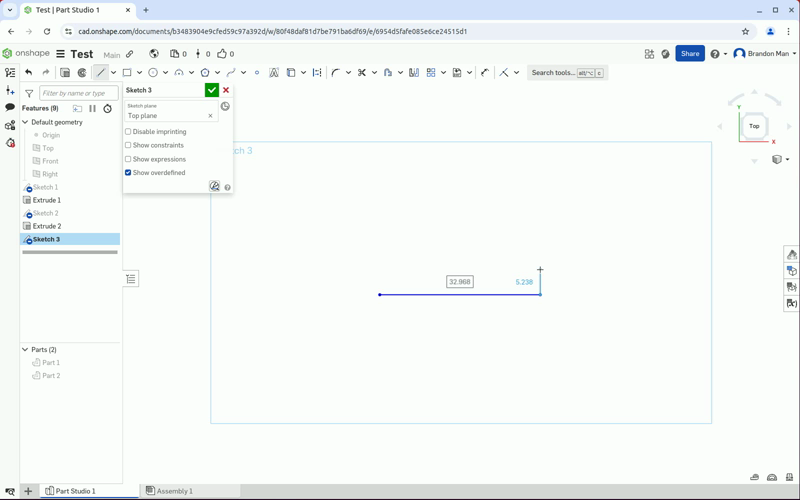
key_up(shift)
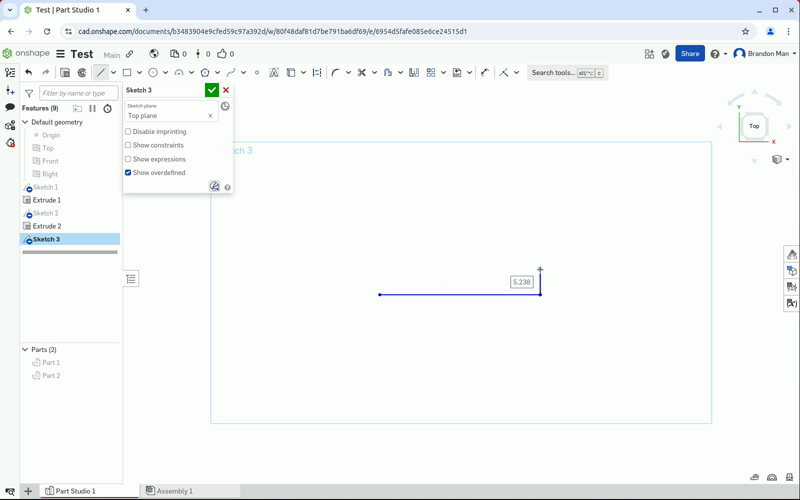
key_down(shift)
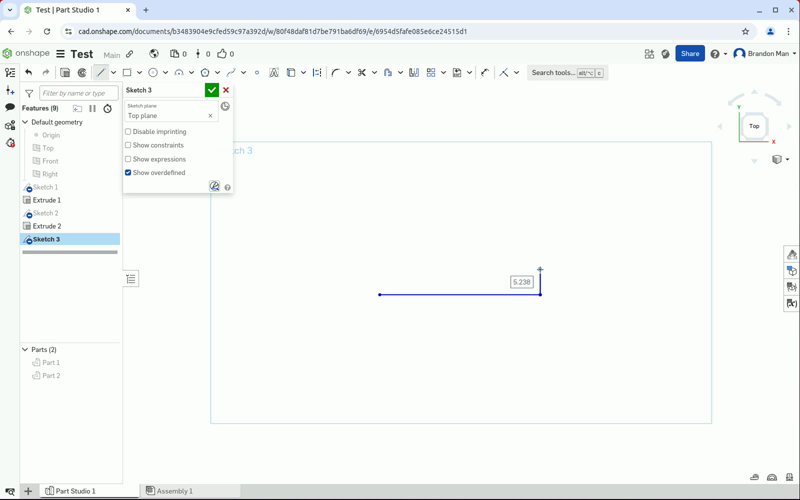
mouse_move(379, 269)
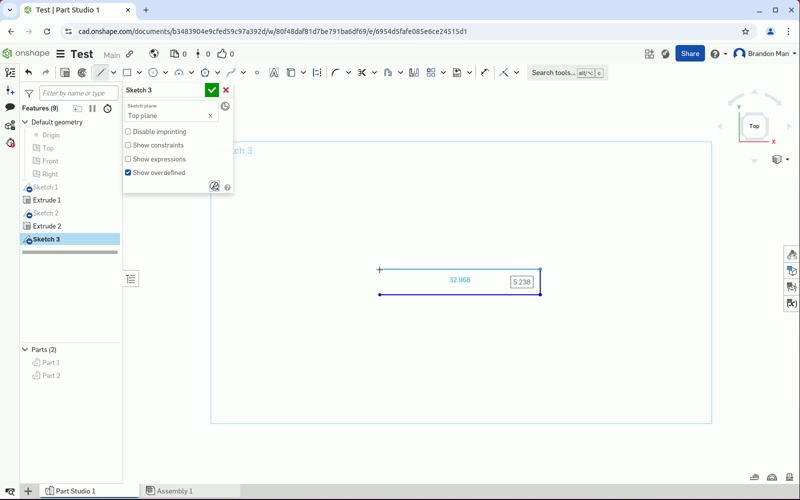
click(379, 269)
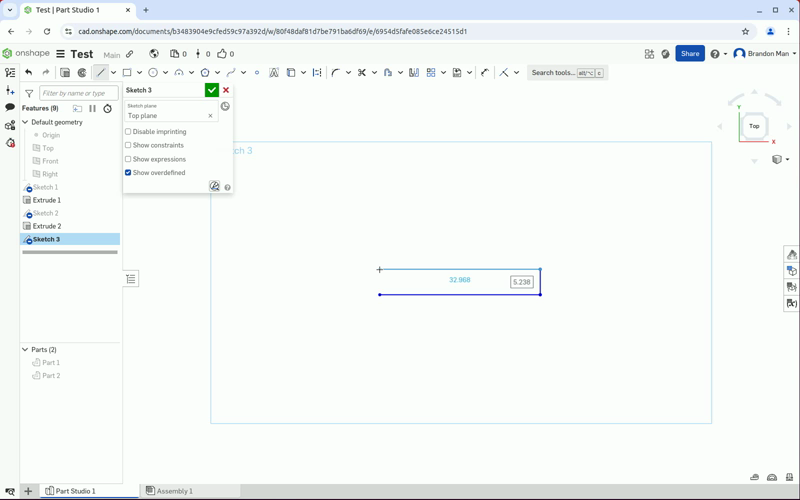
key_up(shift)
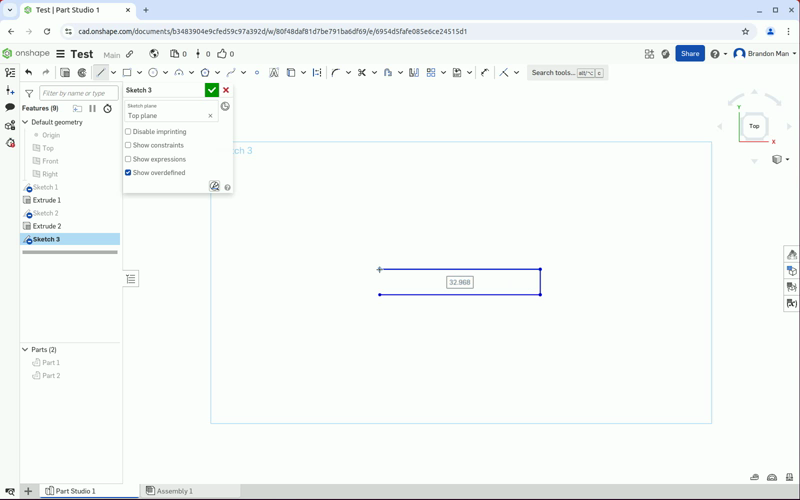
mouse_move(409, 269)
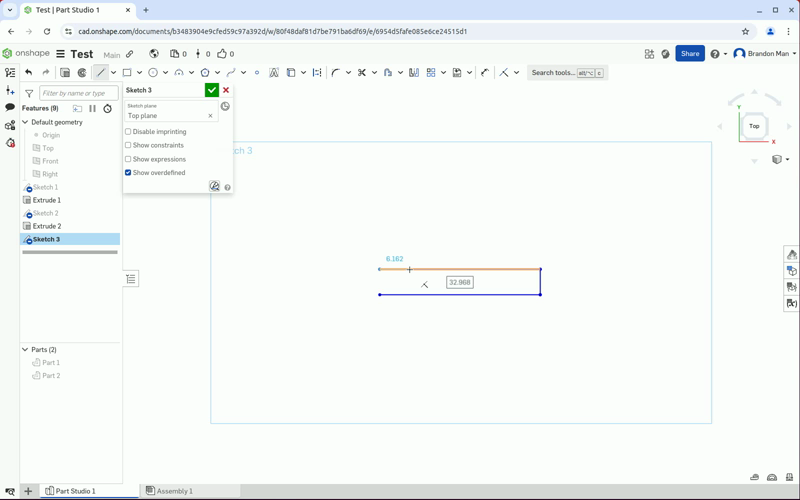
key_down(shift)
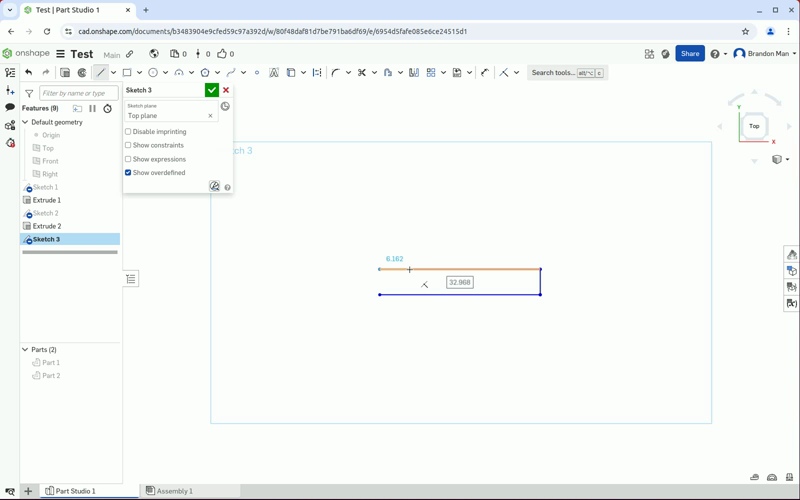
mouse_move(379, 294)
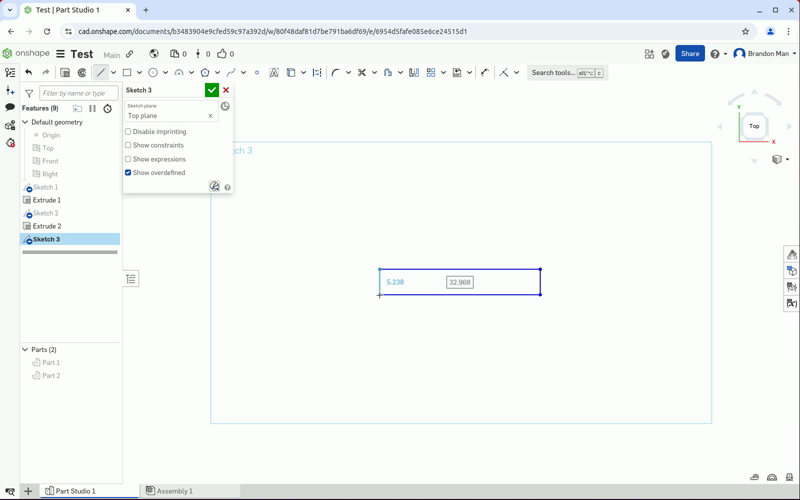
key_up(shift)
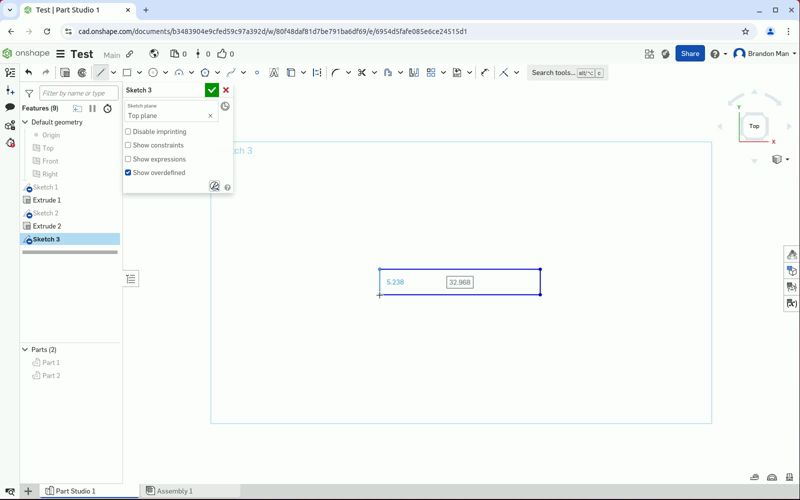
click(379, 294)
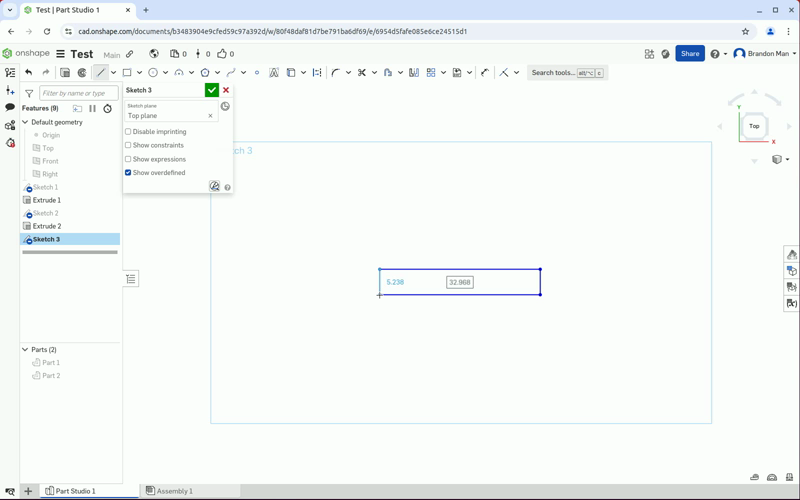
key(esc)
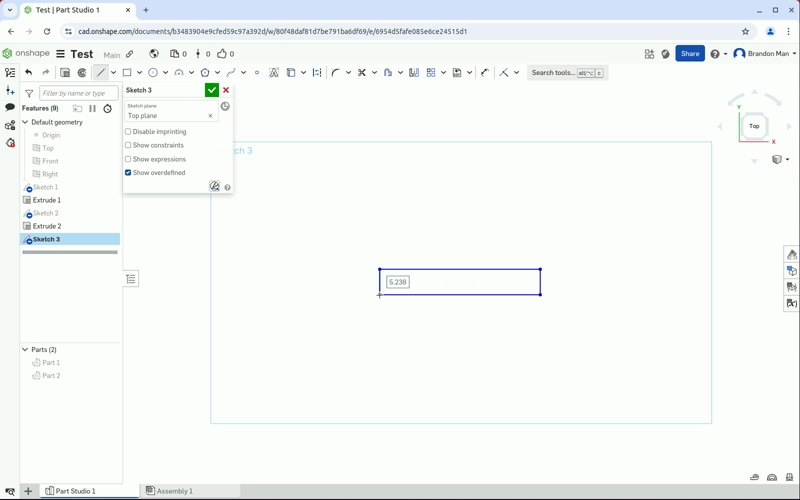
mouse_move(394, 276)
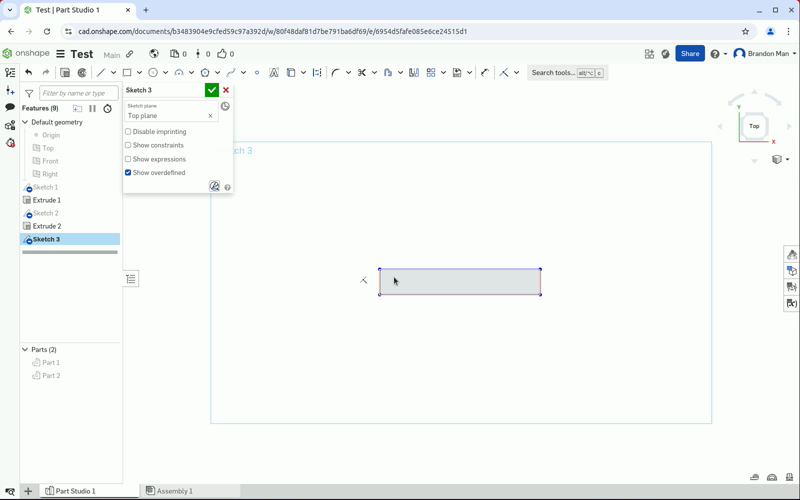
click(394, 276)
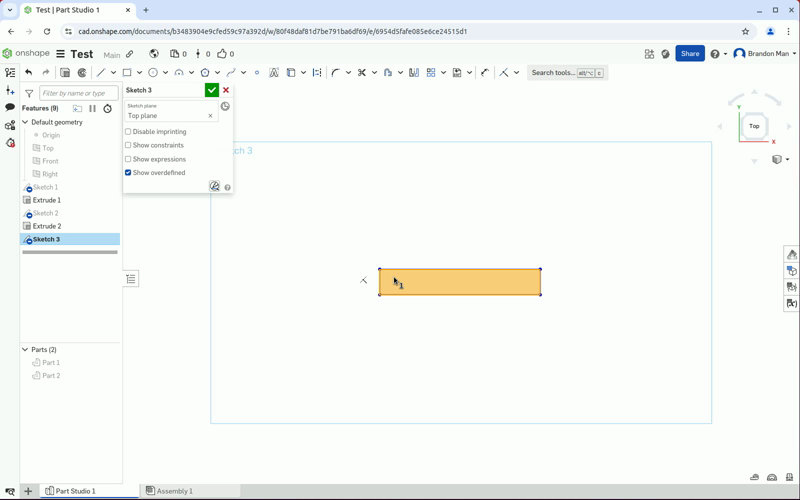
mouse_move(73, 352)
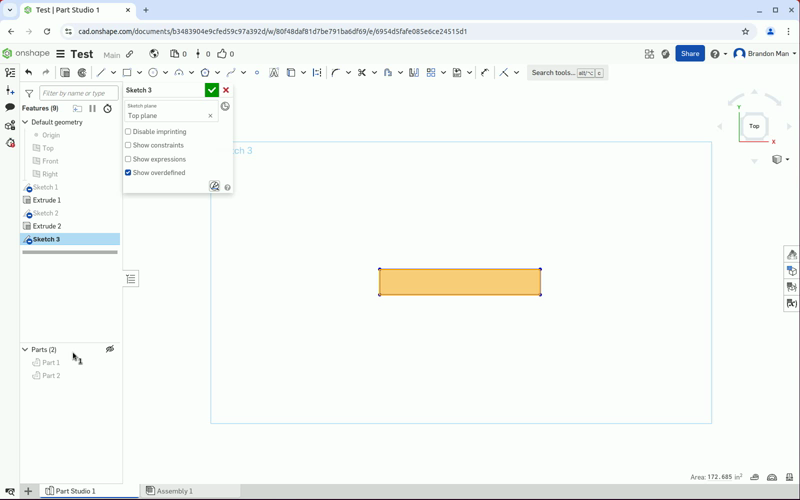
key(shift+y)
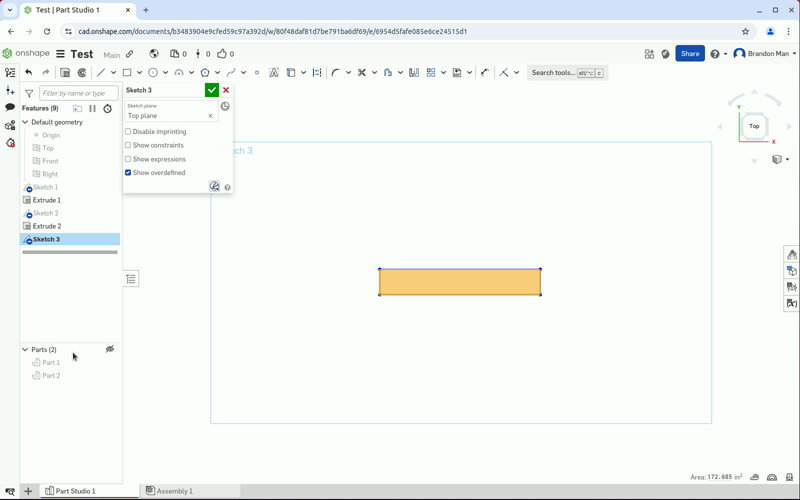
key(shift+e)
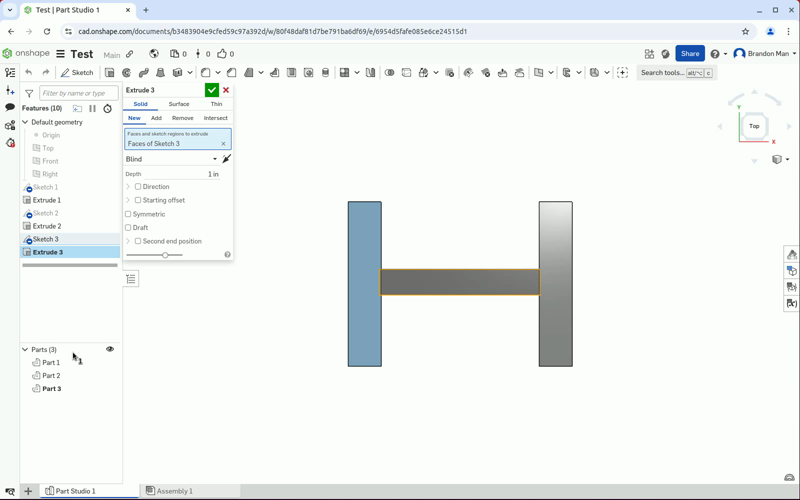
mouse_move(143, 106)
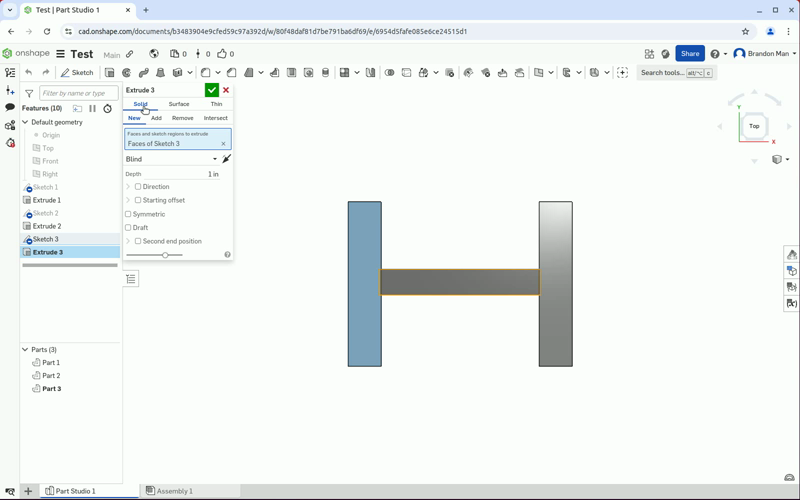
click(143, 106)
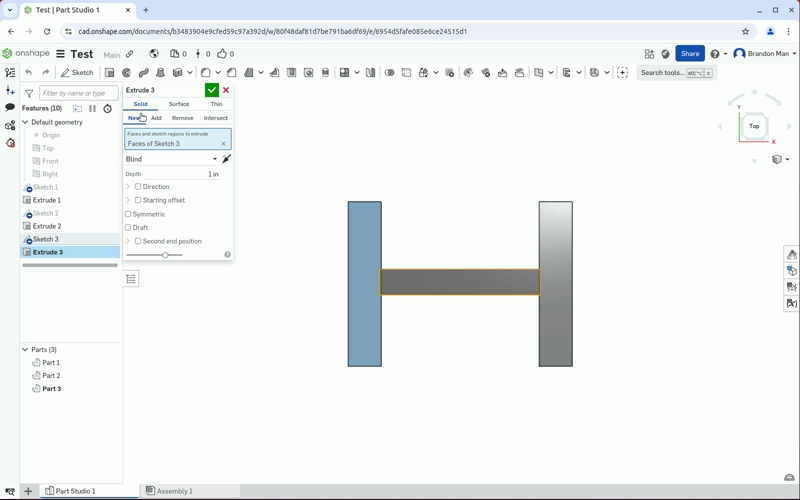
mouse_move(137, 120)
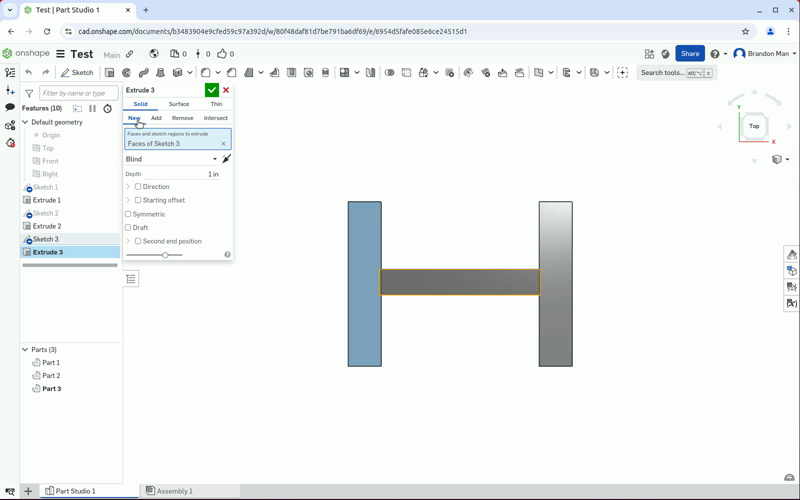
click(137, 120)
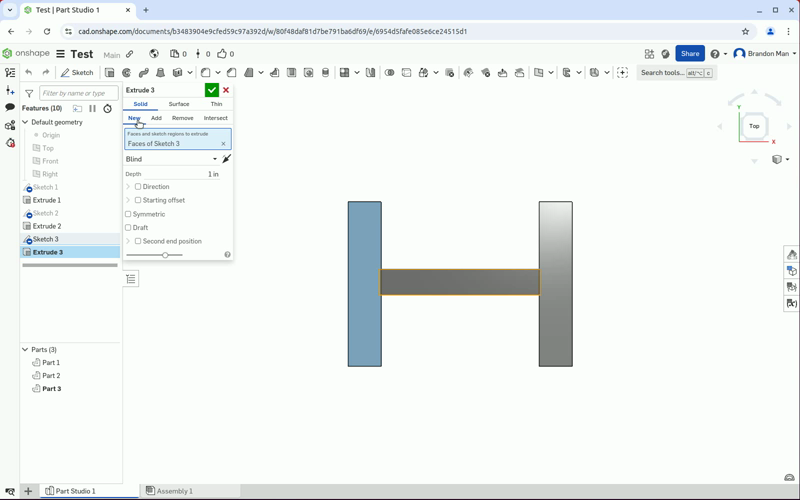
key(tab, 4)
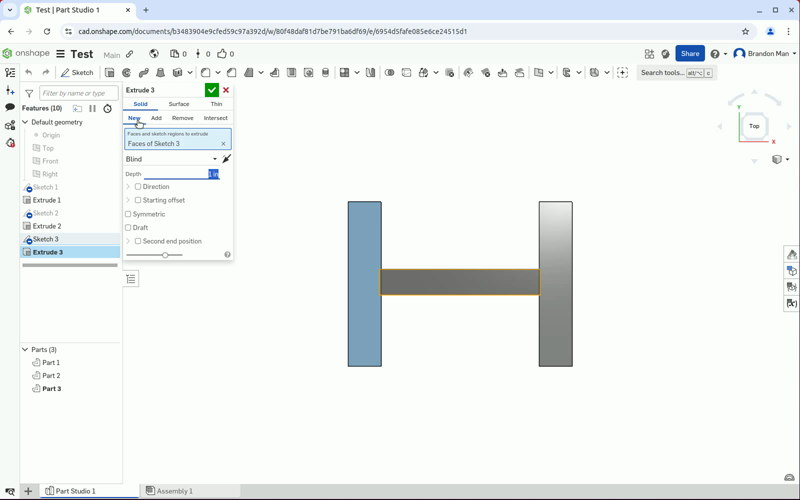
text(3.851)
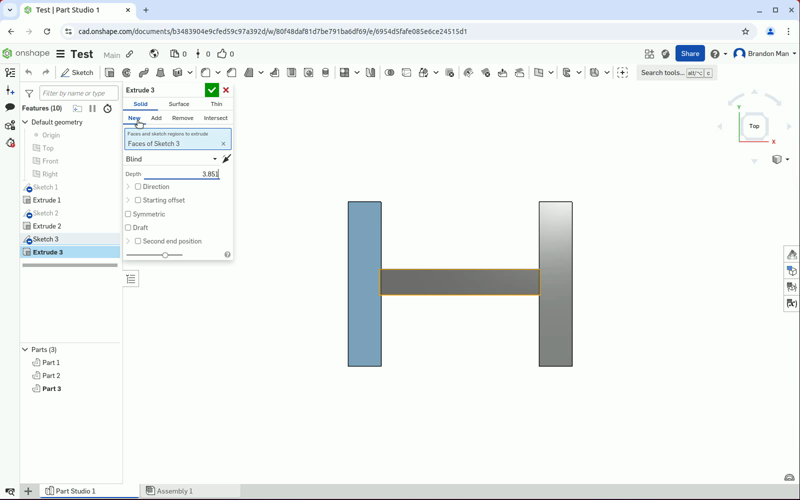
key(enter)
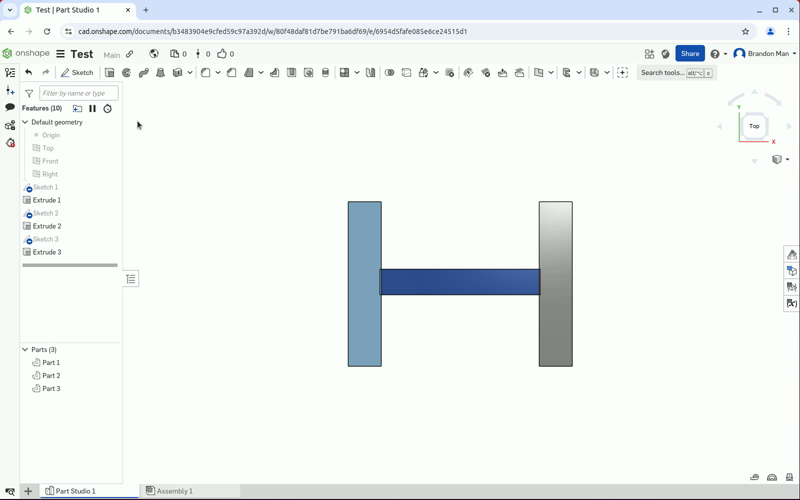
key(shift+h)
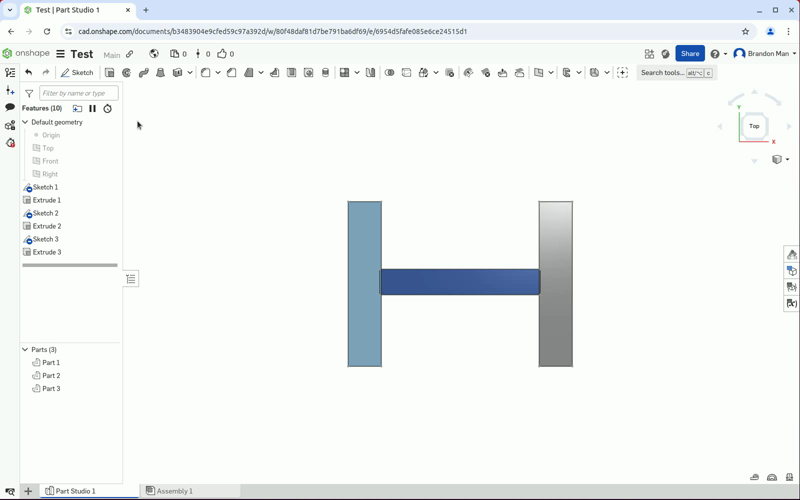
key(shift+h)
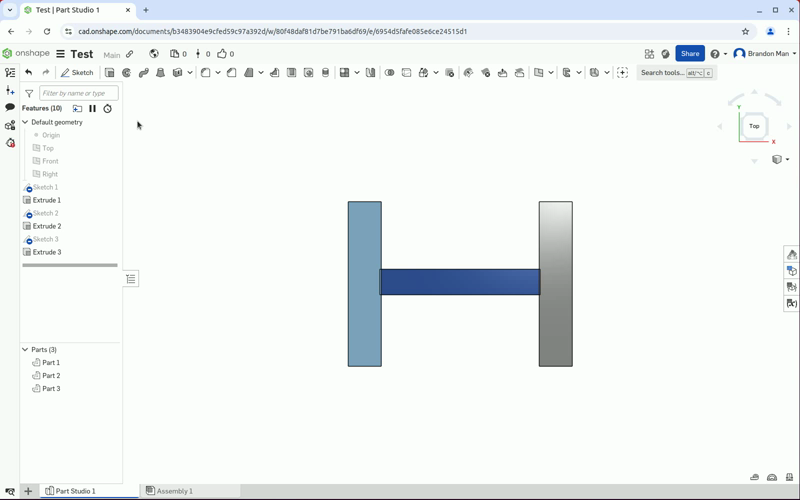
mouse_move(73, 189)
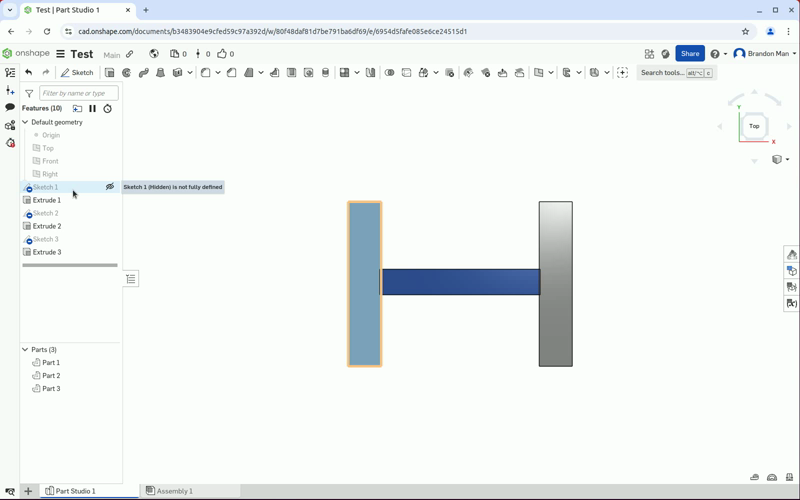
click(73, 189)
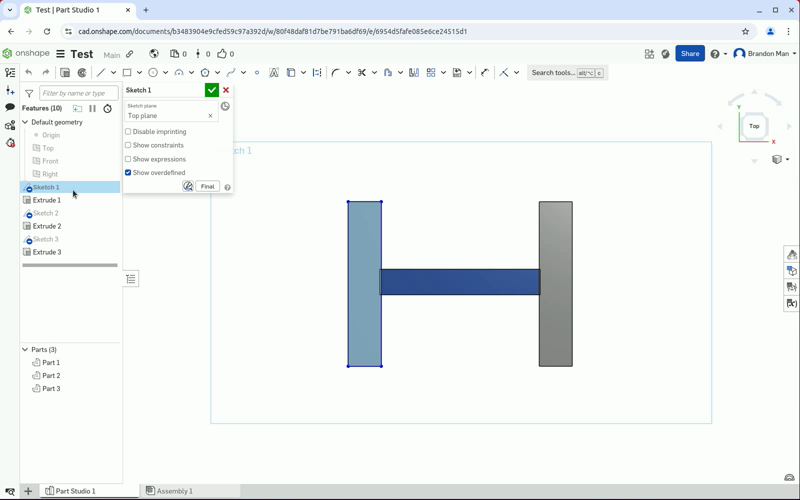
mouse_move(229, 92)
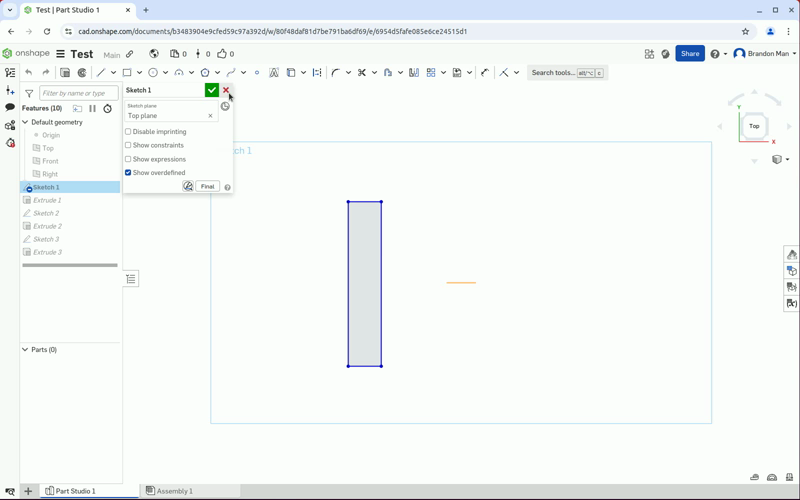
click(229, 92)
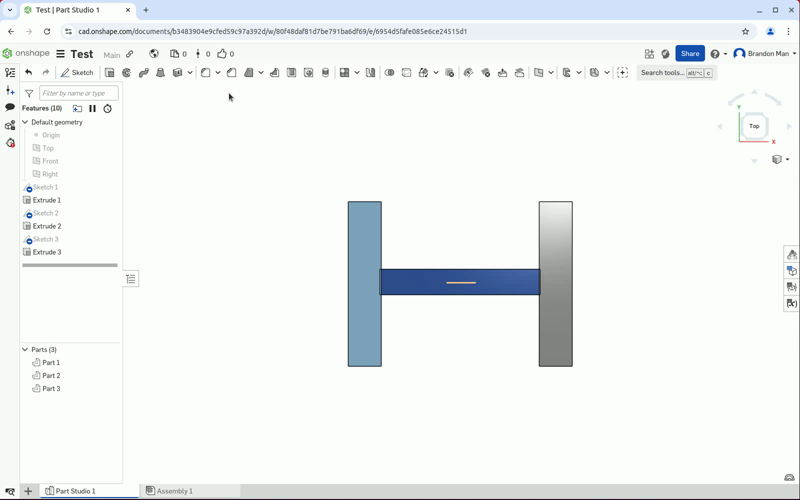
mouse_move(73, 352)
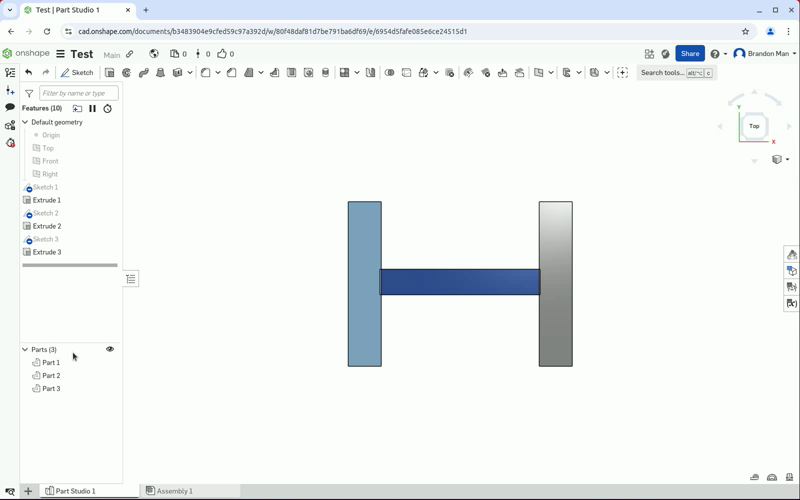
key(y)
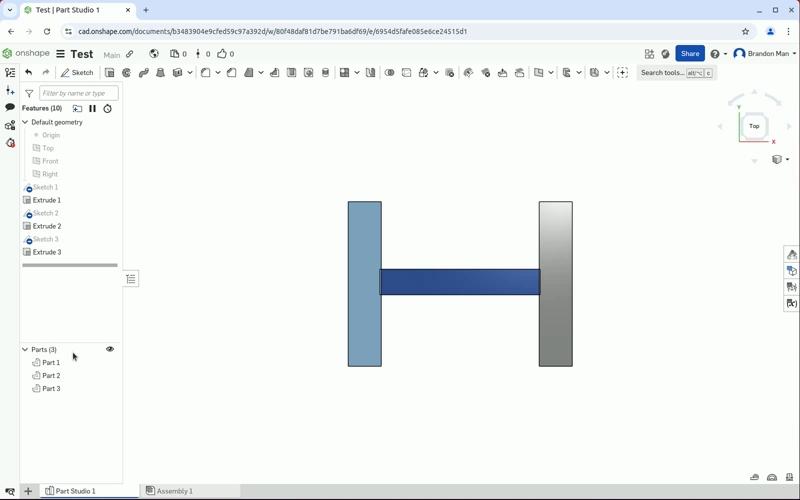
key(shift+p)
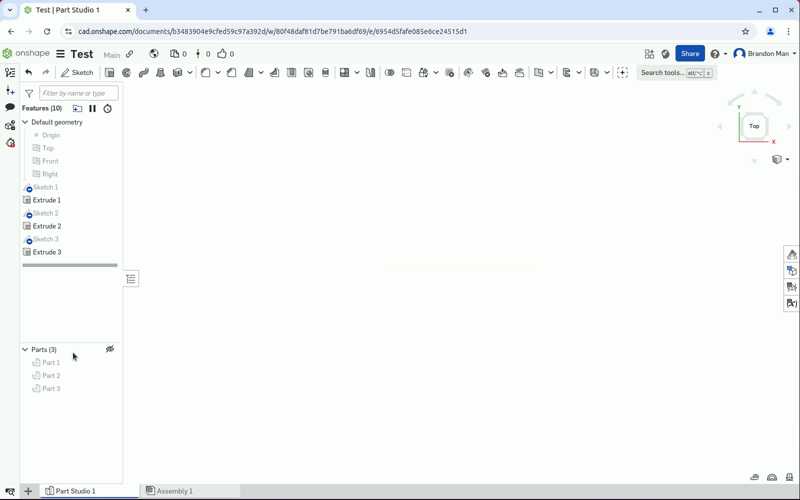
key(space)
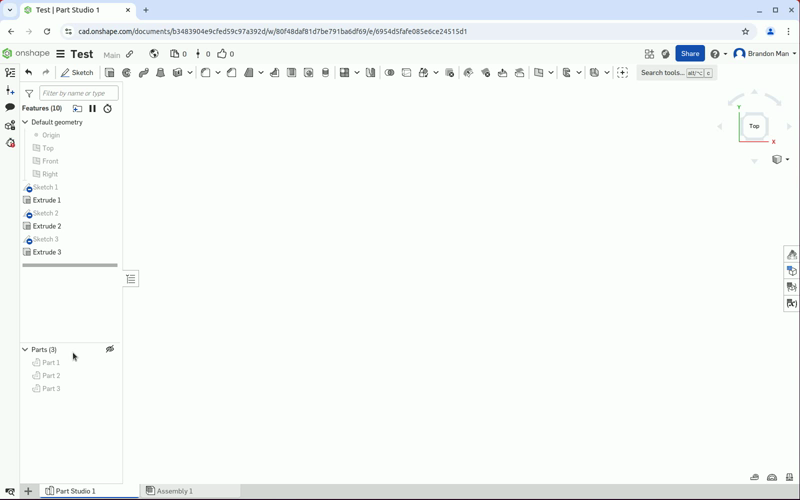
key_down(shift)
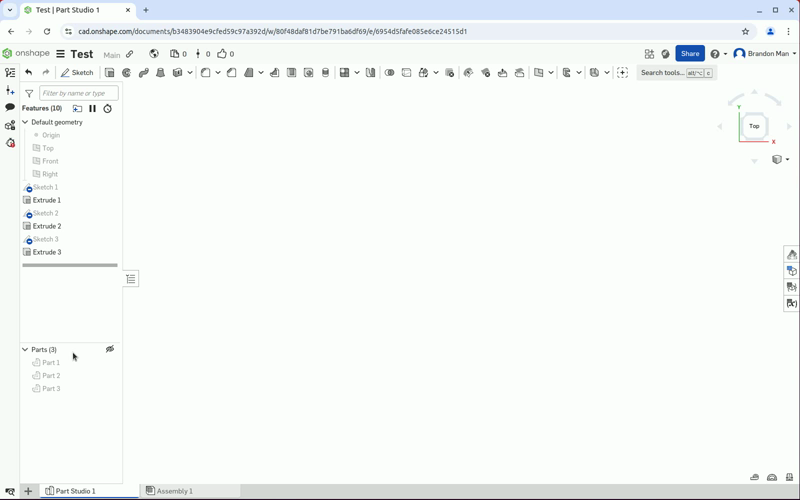
key(up)
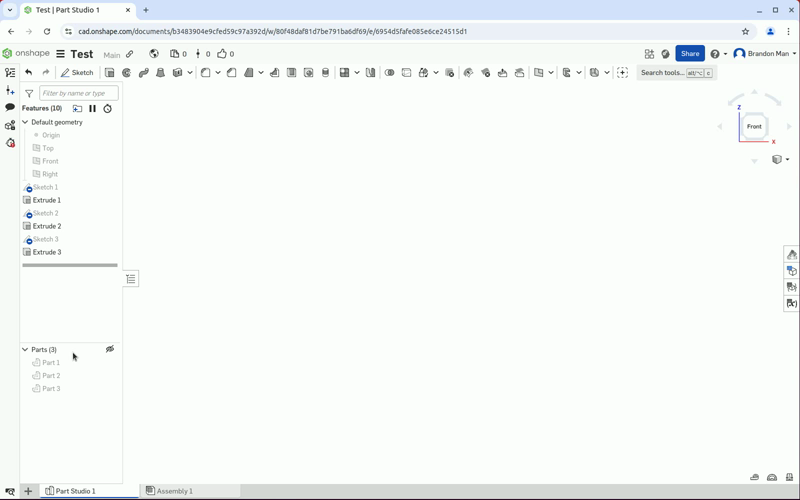
key_up(shift)
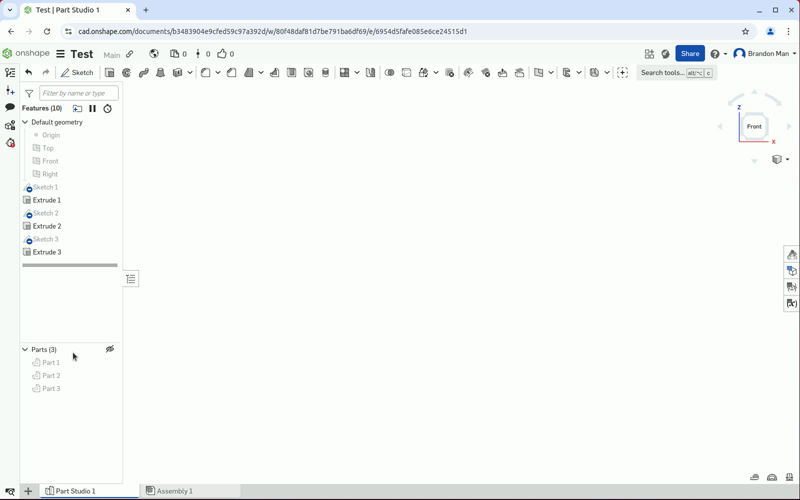
key(space)
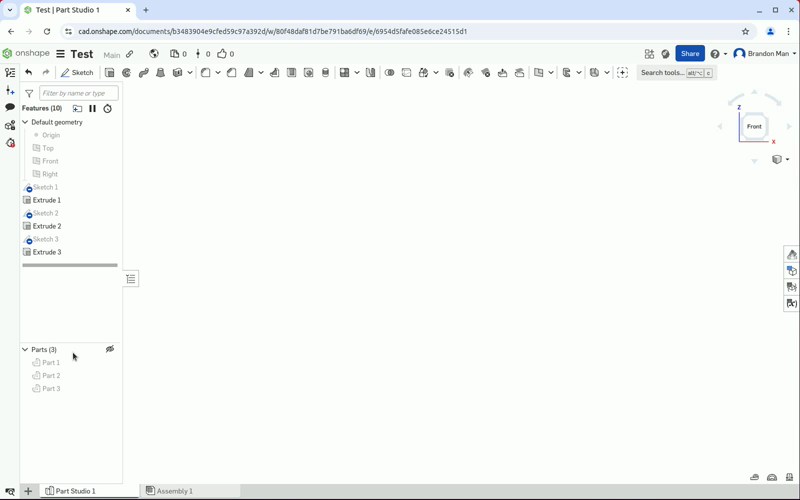
key_down(shift)
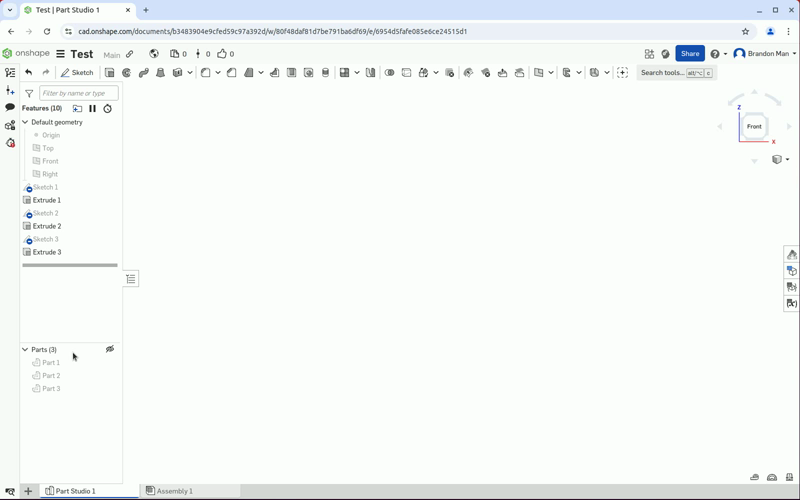
key(left)
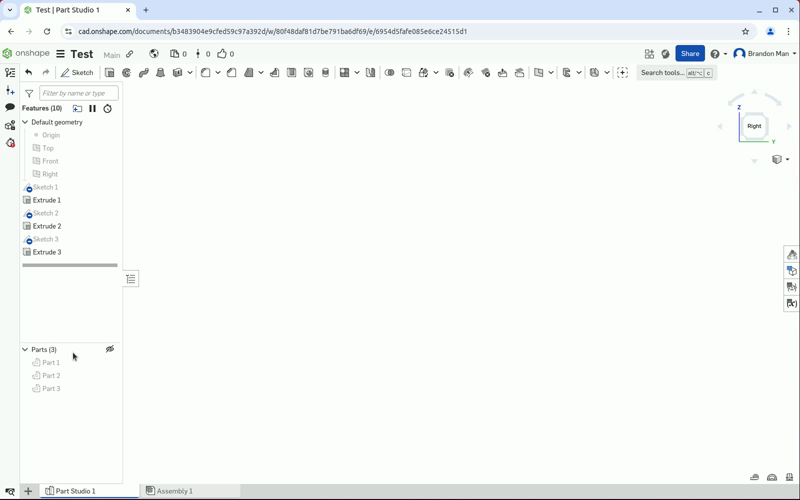
key_up(shift)
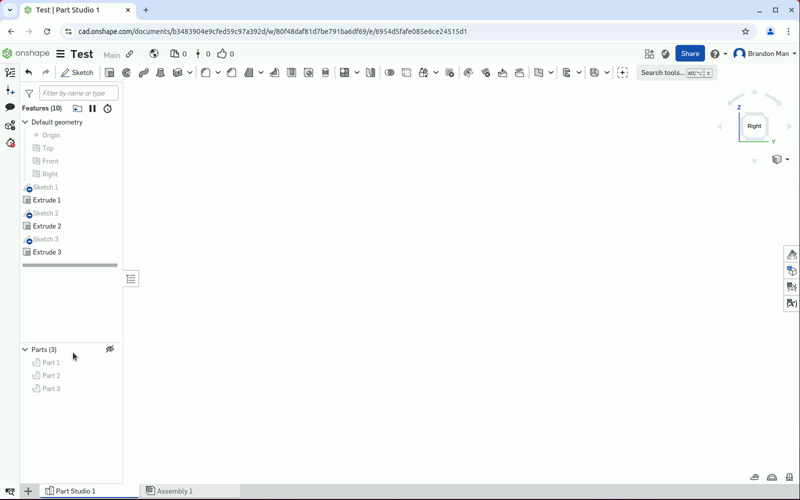
mouse_move(73, 352)
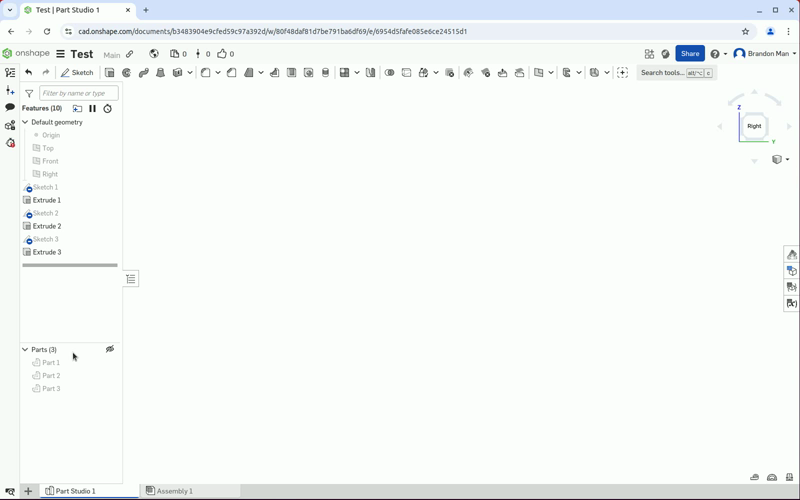
key(shift+y)
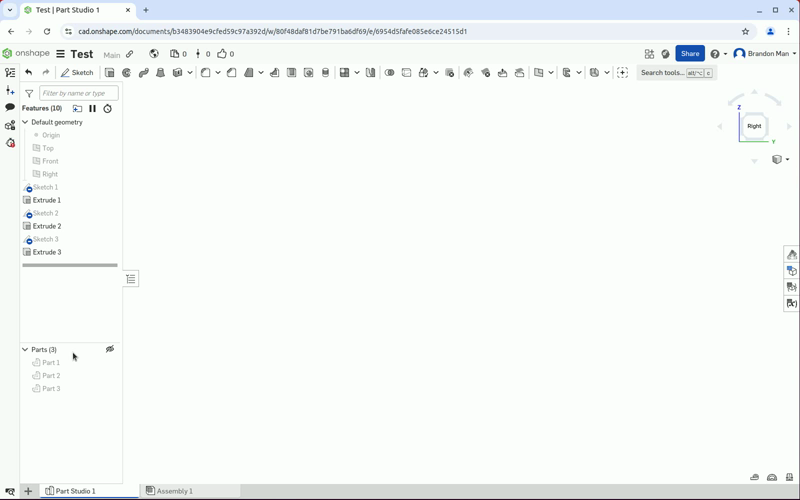
key(shift+s)
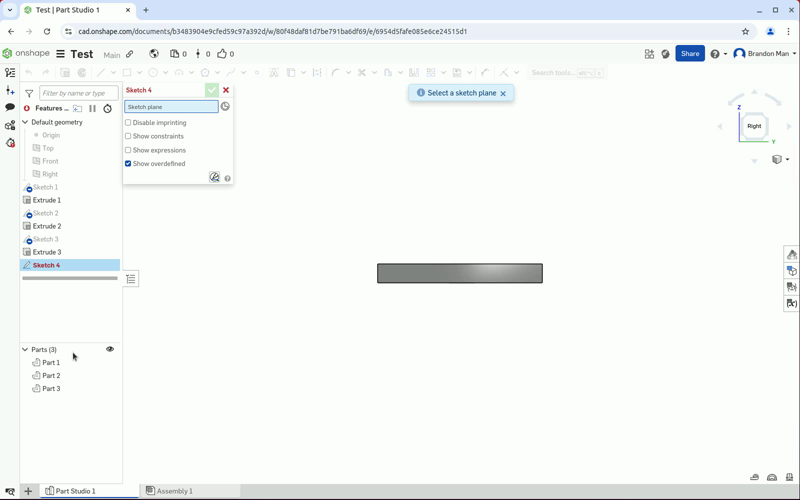
mouse_move(73, 176)
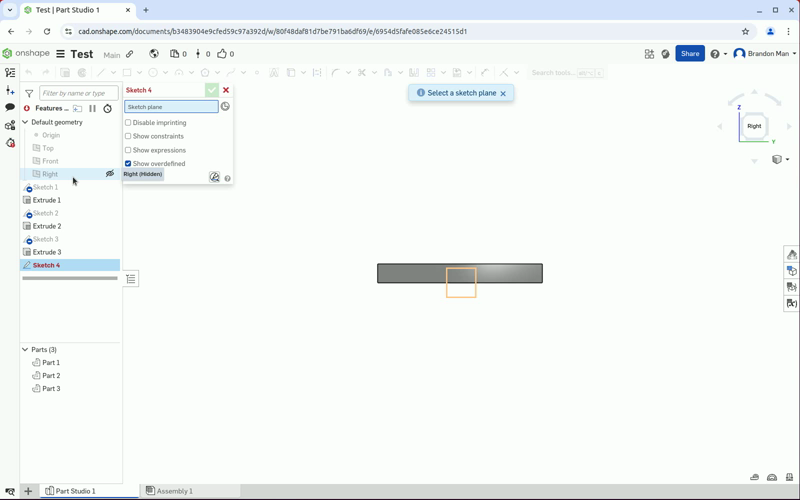
click(73, 176)
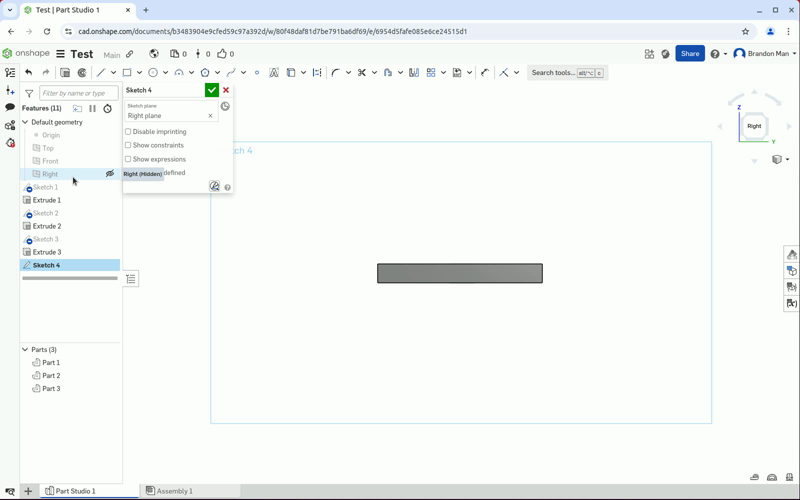
mouse_move(73, 352)
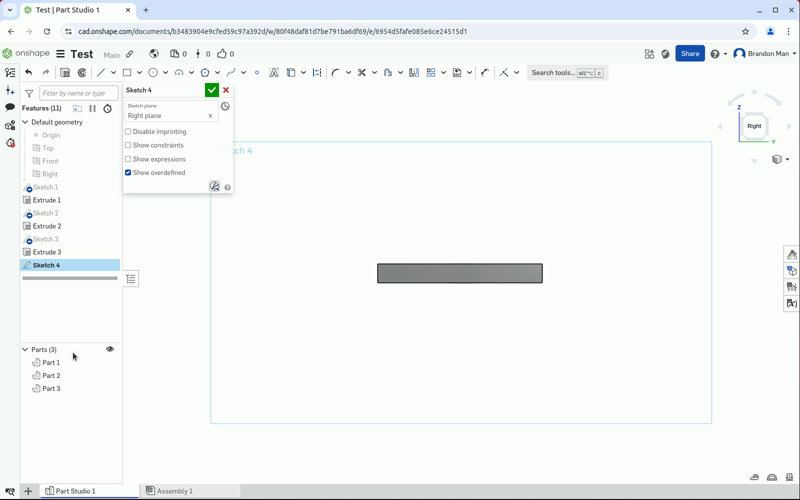
key(y)
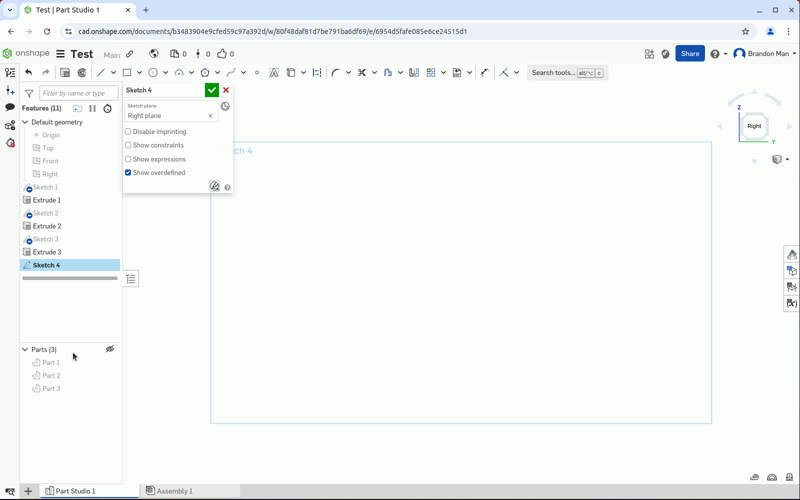
key(l)
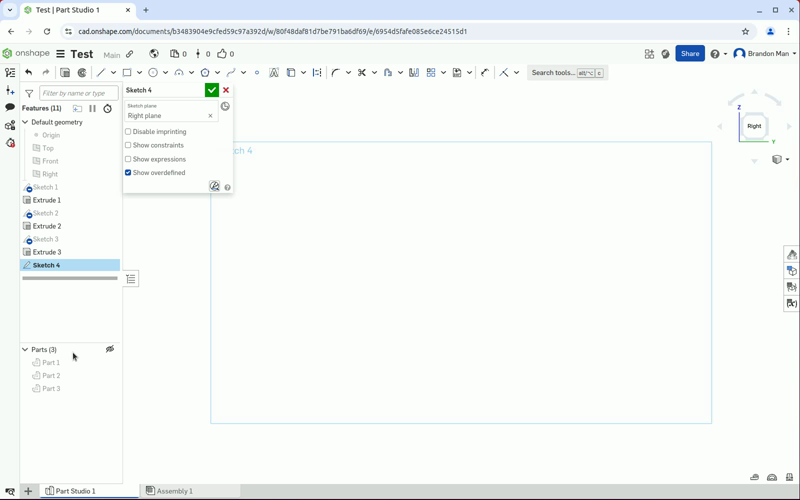
key_down(shift)
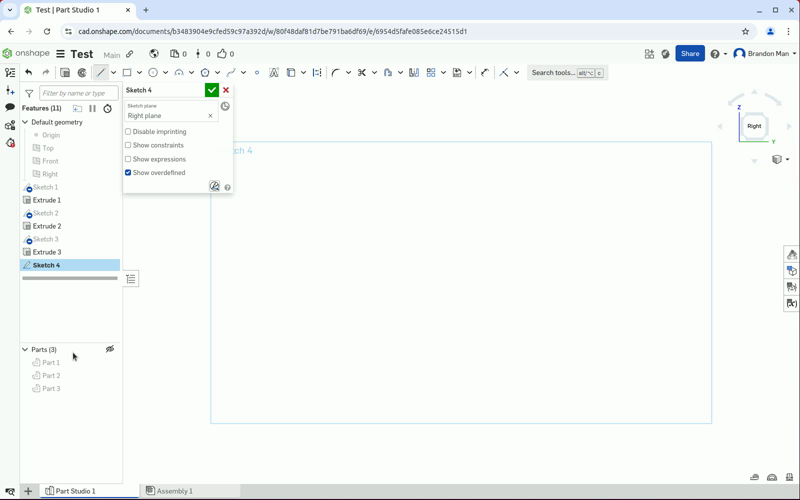
mouse_move(443, 264)
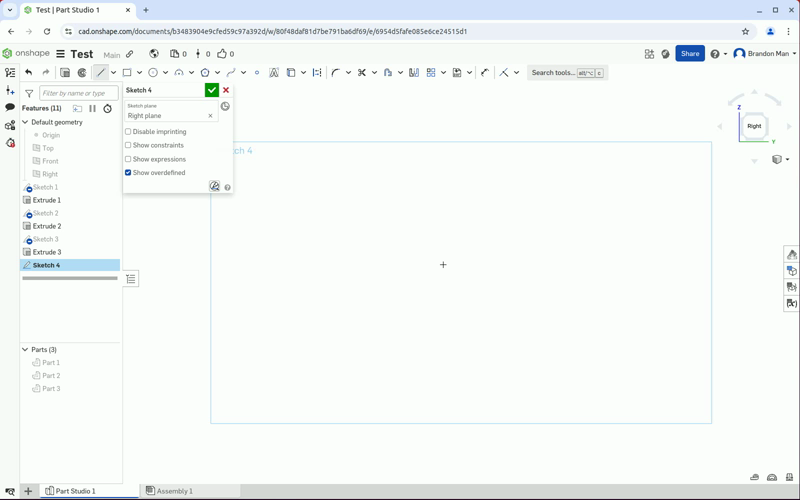
click(443, 264)
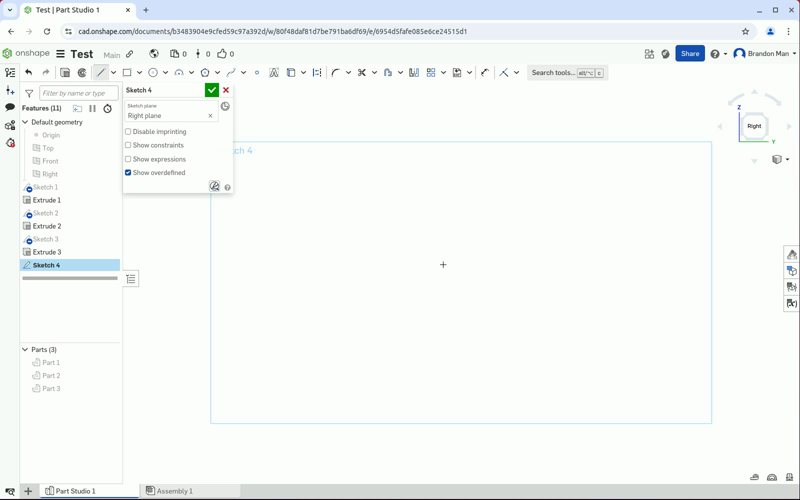
key_up(shift)
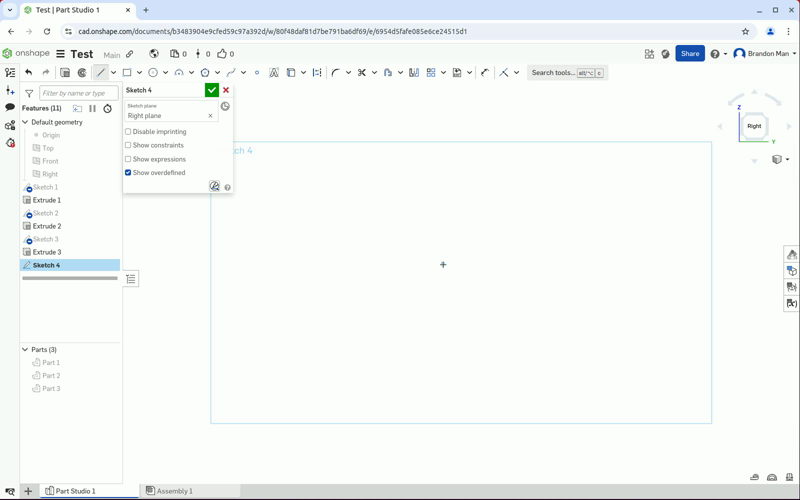
key_down(shift)
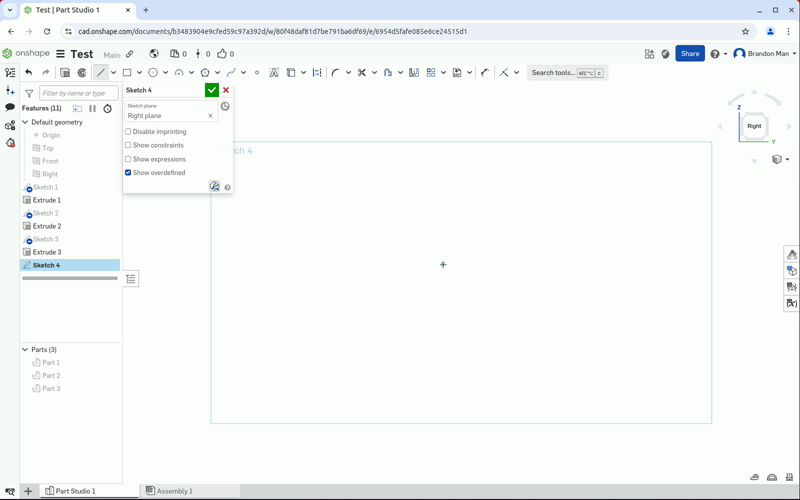
mouse_move(473, 264)
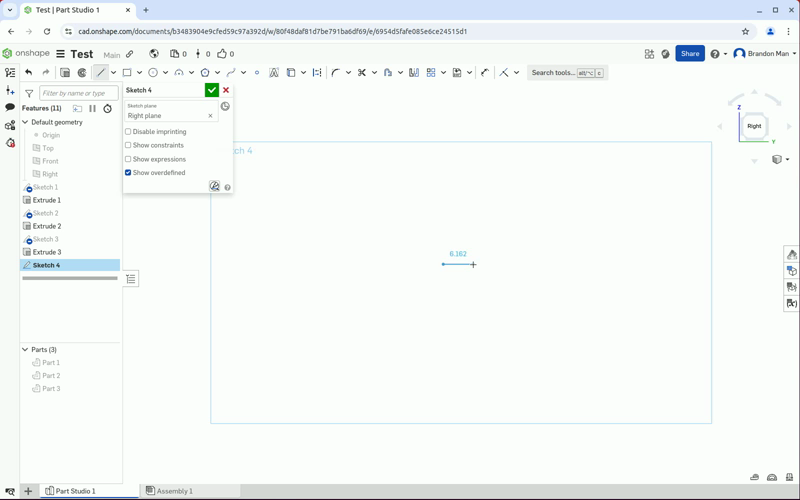
mouse_move(479, 264)
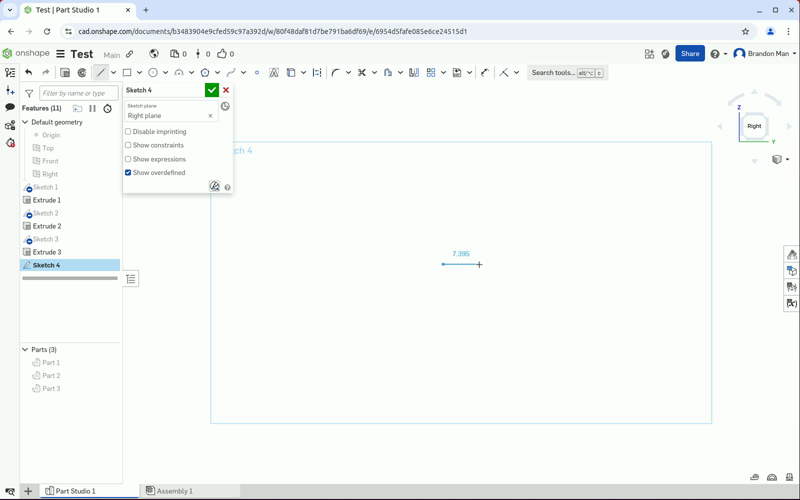
click(479, 264)
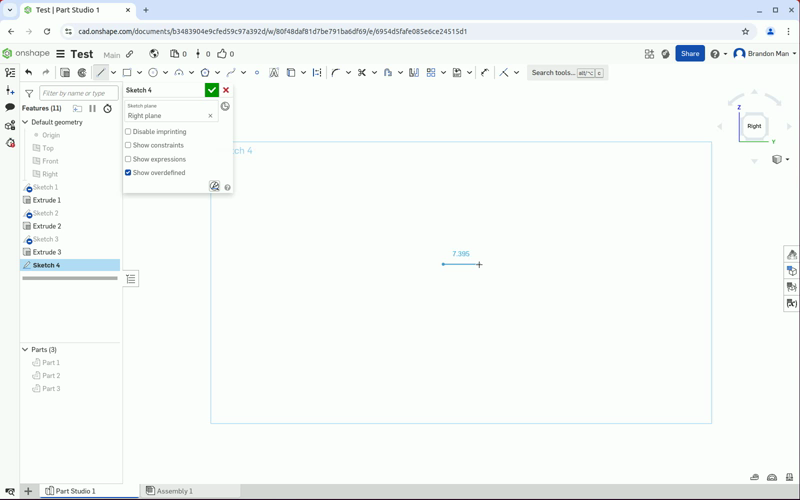
key_up(shift)
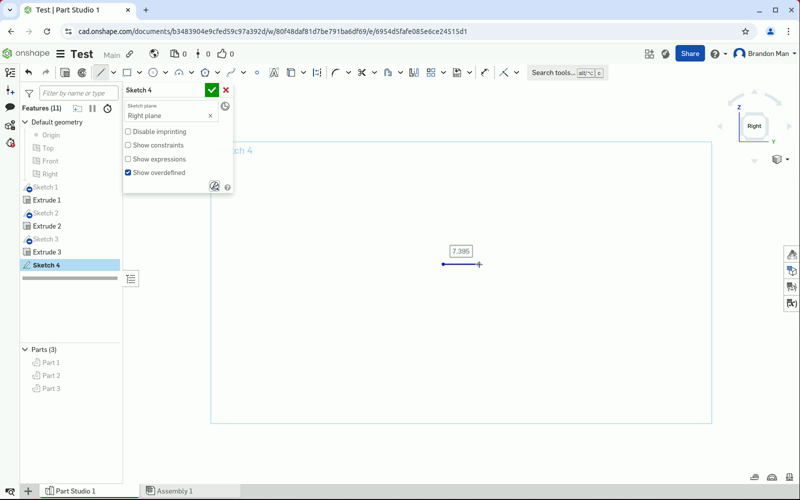
key_down(shift)
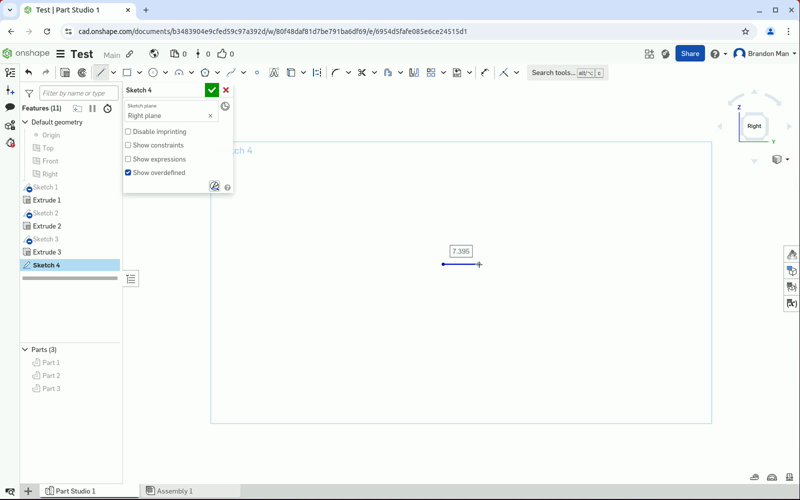
mouse_move(479, 188)
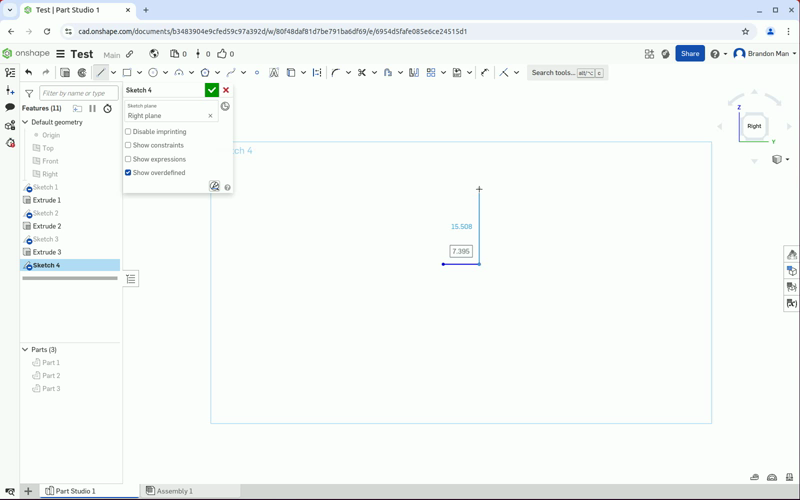
click(479, 188)
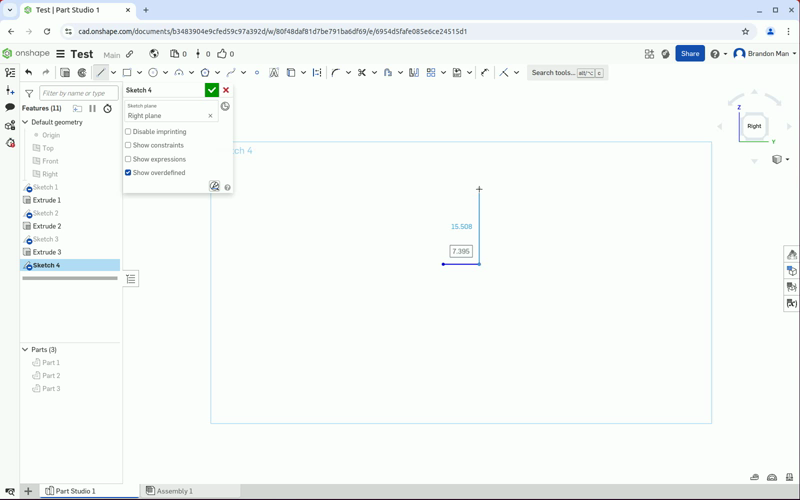
key_up(shift)
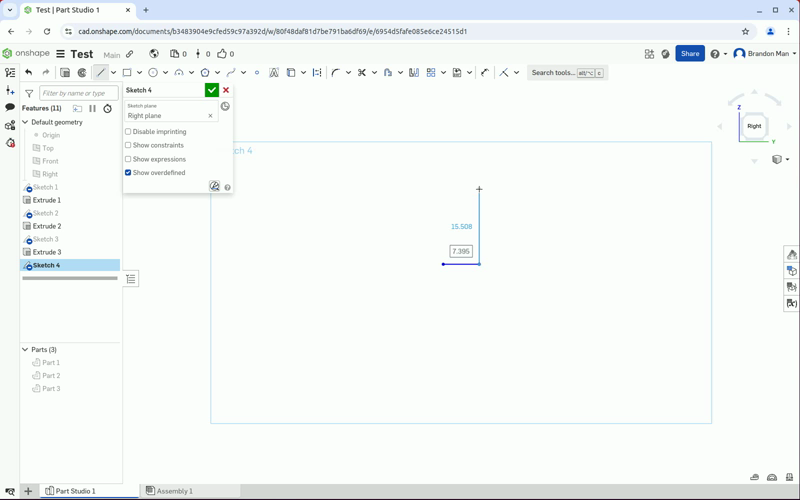
key_down(shift)
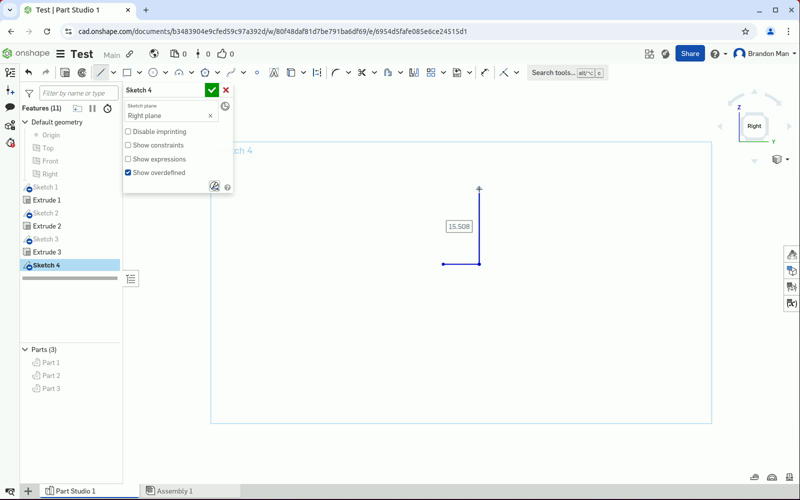
mouse_move(509, 188)
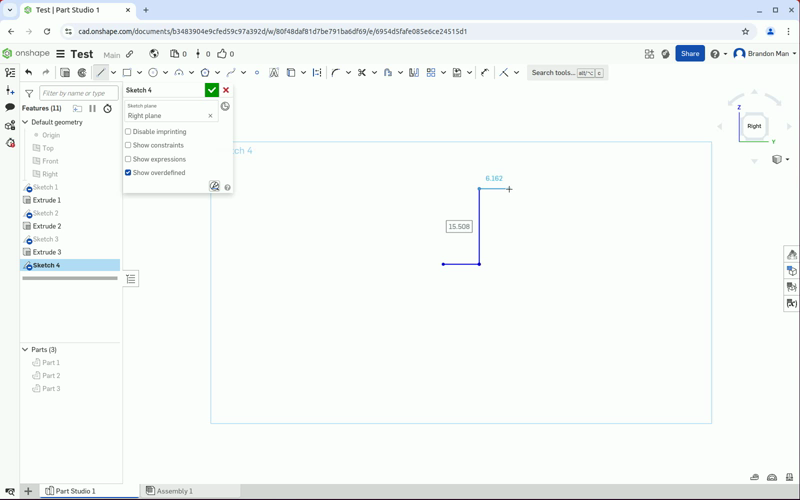
mouse_move(443, 188)
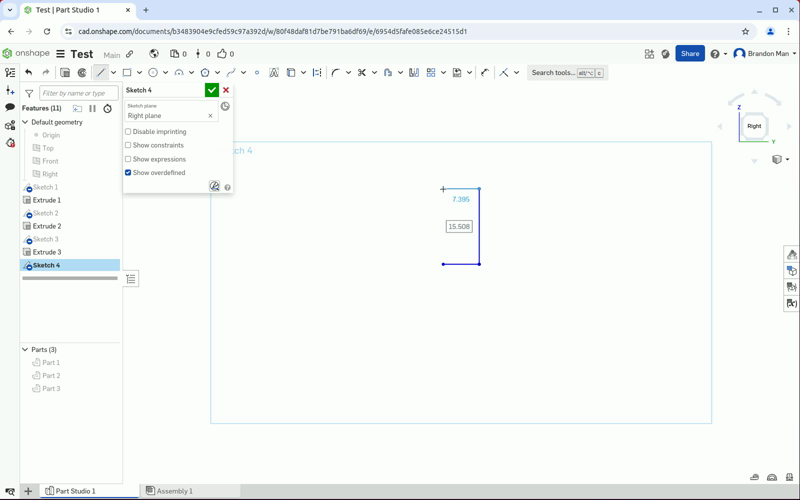
click(443, 188)
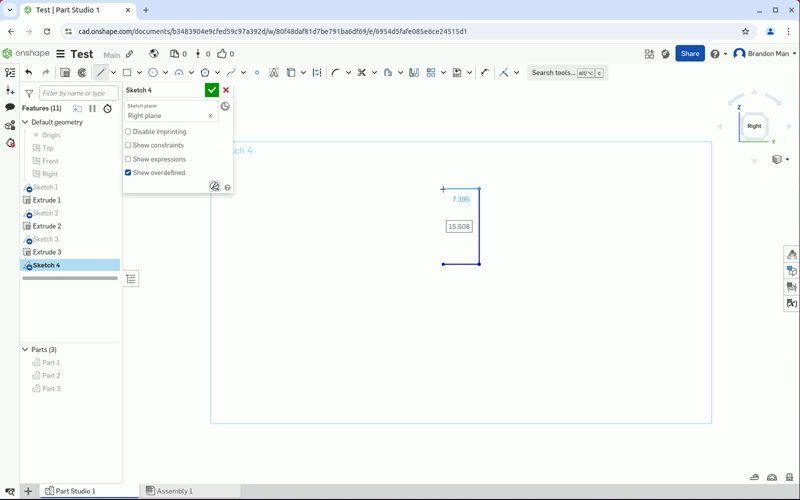
key_up(shift)
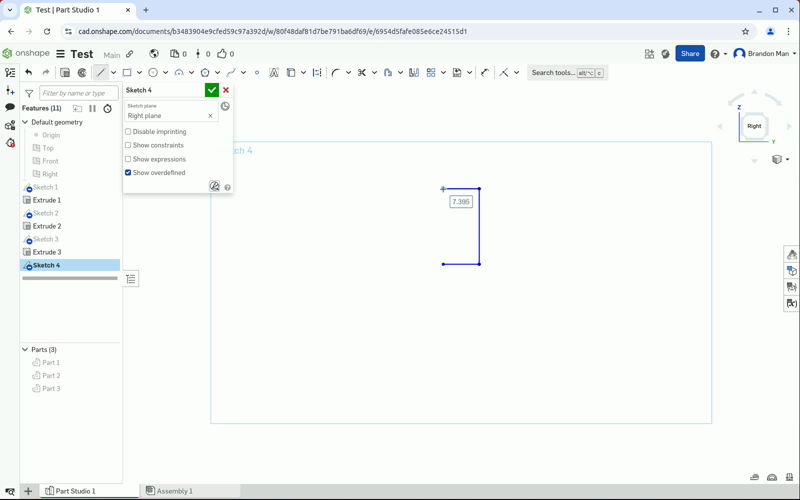
key_down(shift)
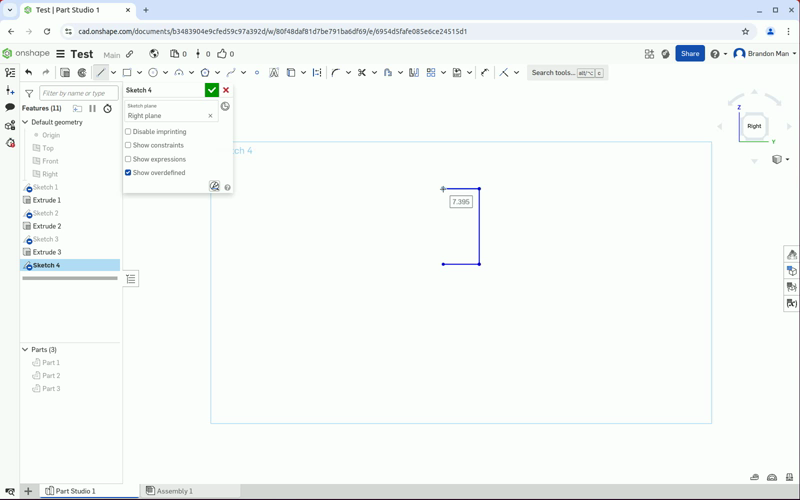
mouse_move(443, 264)
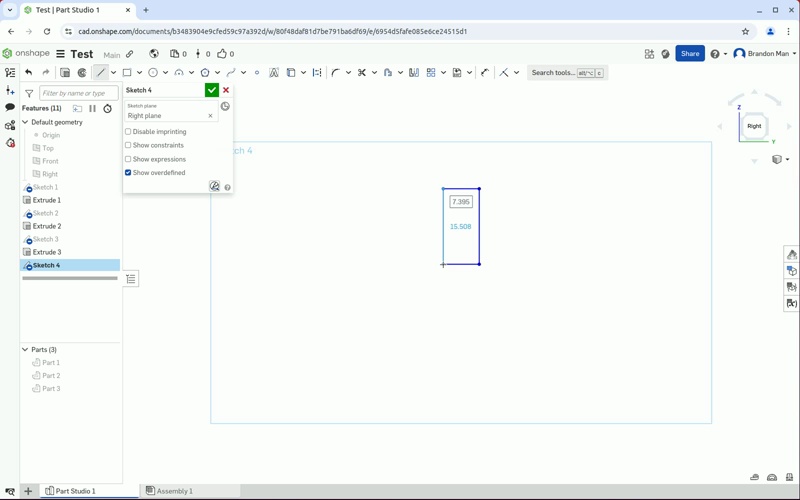
key_up(shift)
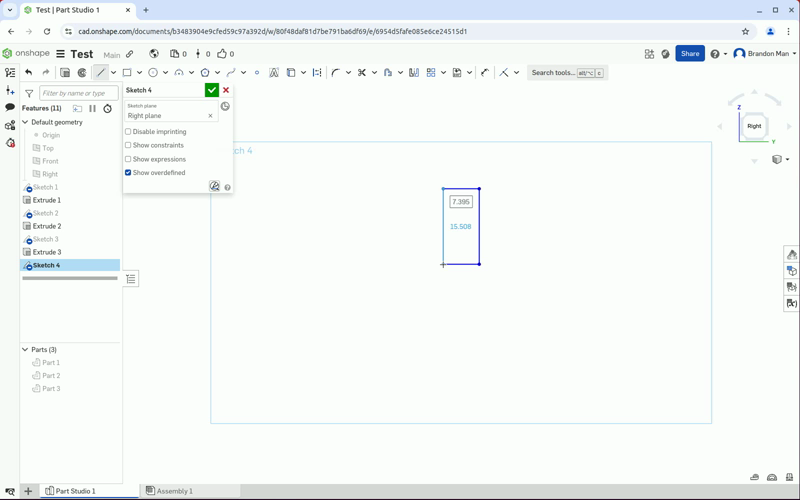
click(443, 264)
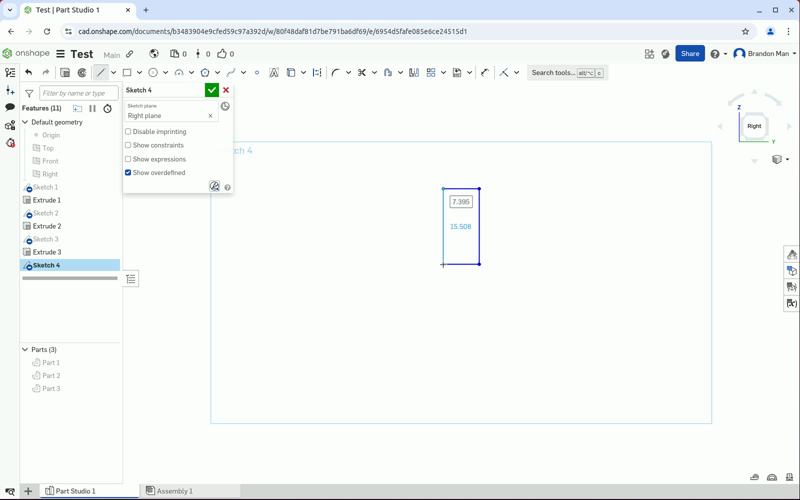
key(esc)
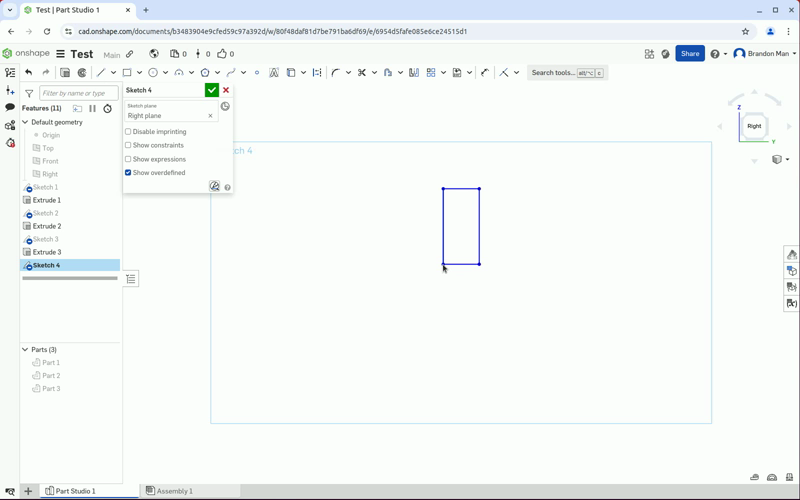
mouse_move(450, 255)
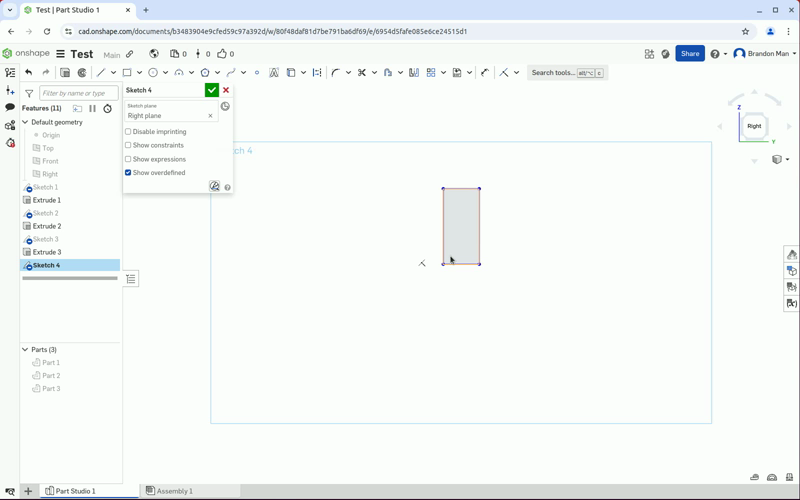
click(450, 255)
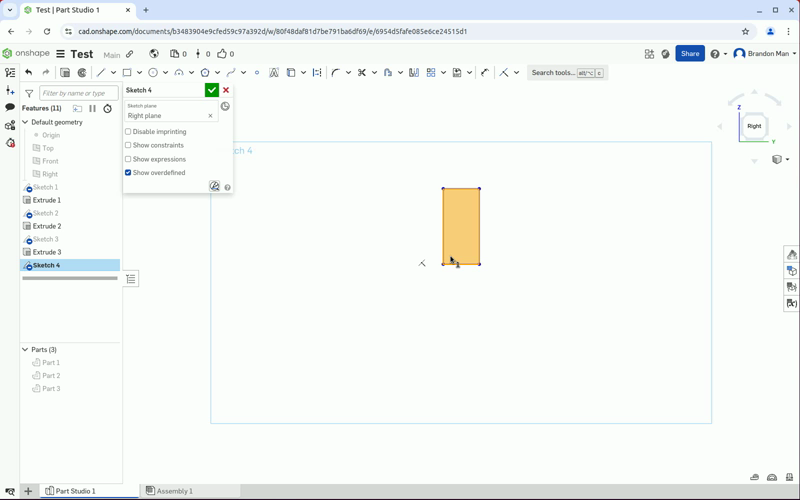
mouse_move(73, 352)
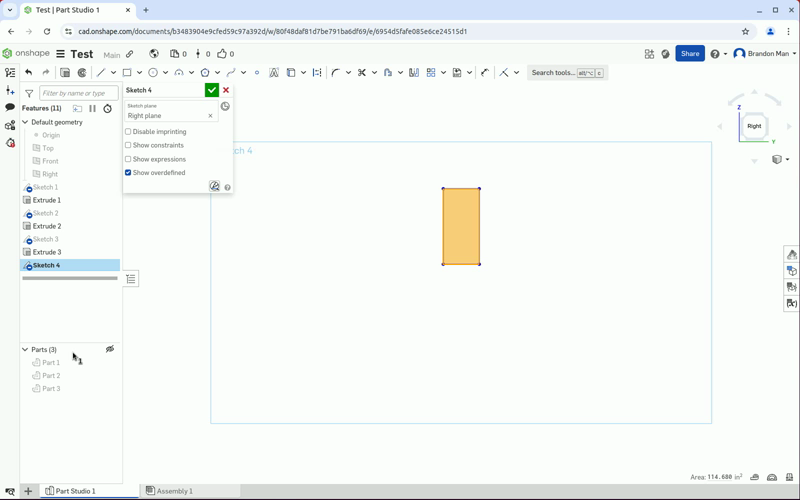
key(shift+y)
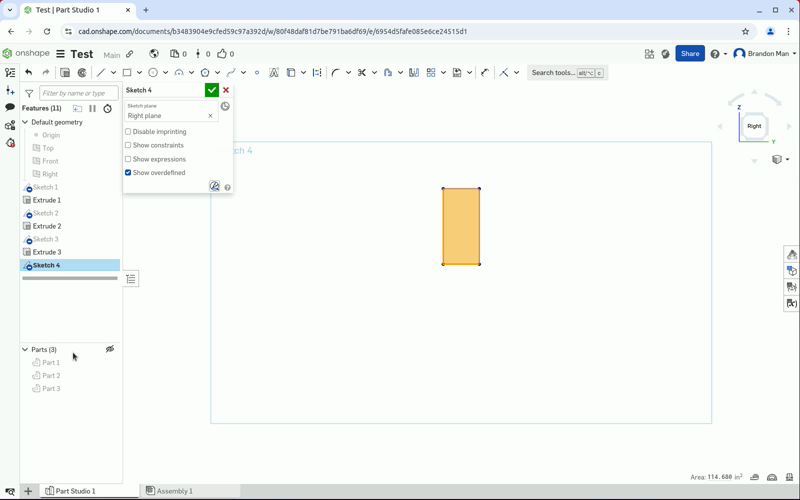
key(shift+e)
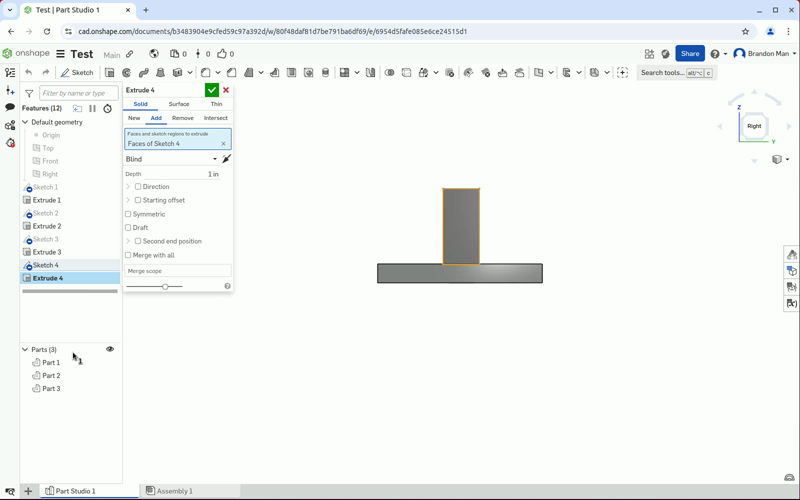
mouse_move(143, 106)
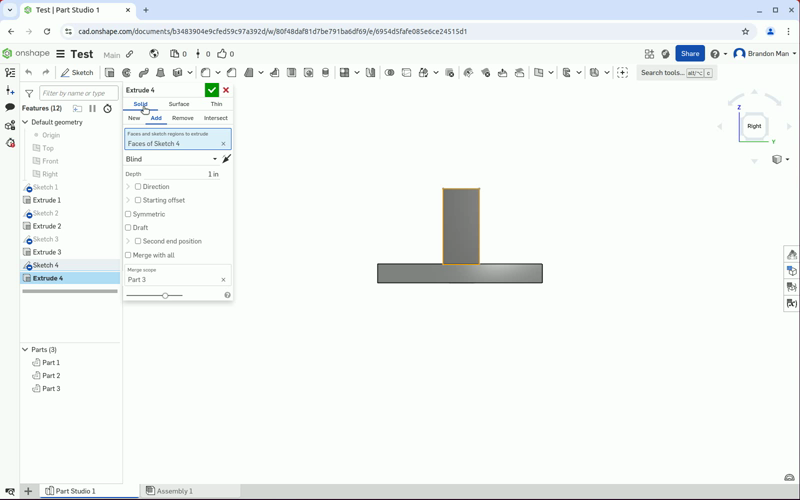
click(143, 106)
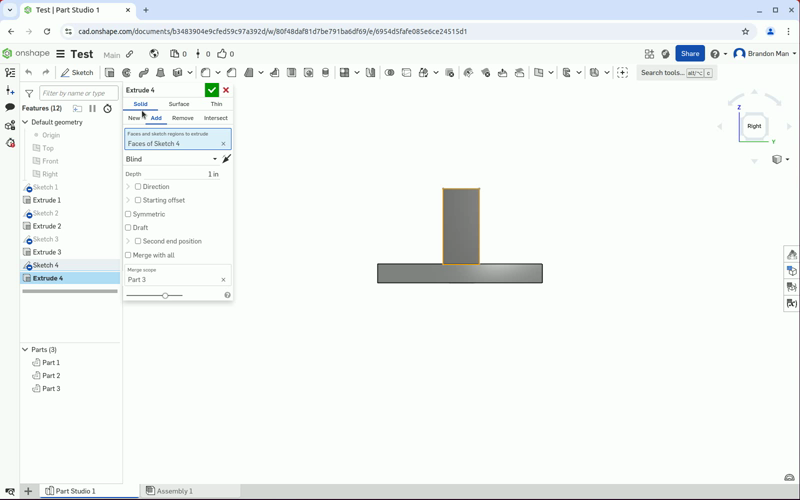
mouse_move(137, 120)
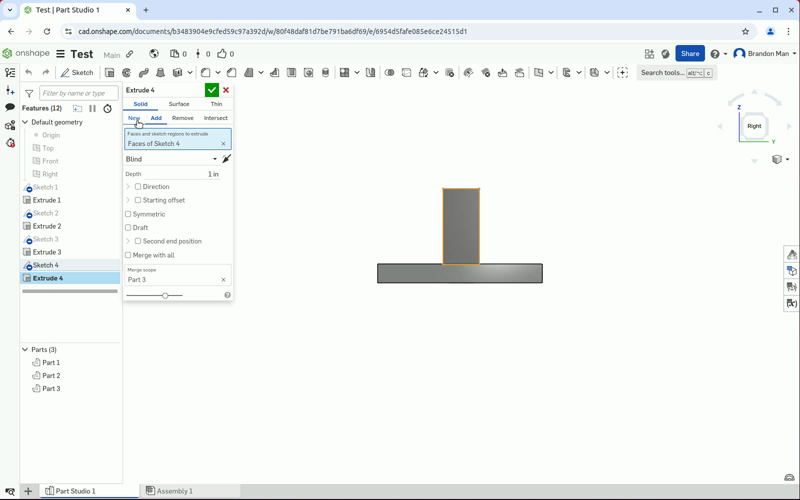
click(137, 120)
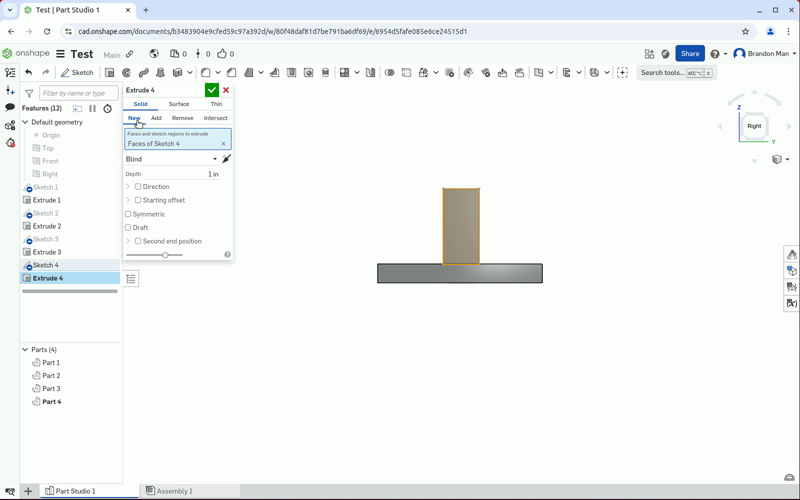
key(tab, 4)
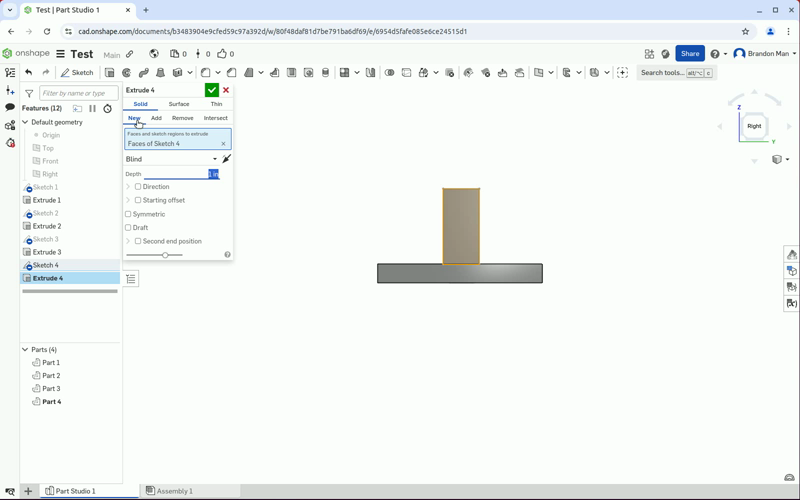
text(7.703)
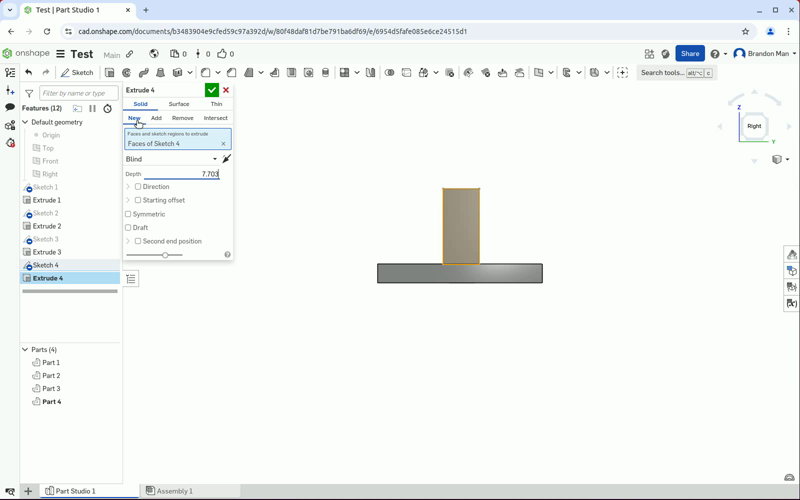
key(enter)
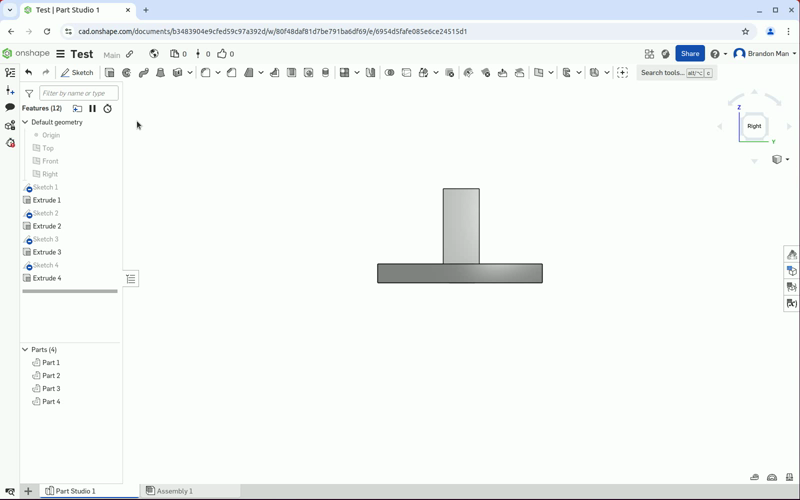
key(shift+h)
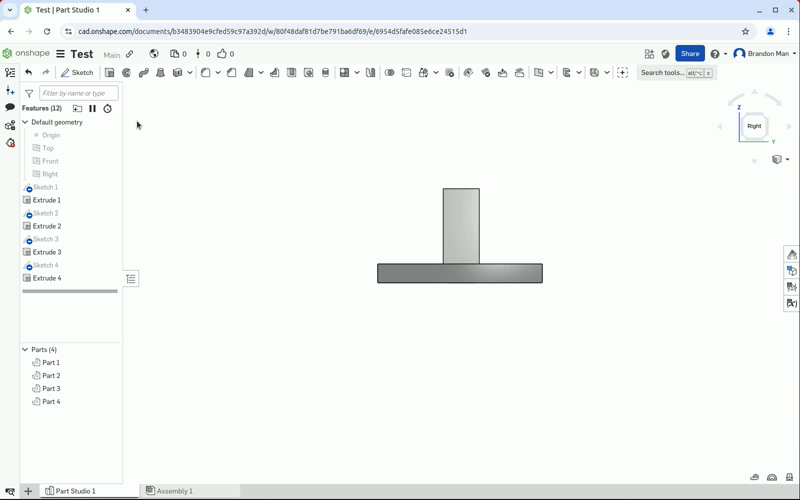
key(shift+h)
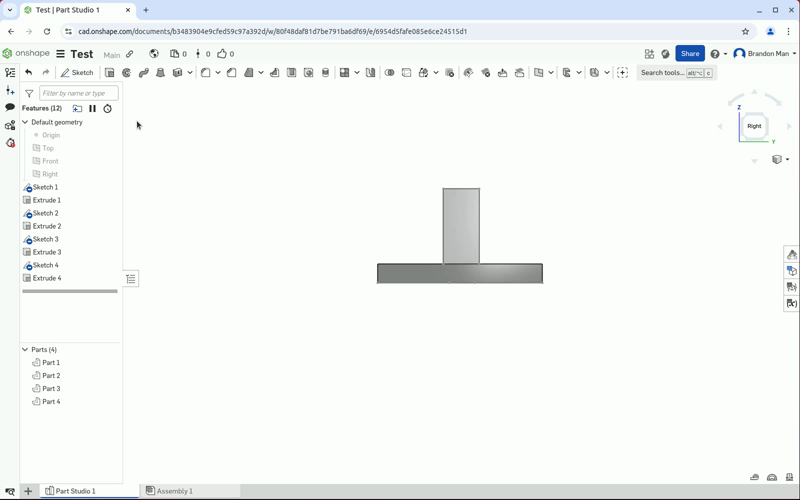
key(shift+7)
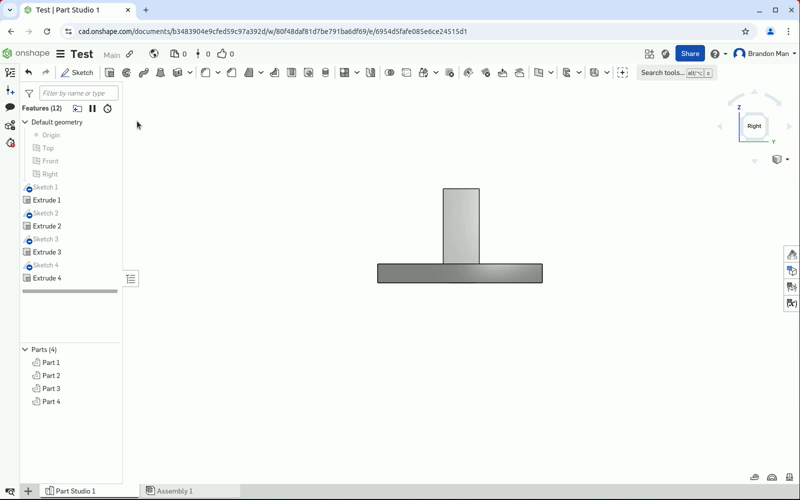
key(right, 2)
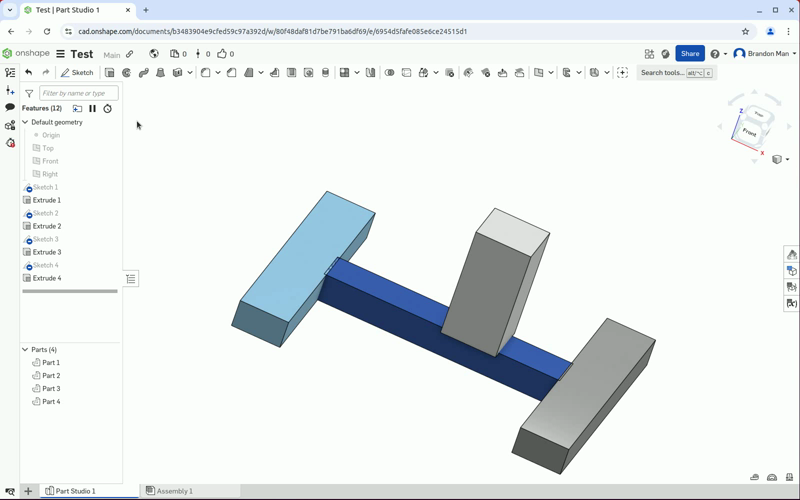
key(down, 2)
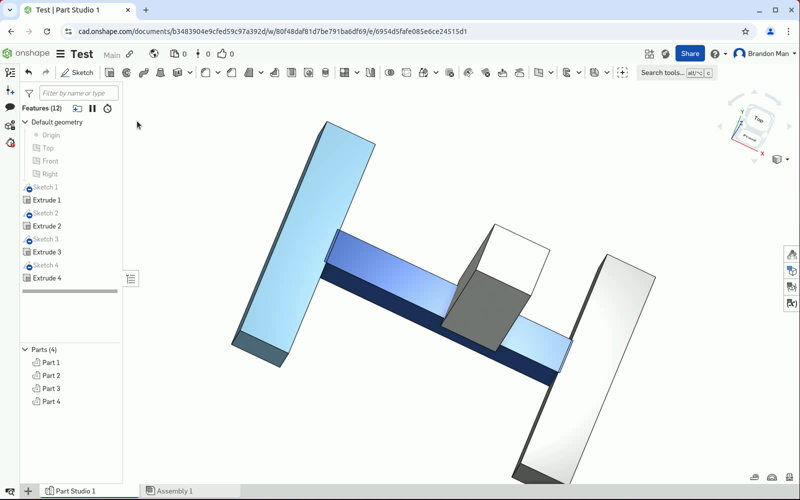
key(up, 2)
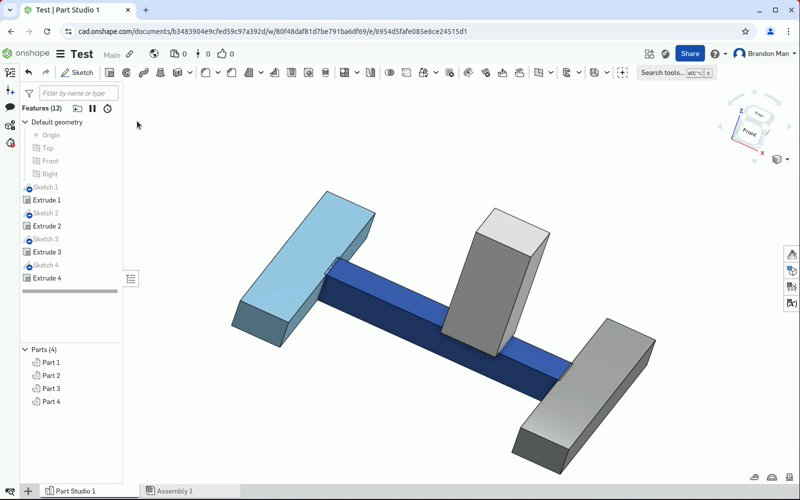
key(left, 2)
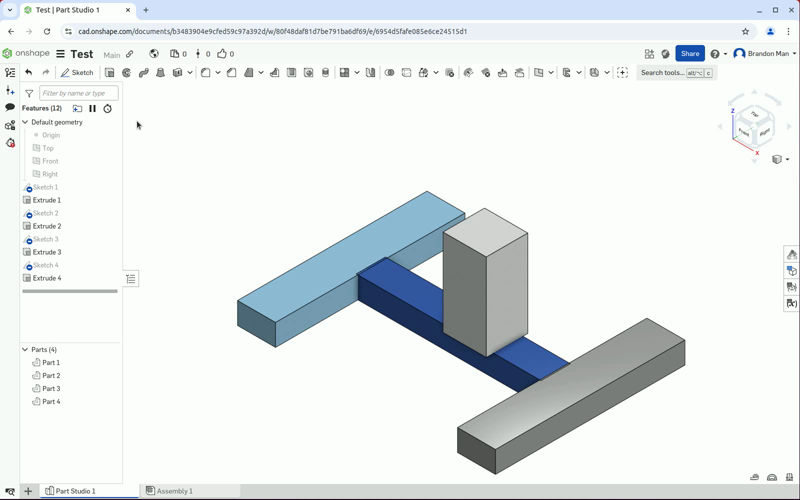
mouse_move(73, 189)
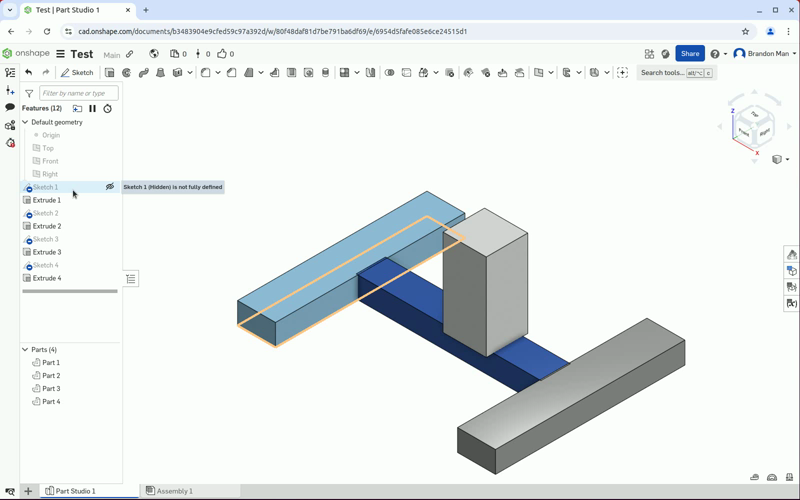
click(73, 189)